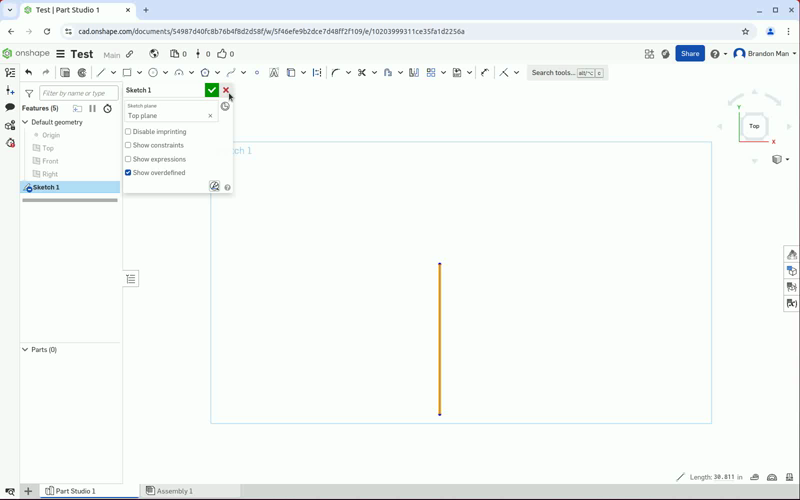
key(shift+h)
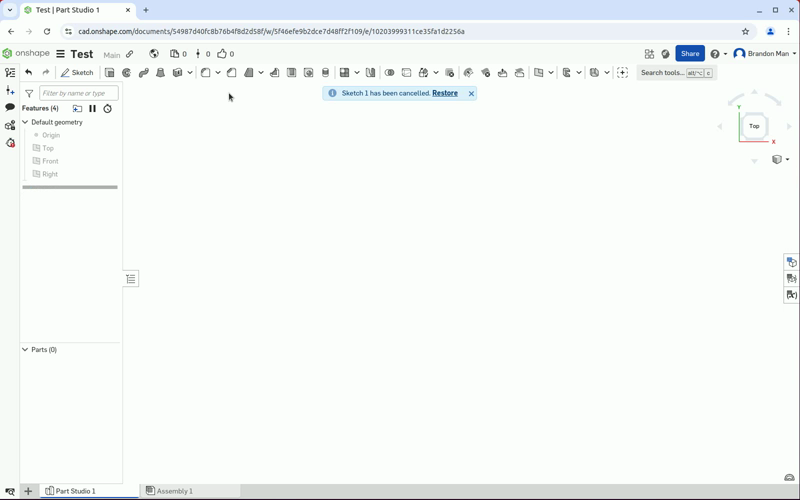
mouse_move(73, 352)
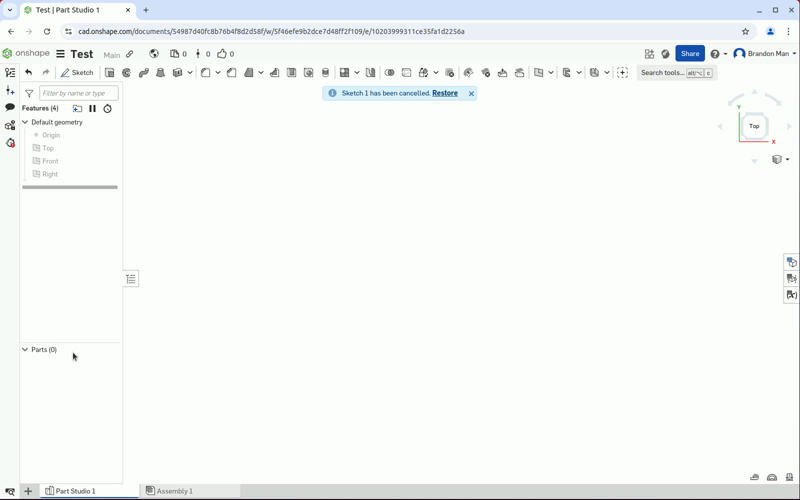
key(y)
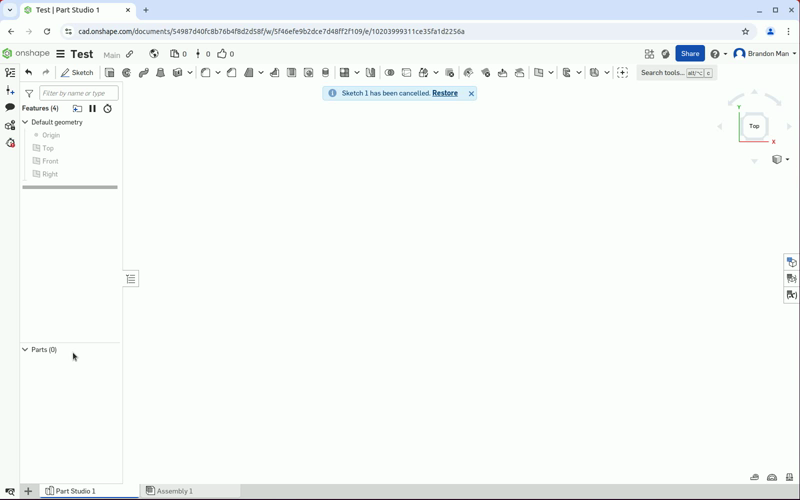
key(shift+p)
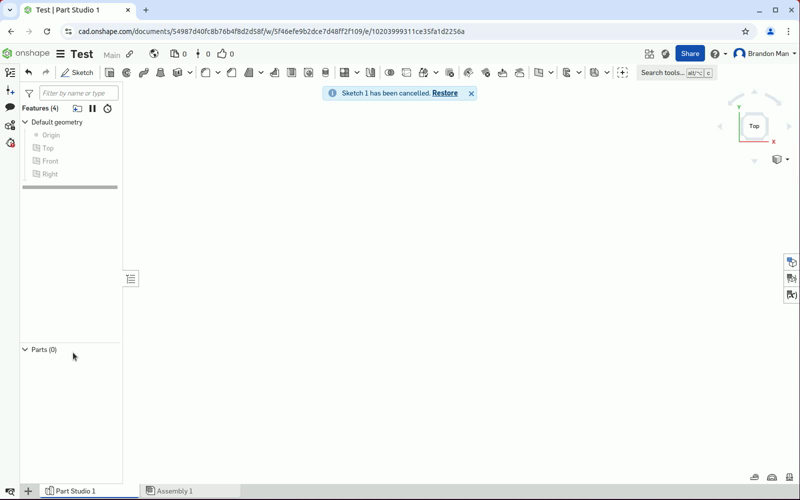
key(space)
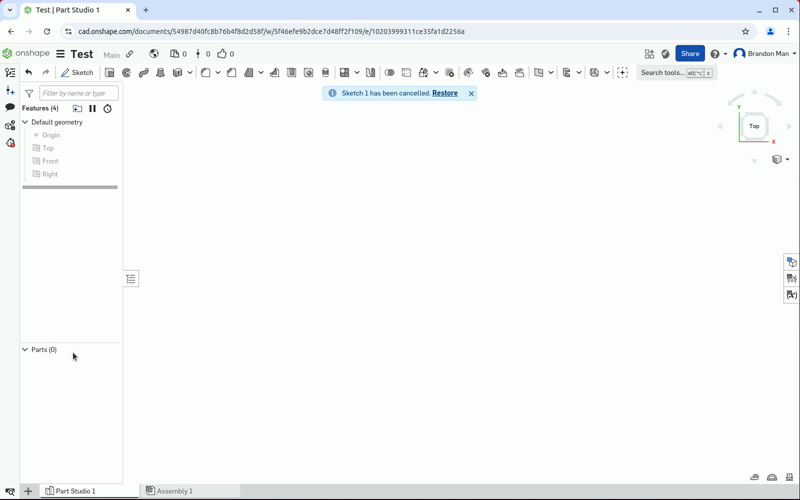
key_down(shift)
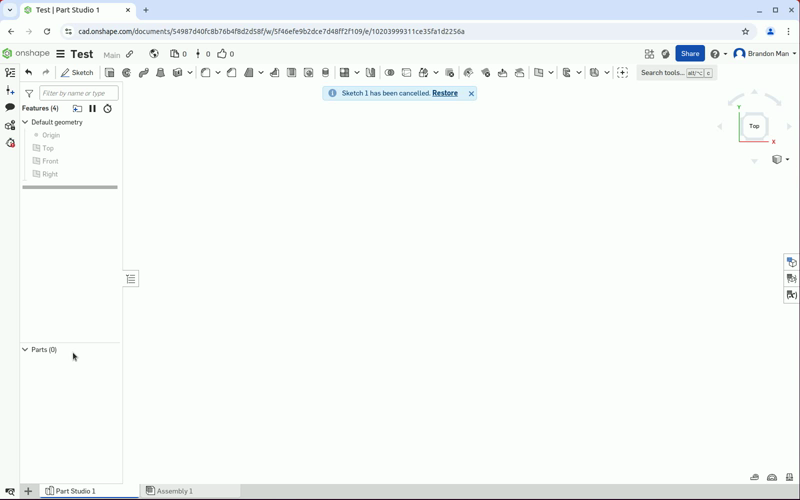
key(up)
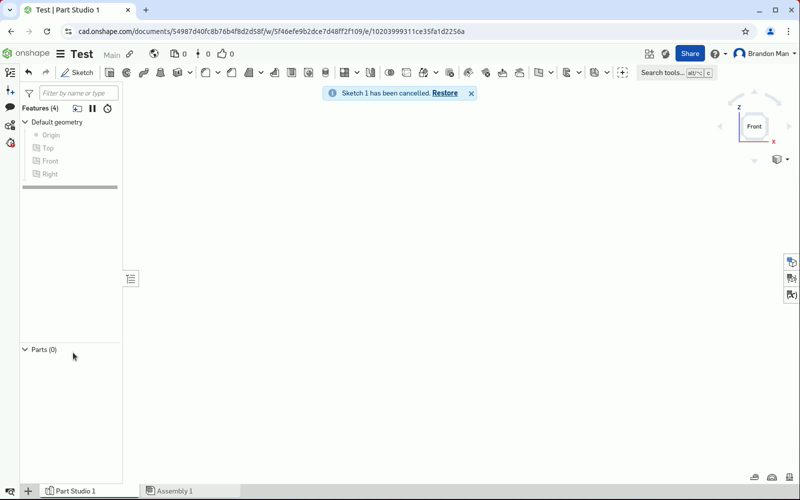
key_up(shift)
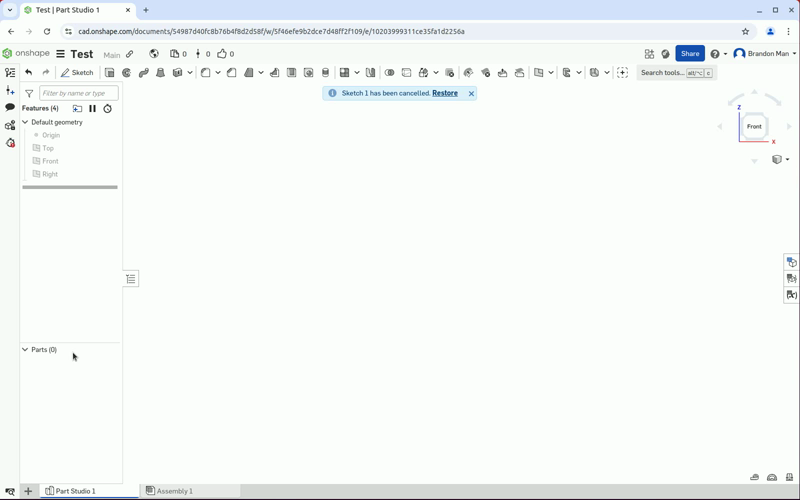
mouse_move(73, 352)
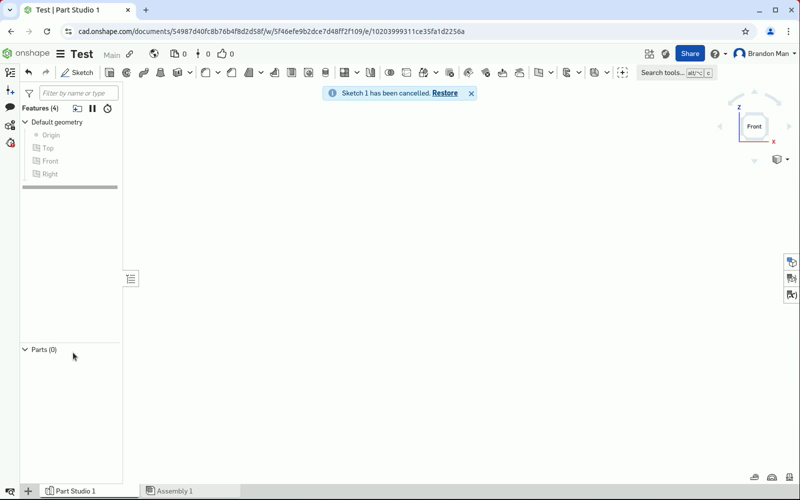
key(shift+y)
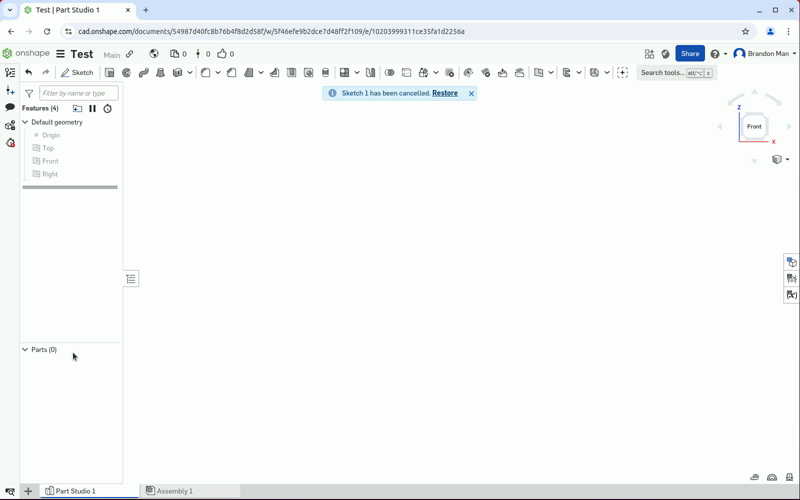
key(shift+s)
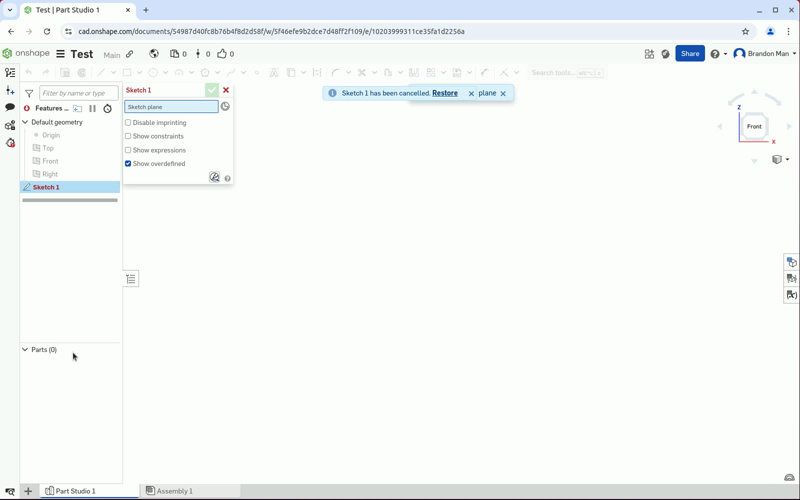
mouse_move(73, 163)
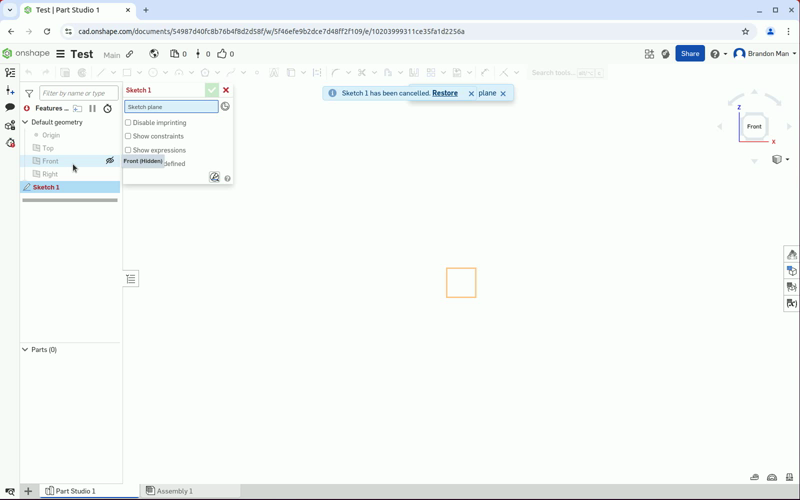
click(73, 163)
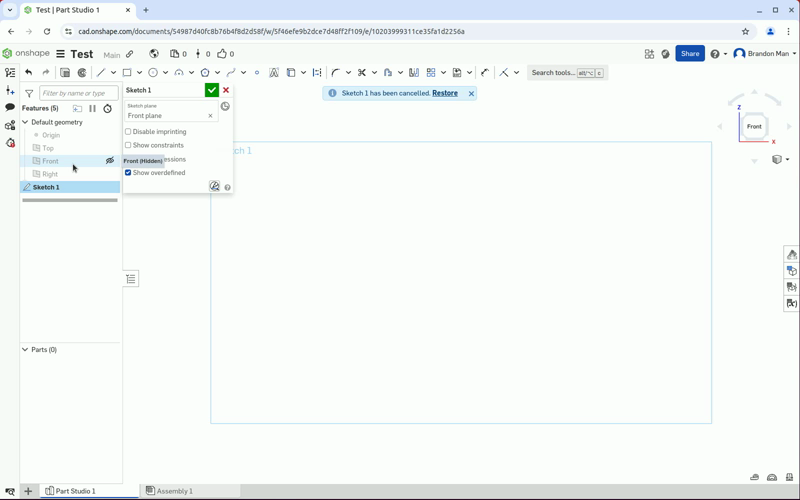
mouse_move(73, 352)
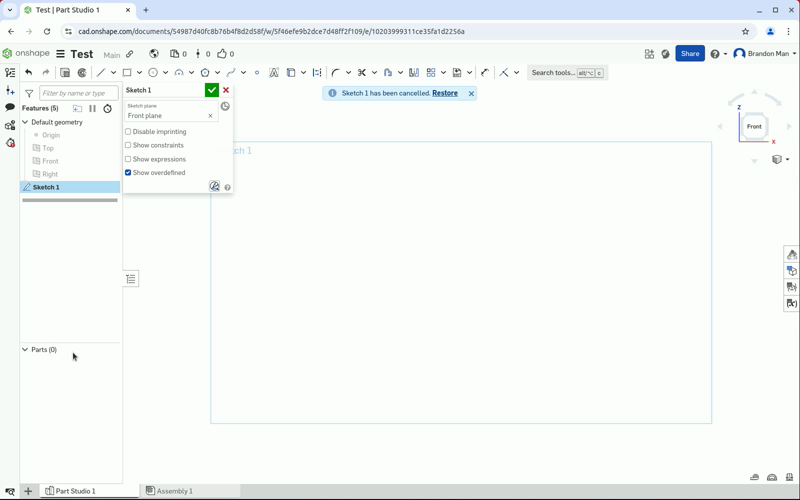
key(y)
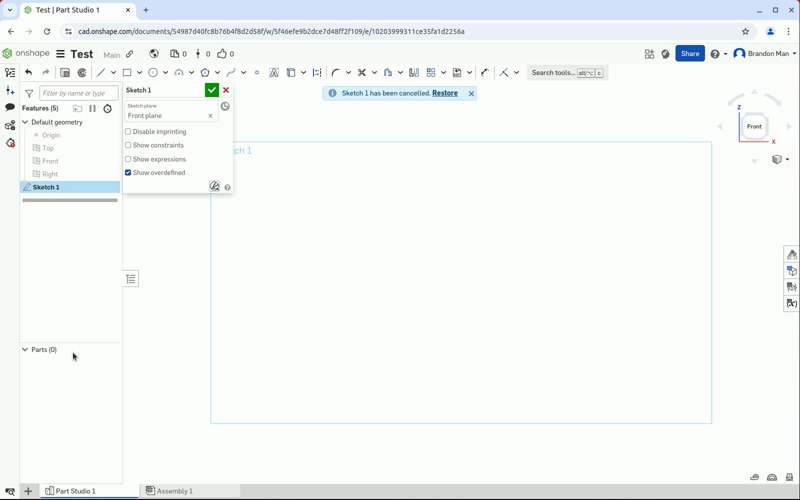
key(l)
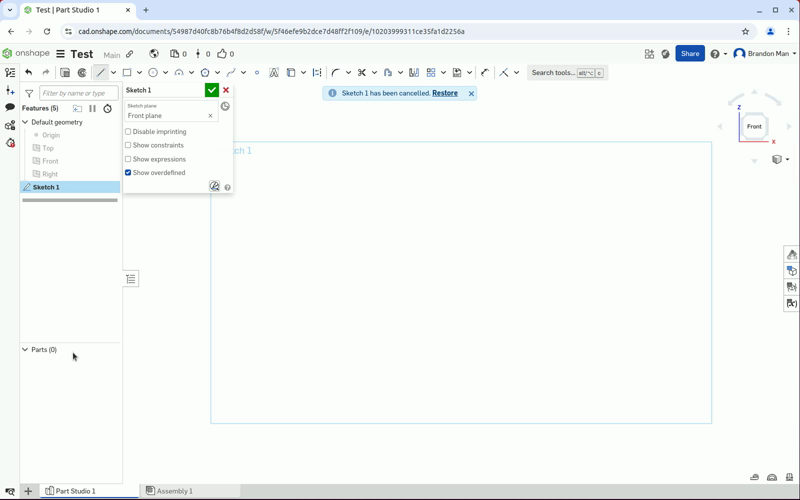
key_down(shift)
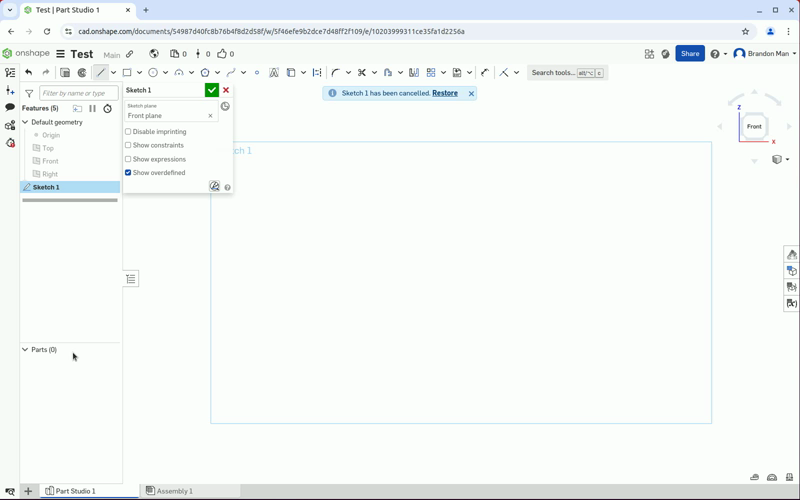
mouse_move(460, 318)
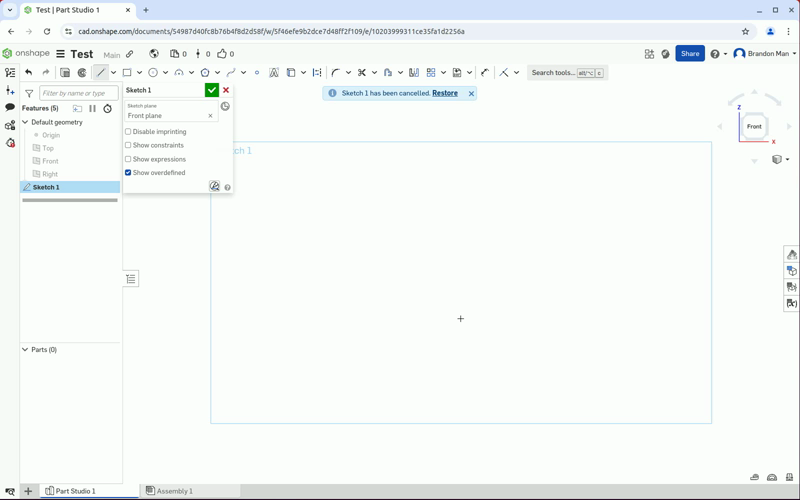
click(460, 318)
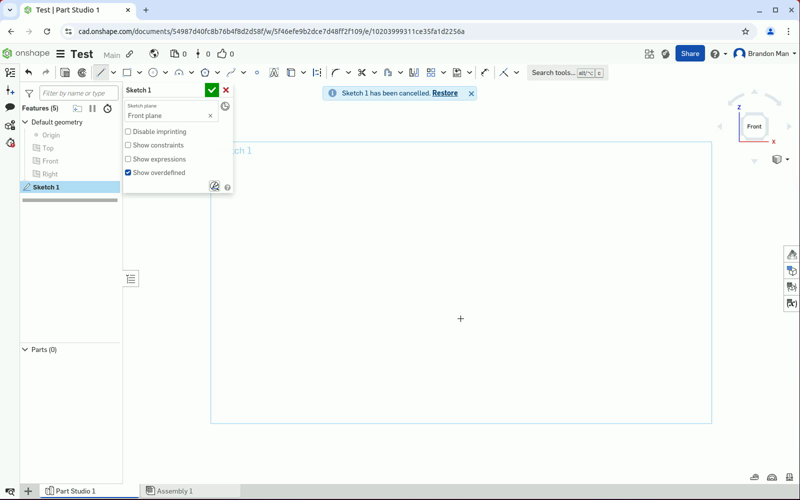
key_up(shift)
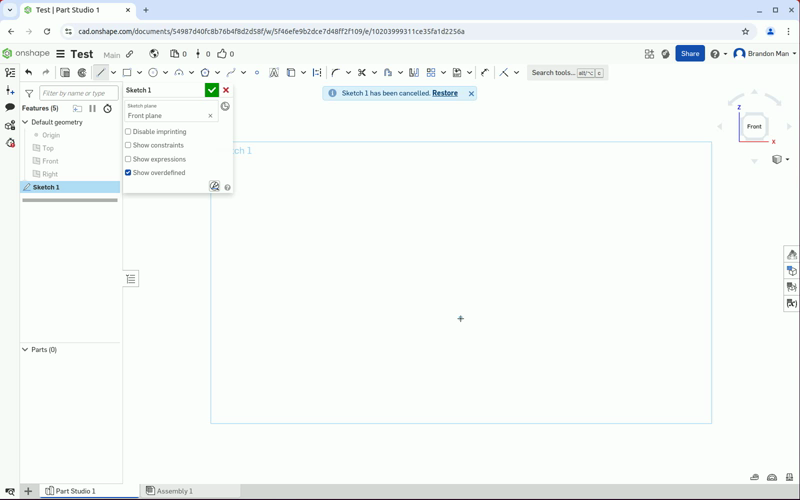
key_down(shift)
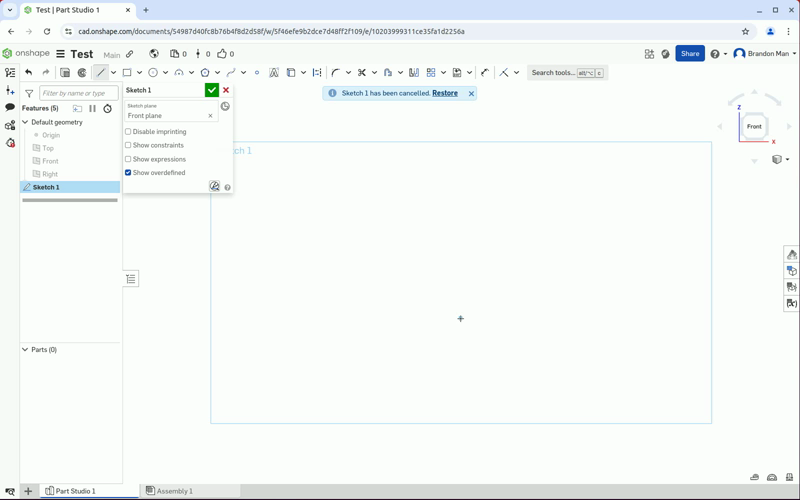
mouse_move(532, 321)
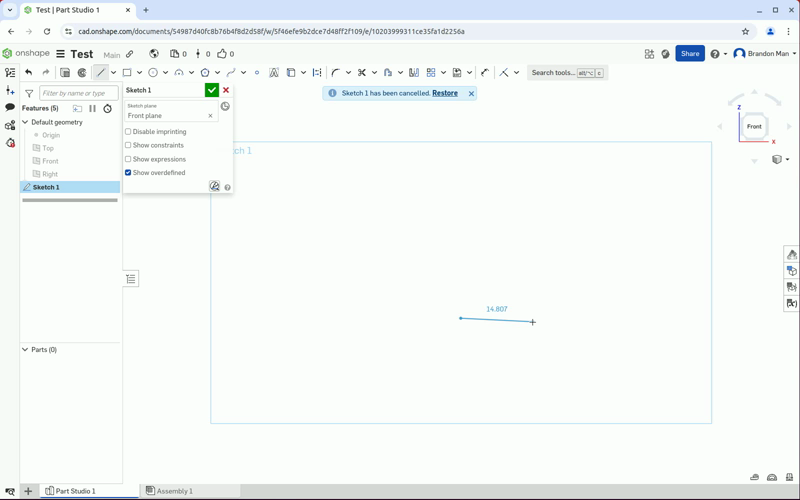
click(532, 321)
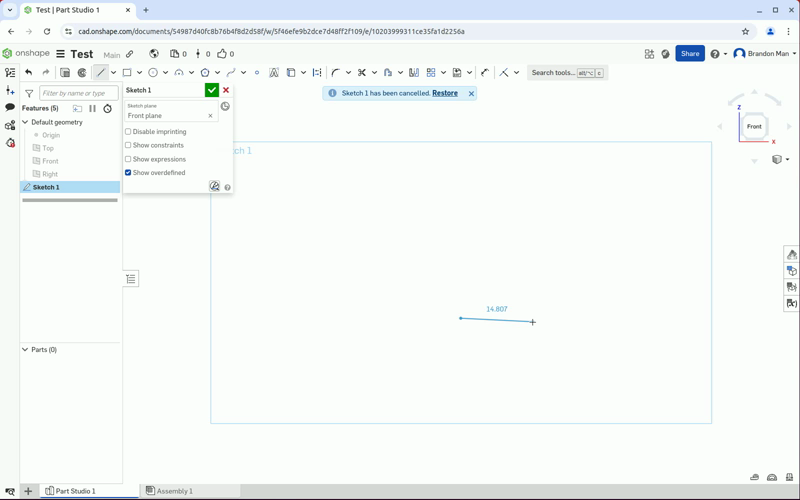
key_up(shift)
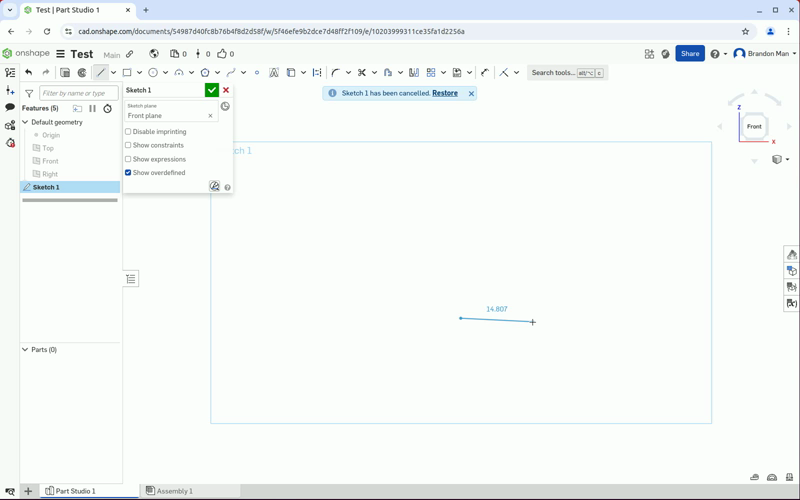
key(esc)
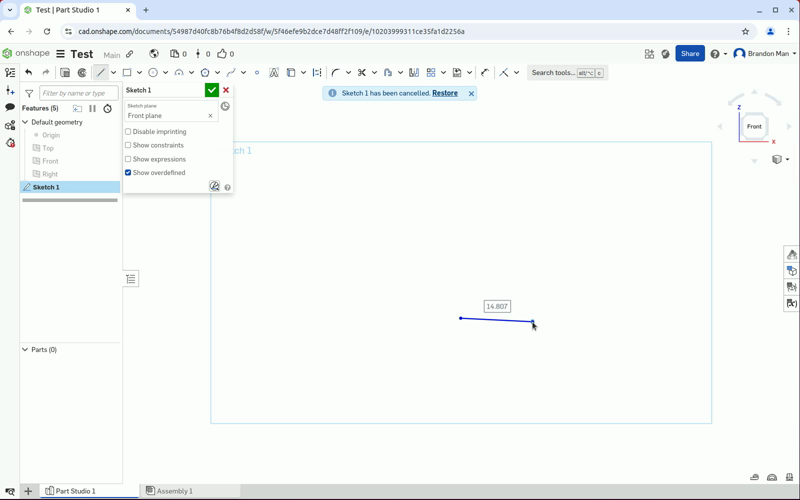
key(a)
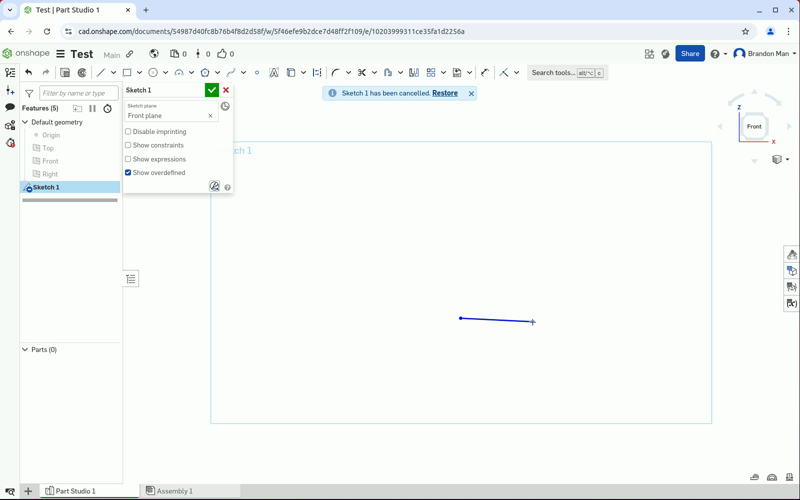
mouse_move(532, 321)
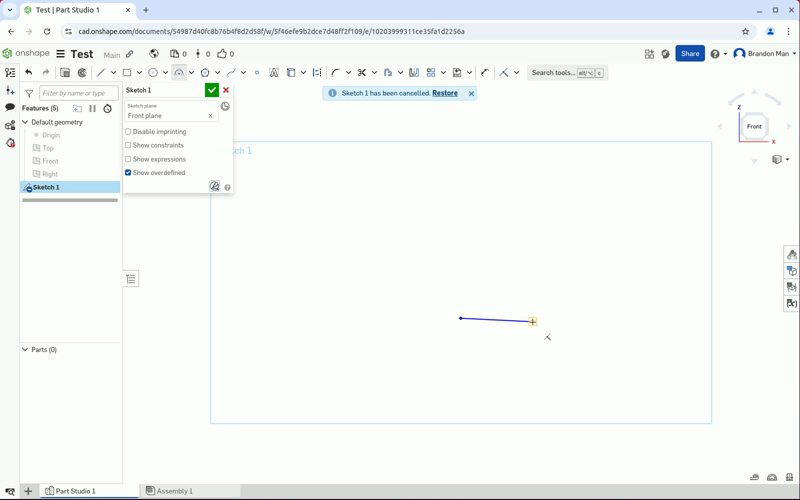
click(532, 321)
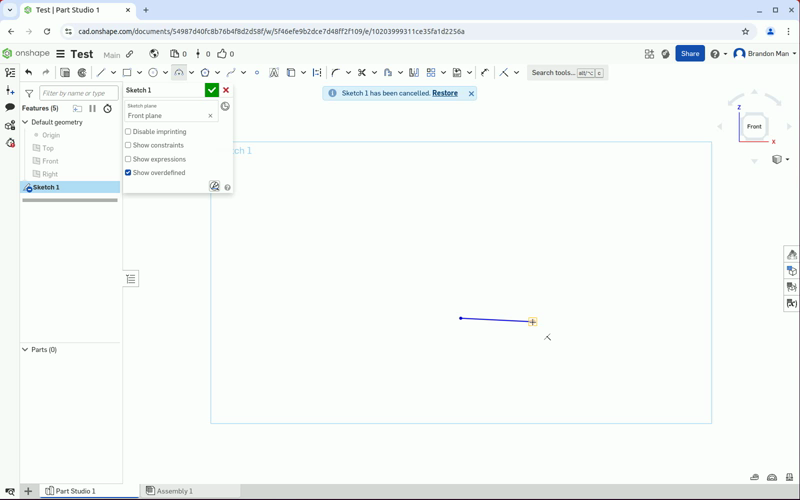
key_down(shift)
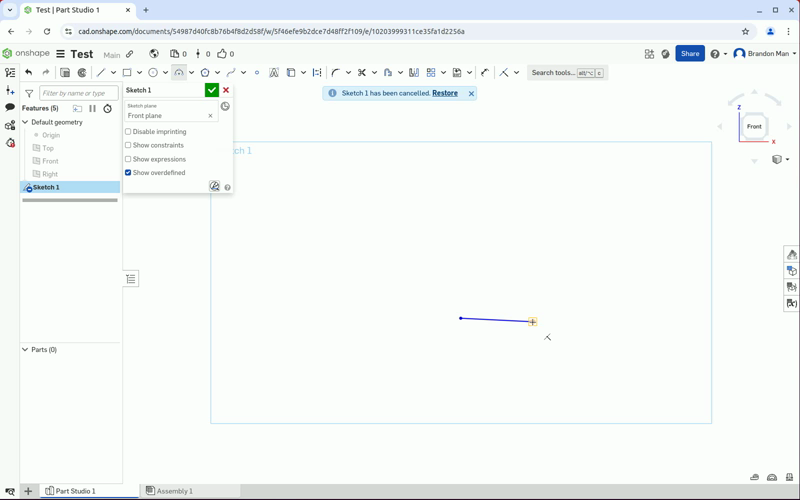
mouse_move(495, 283)
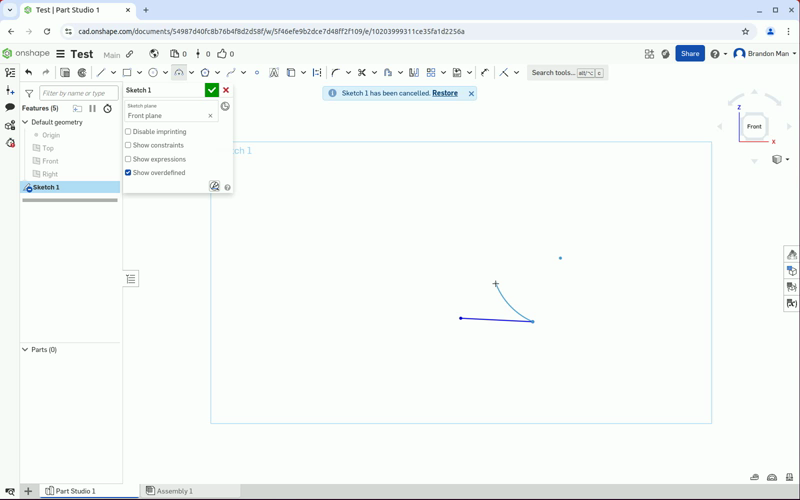
click(495, 283)
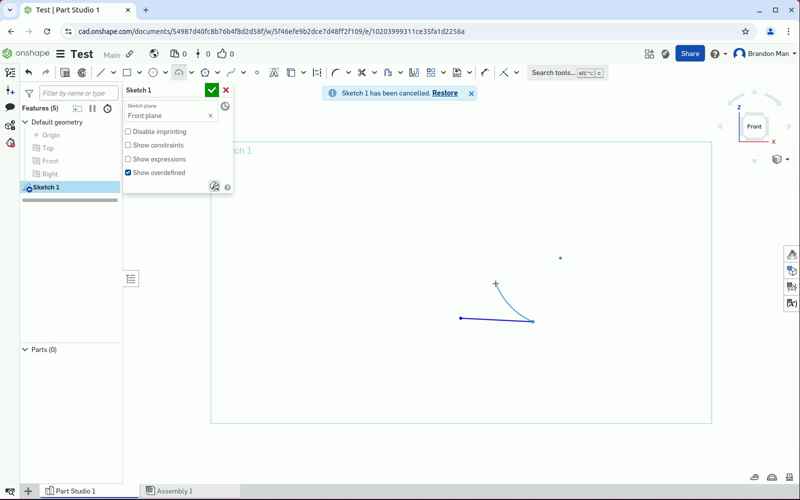
mouse_move(506, 309)
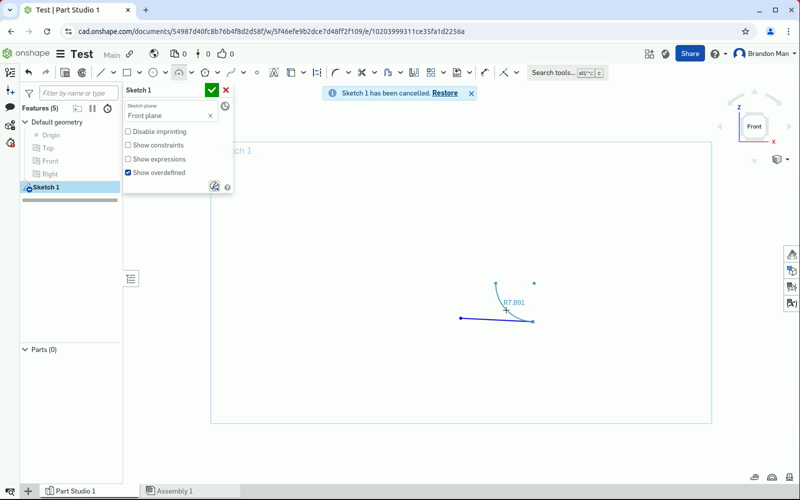
click(506, 309)
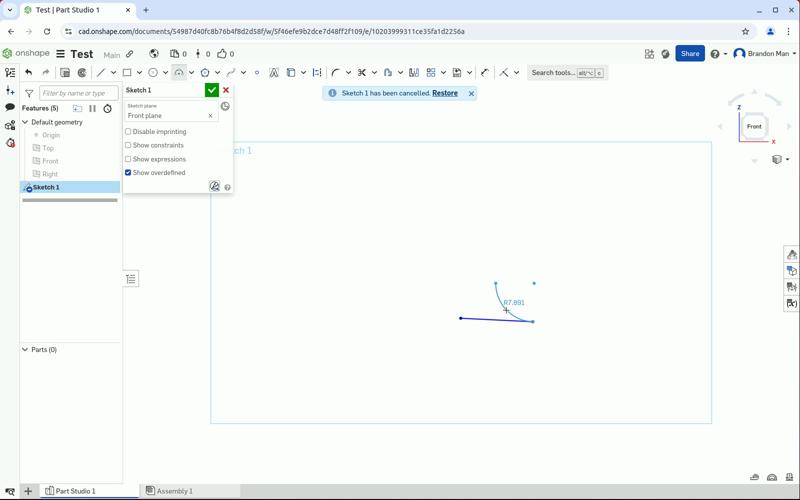
key_up(shift)
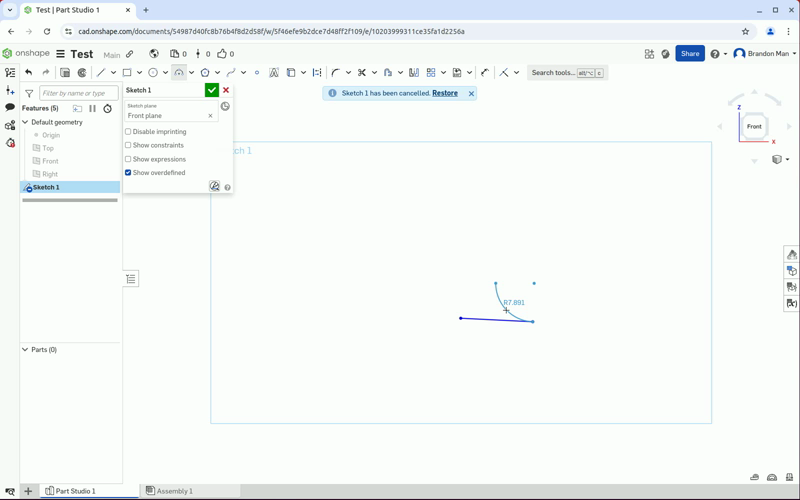
mouse_move(495, 283)
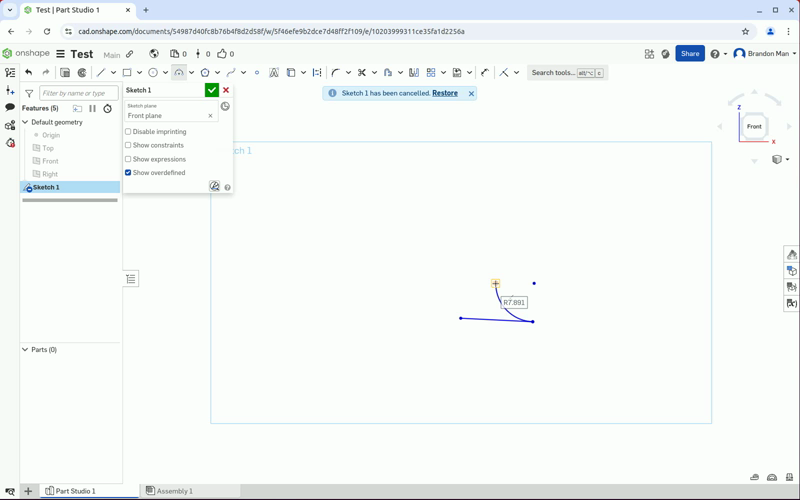
click(495, 283)
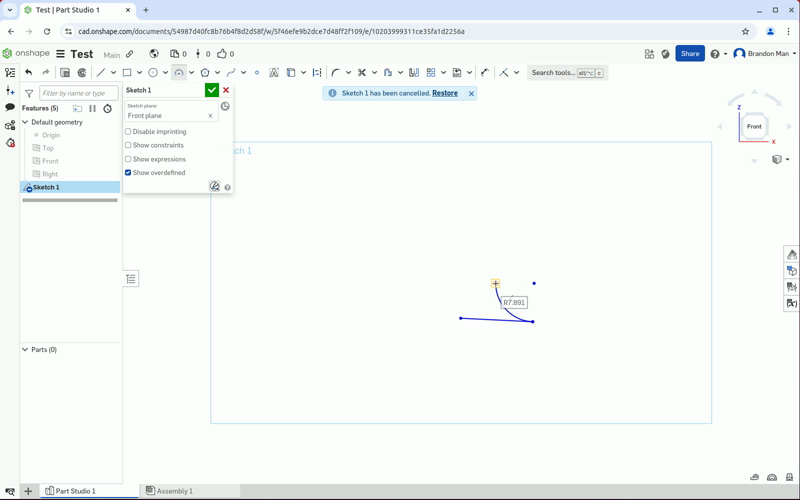
mouse_move(460, 318)
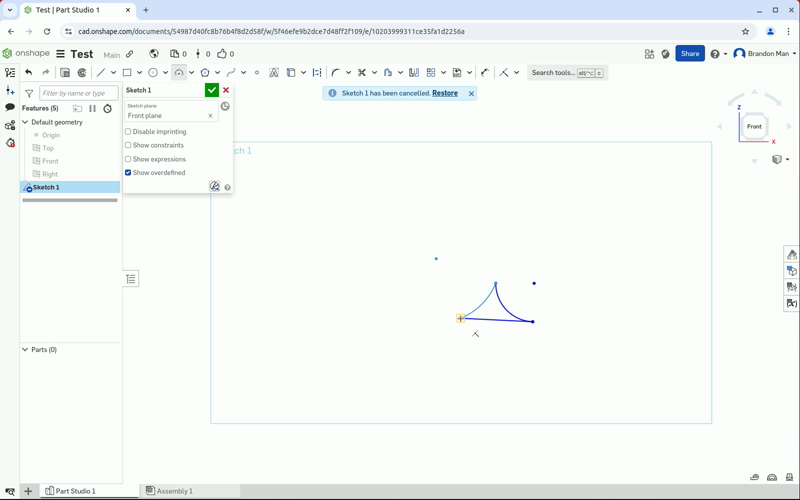
click(460, 318)
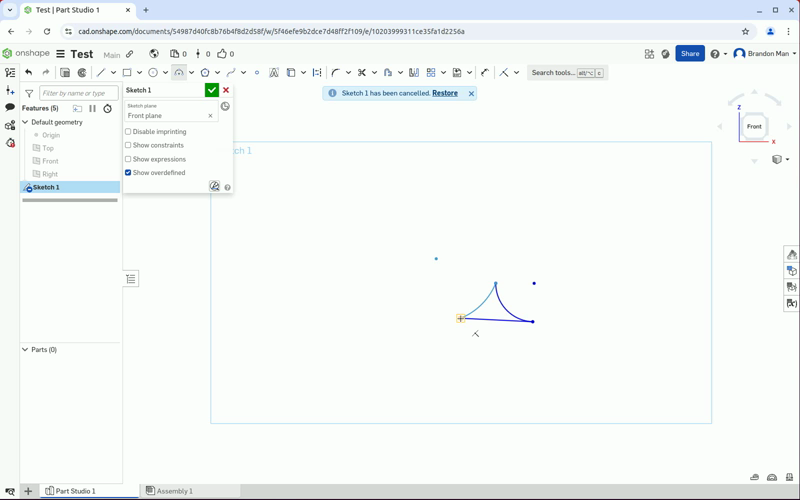
key_down(shift)
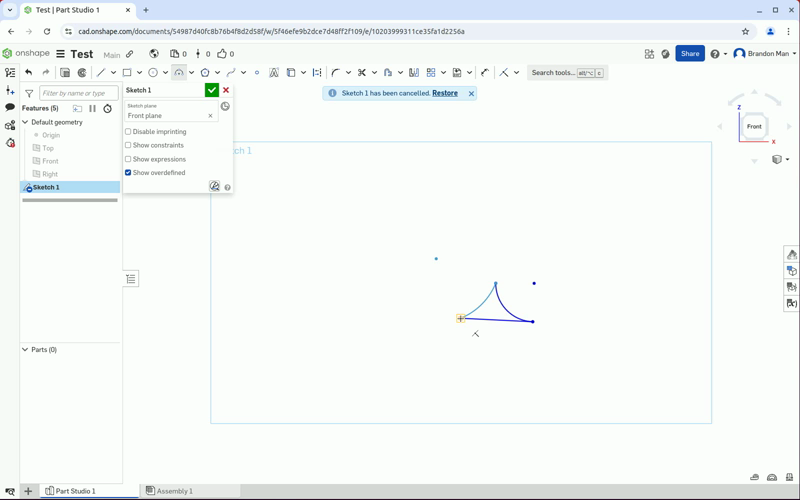
mouse_move(485, 307)
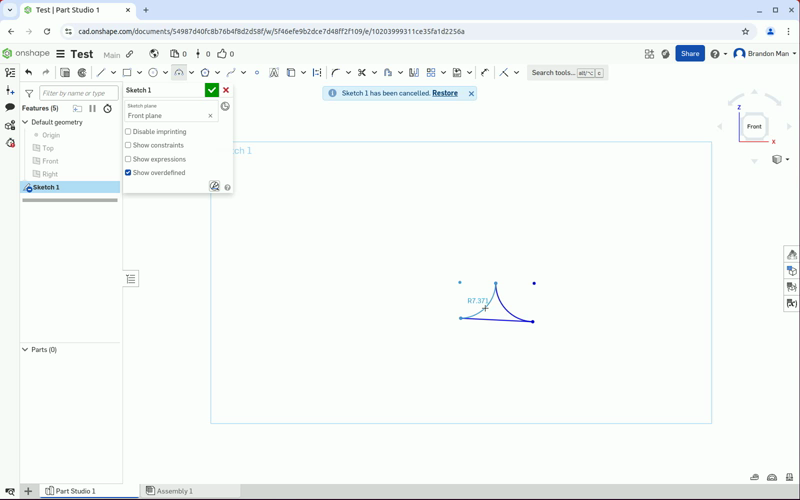
click(485, 307)
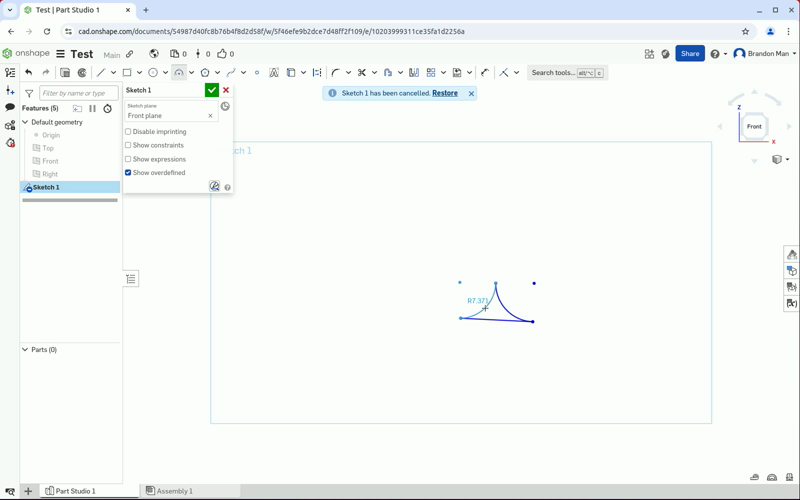
key_up(shift)
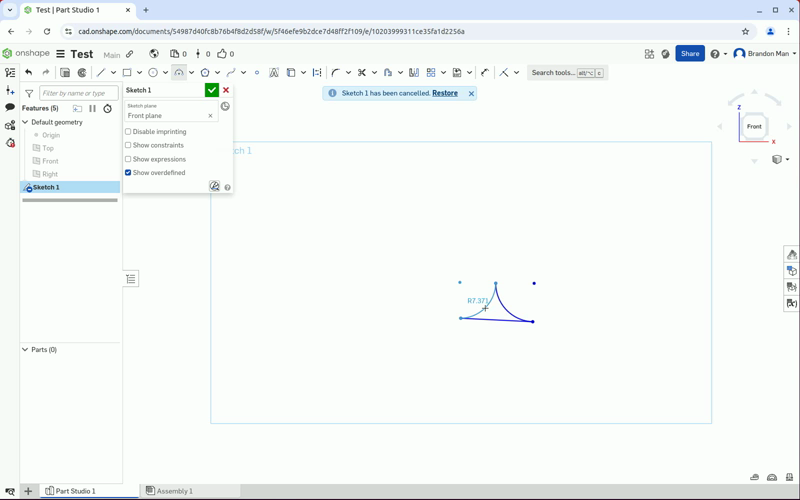
key(esc)
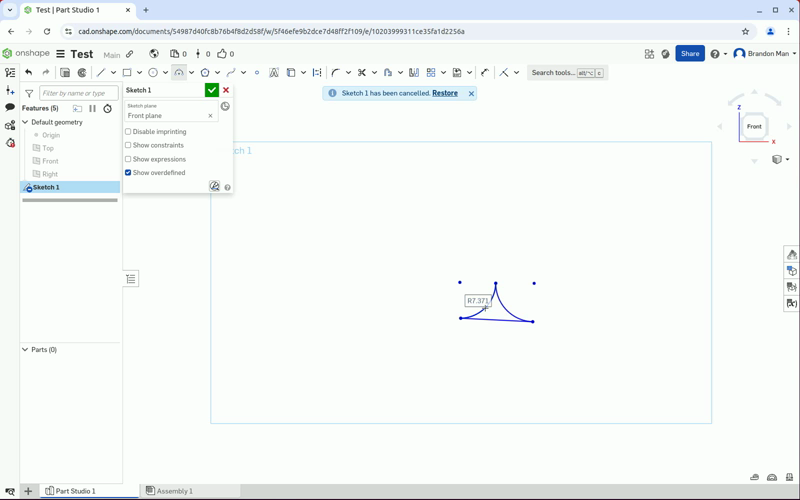
mouse_move(518, 317)
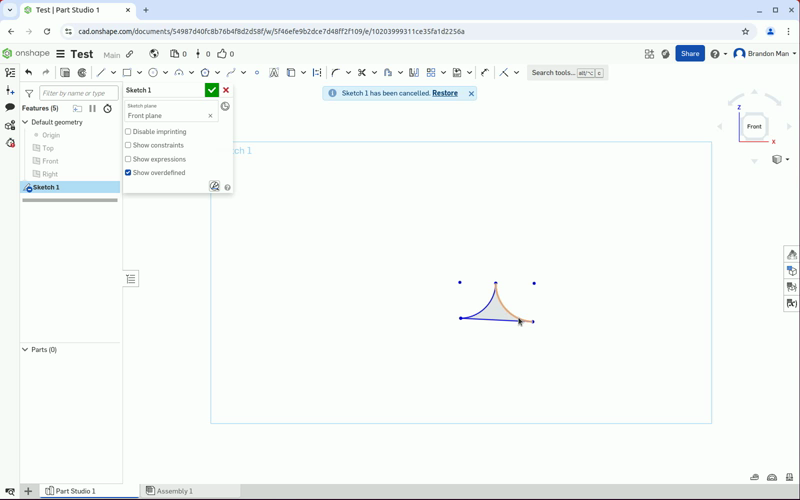
scroll(6)
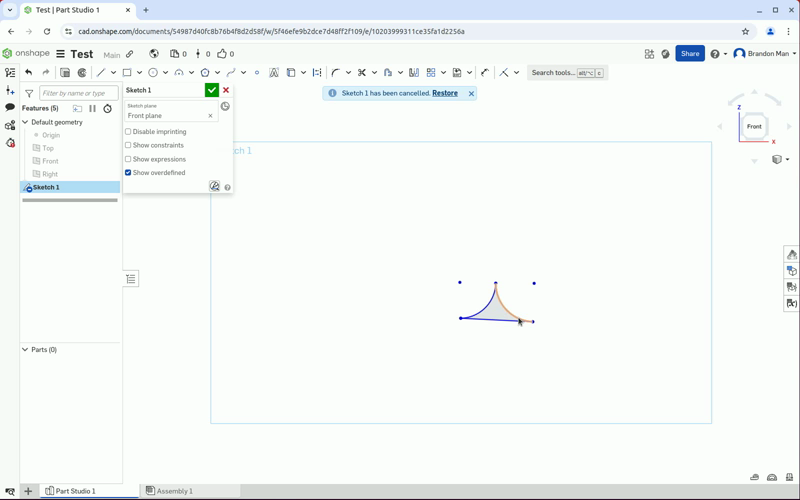
scroll(6)
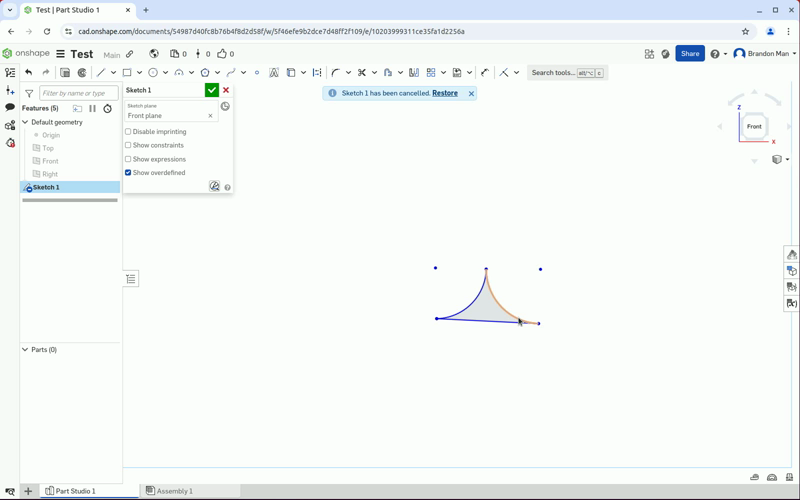
scroll(6)
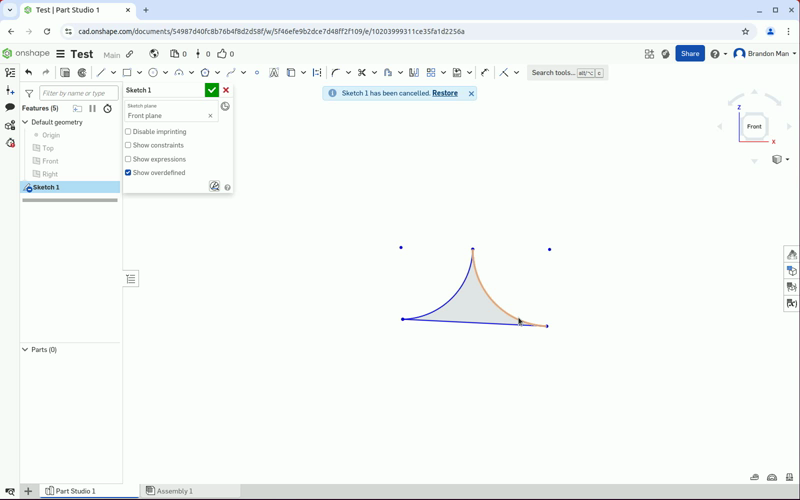
scroll(6)
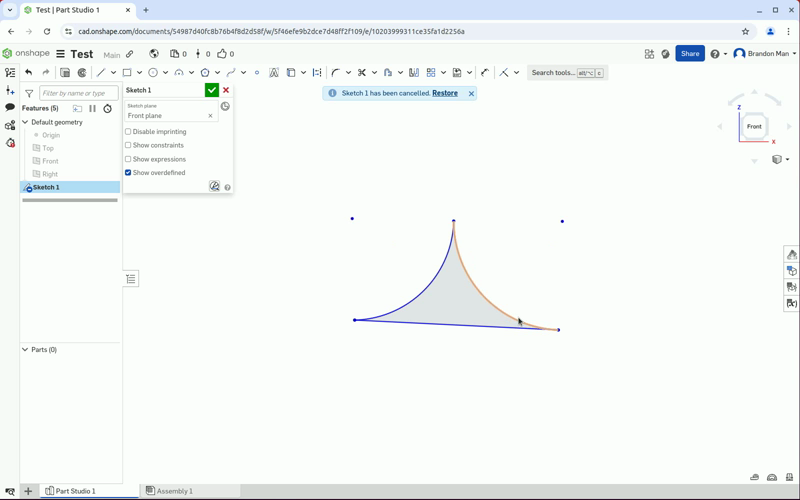
scroll(6)
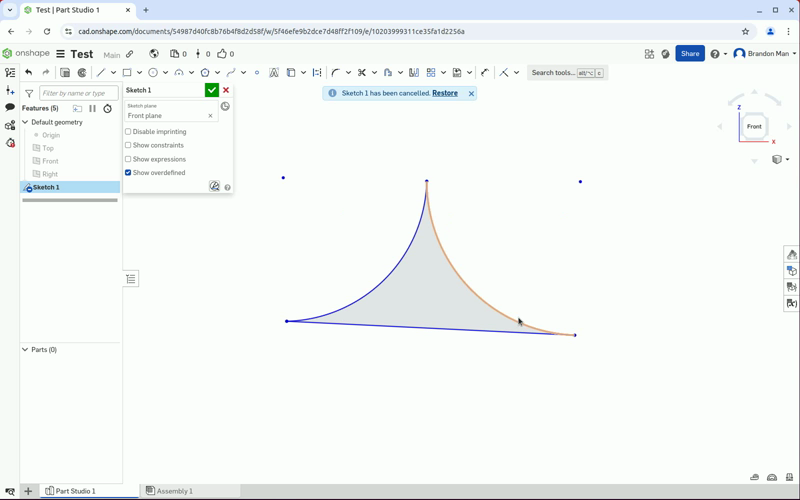
scroll(6)
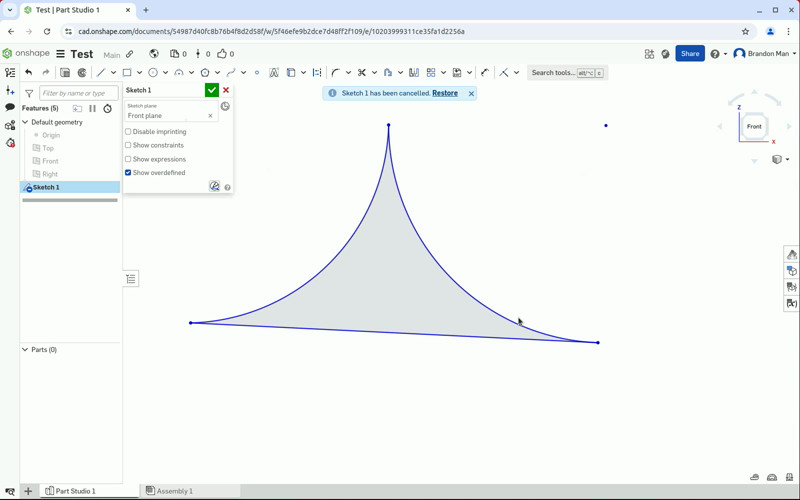
scroll(6)
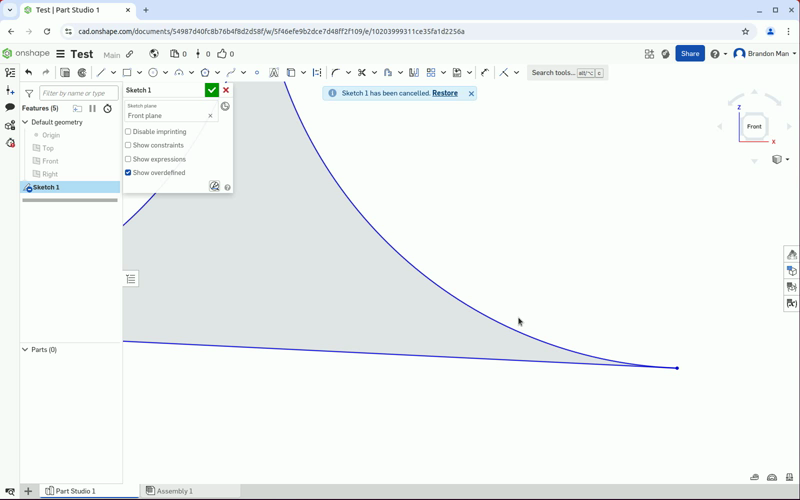
click(518, 317)
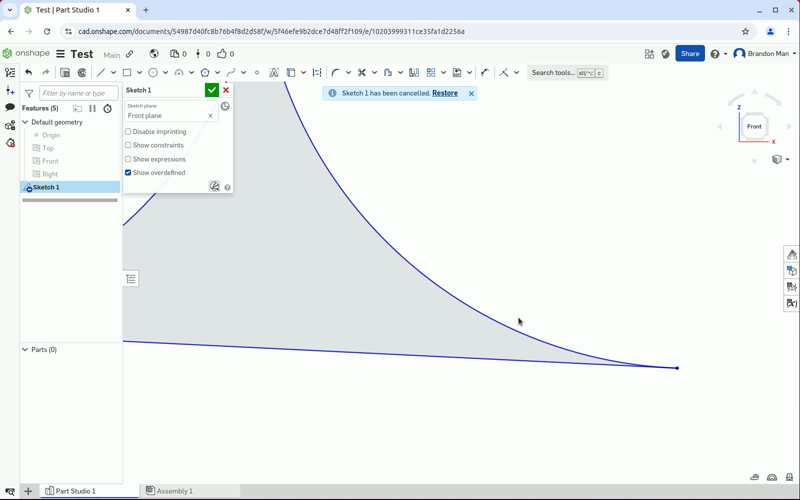
scroll(-6)
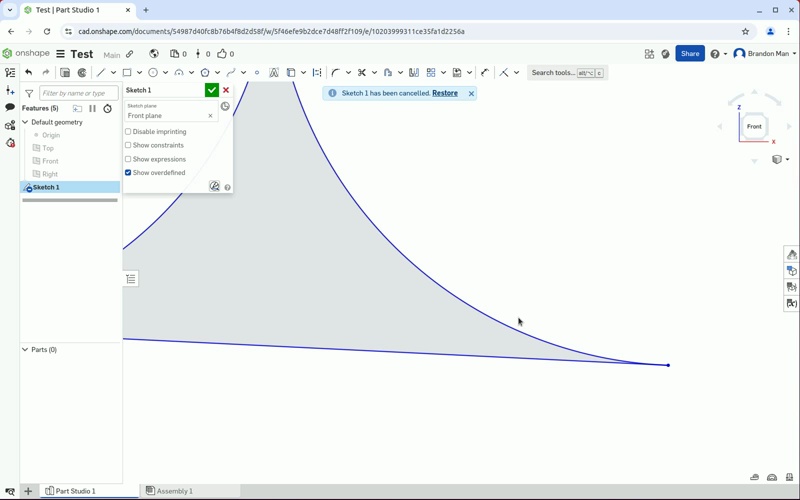
scroll(-6)
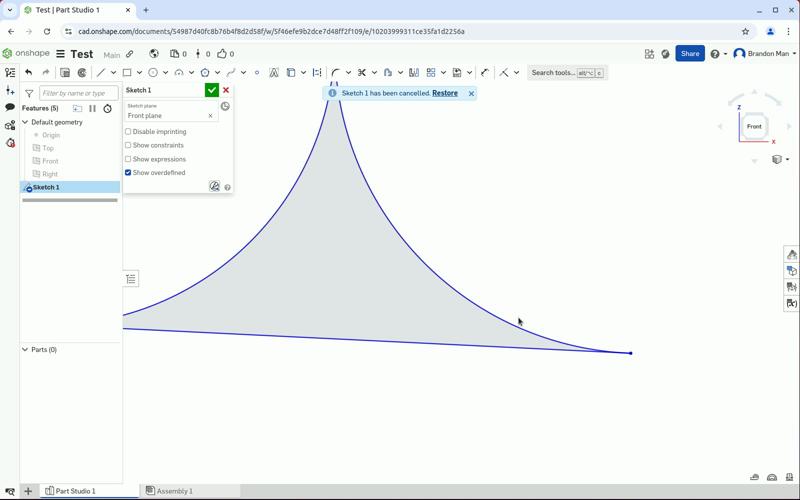
scroll(-6)
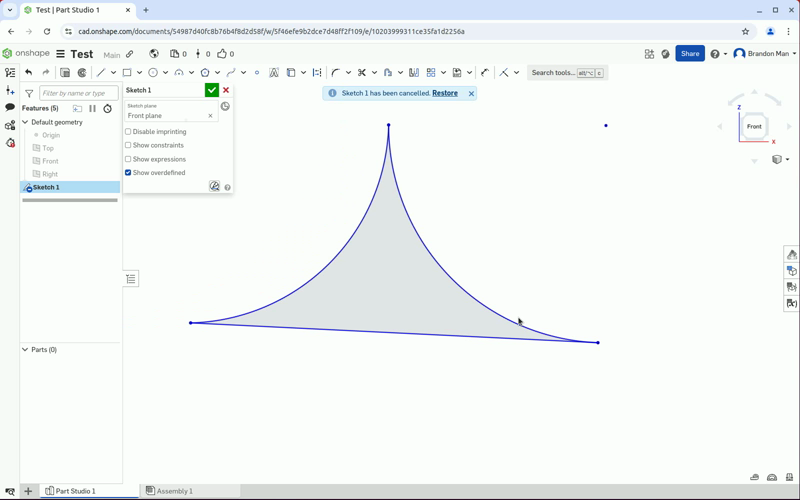
scroll(-6)
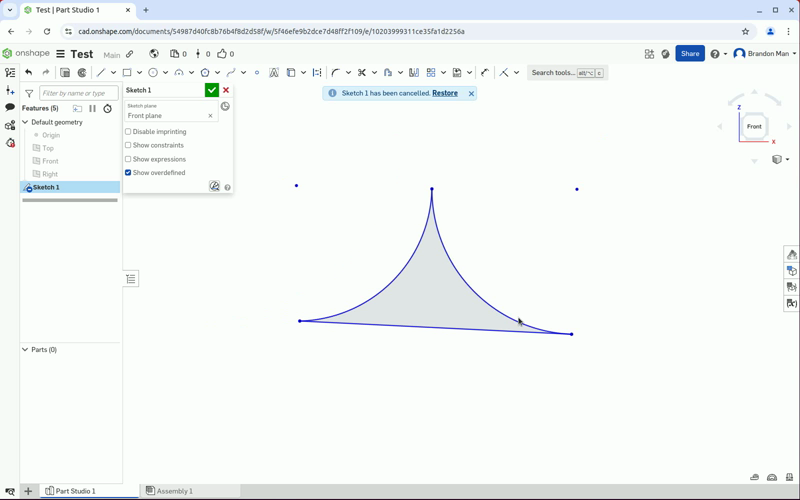
scroll(-6)
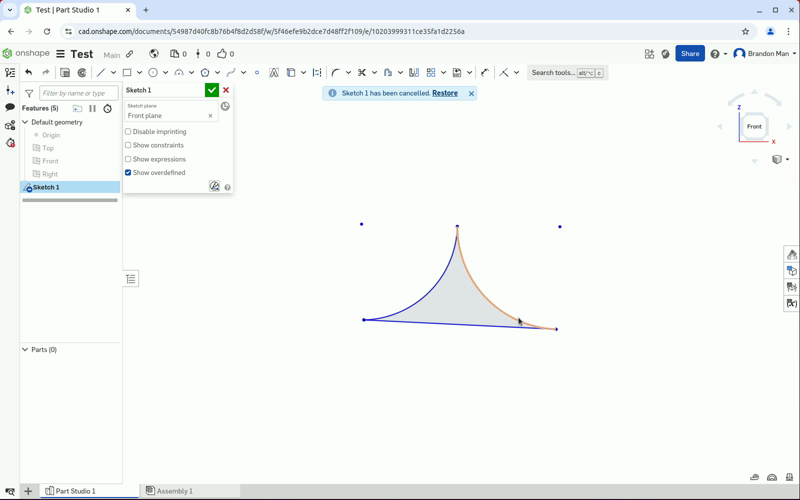
scroll(-6)
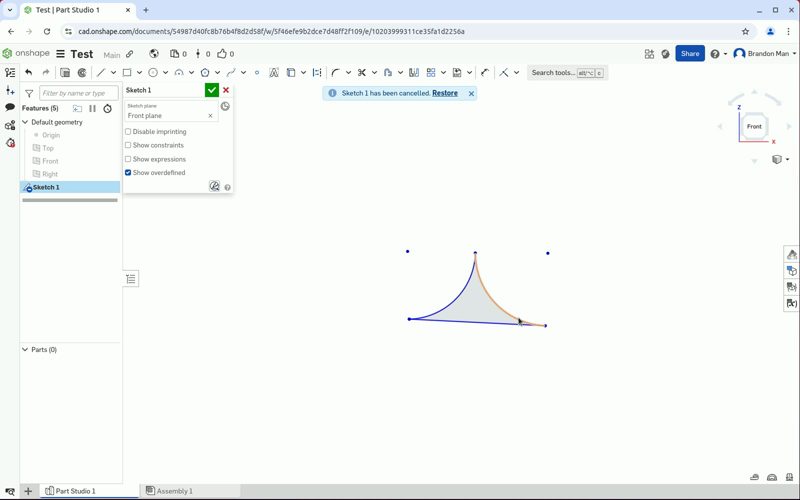
scroll(-6)
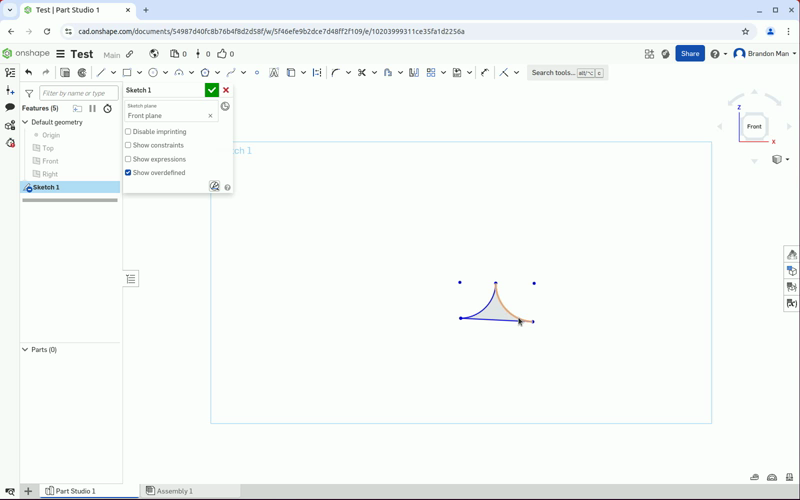
mouse_move(73, 352)
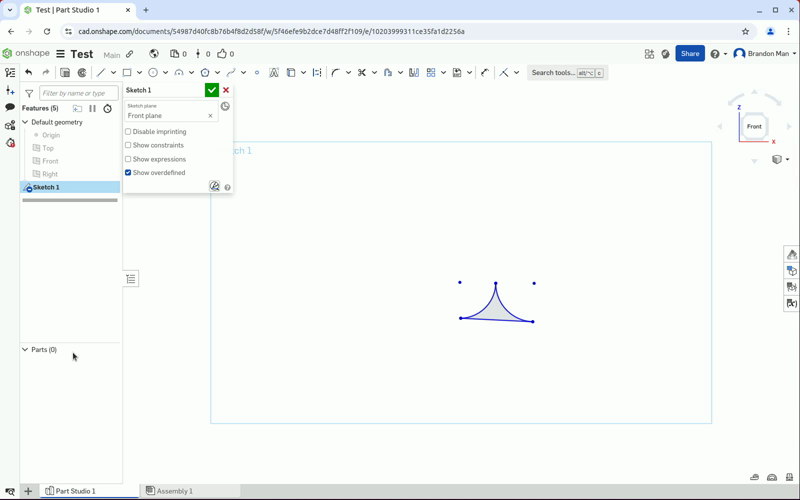
key(shift+y)
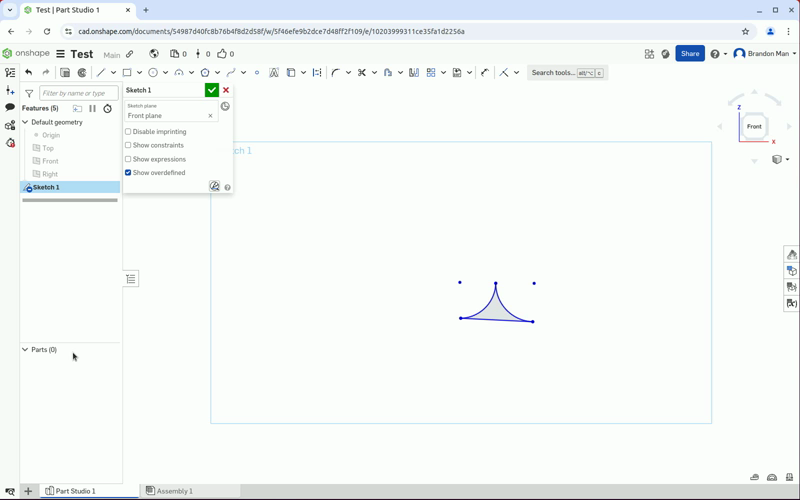
key(shift+e)
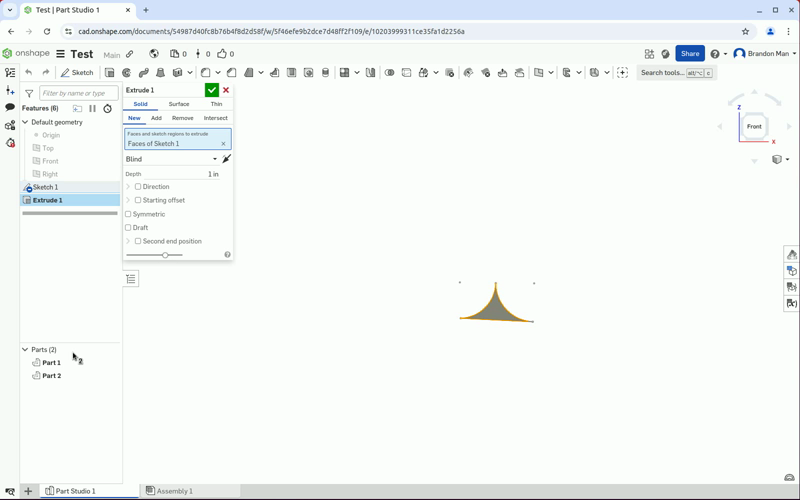
mouse_move(143, 106)
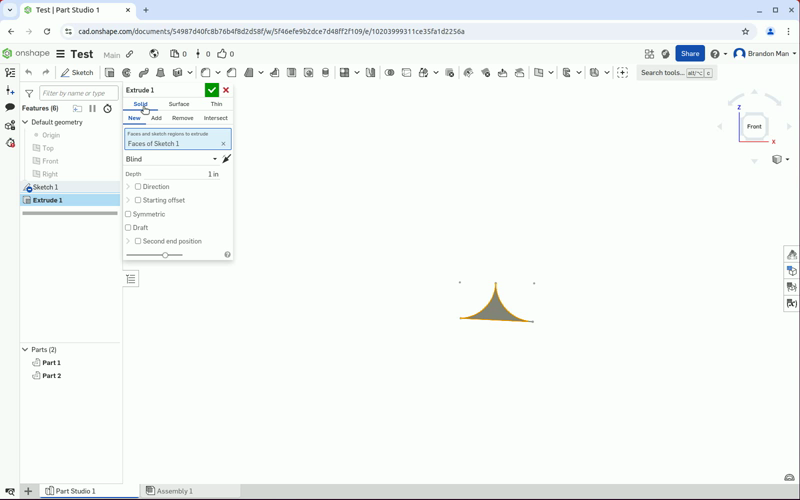
click(143, 106)
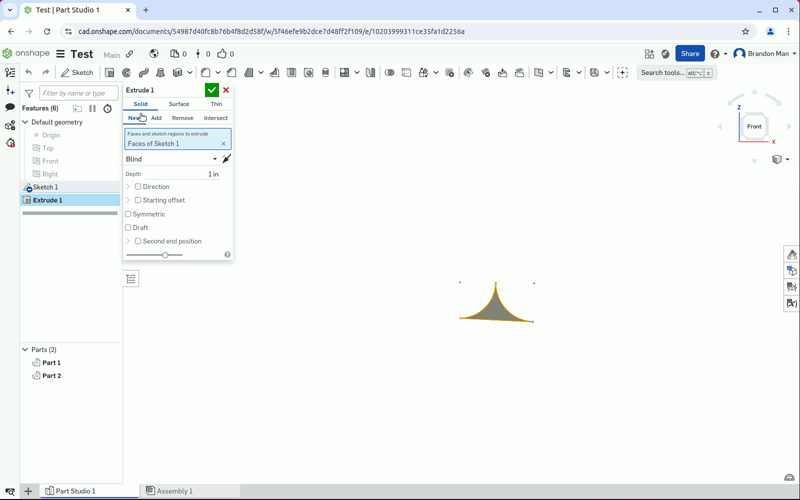
mouse_move(137, 120)
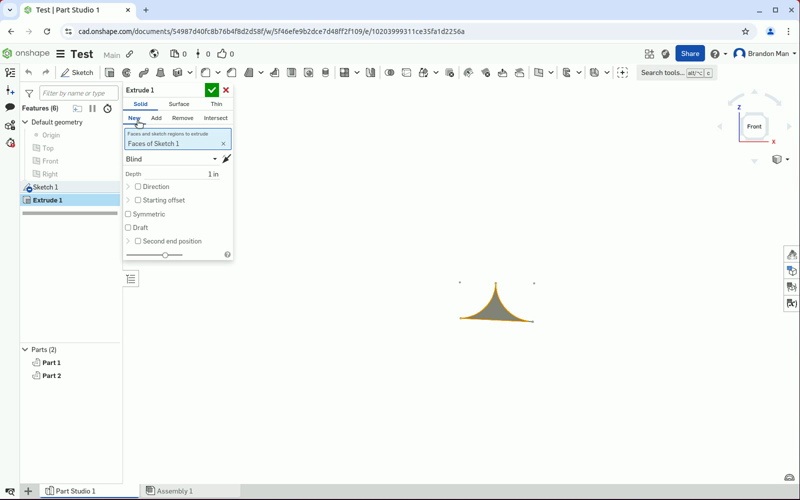
click(137, 120)
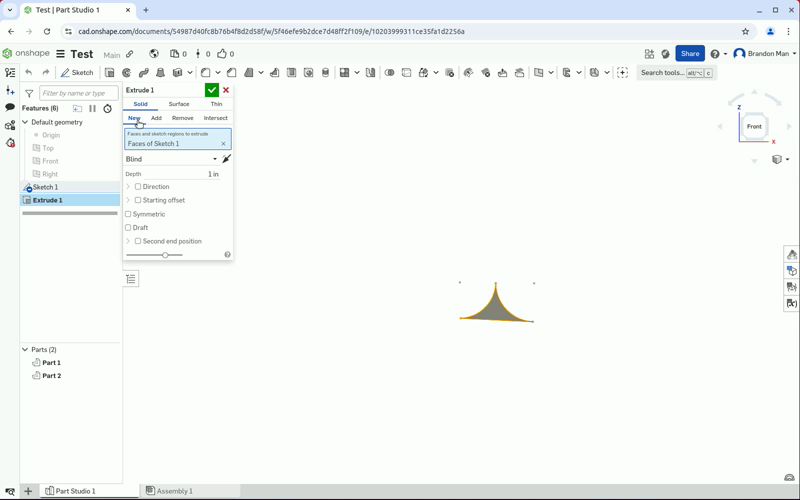
key(tab, 4)
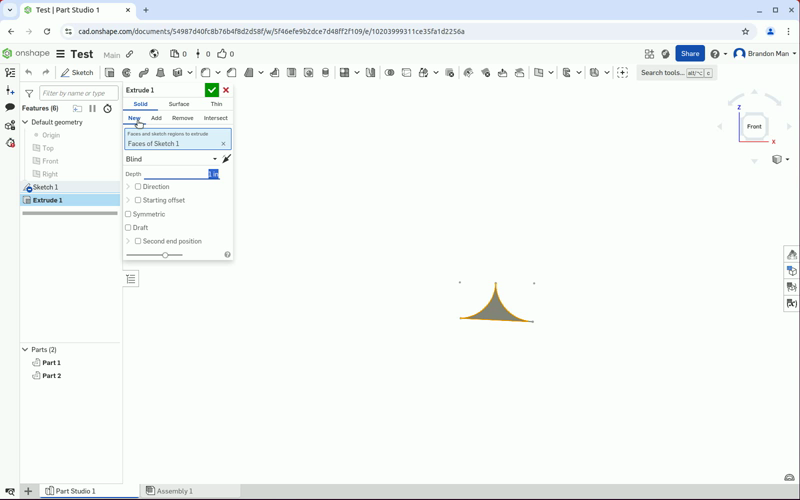
text(4.814)
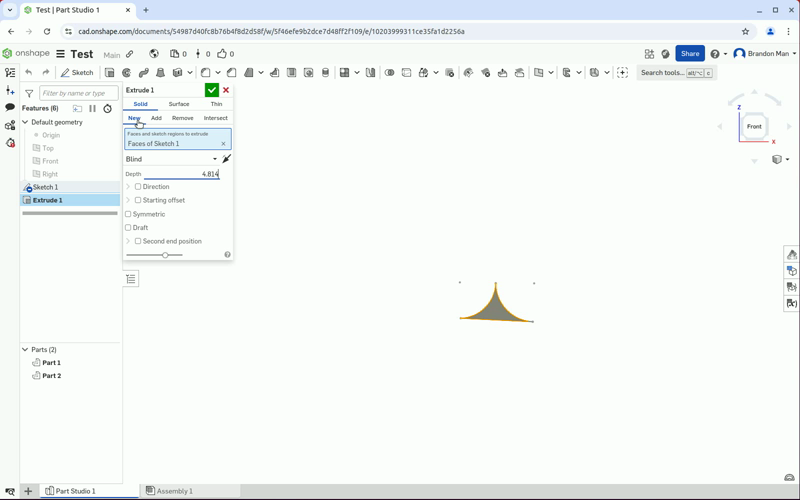
key(enter)
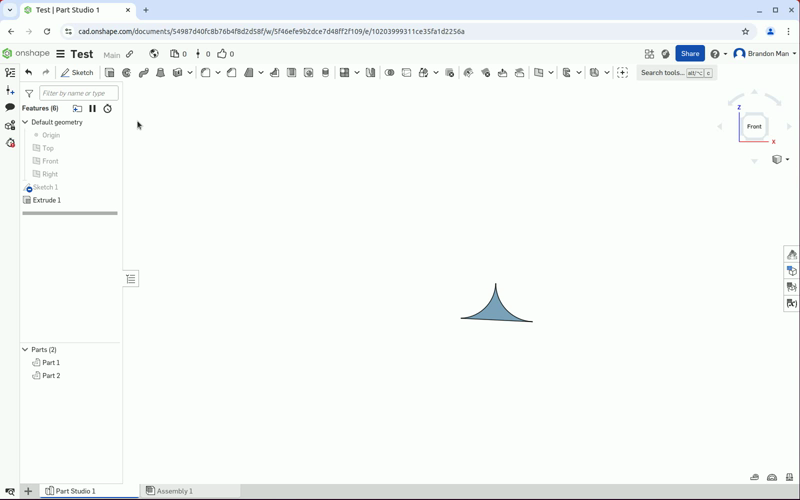
key(shift+h)
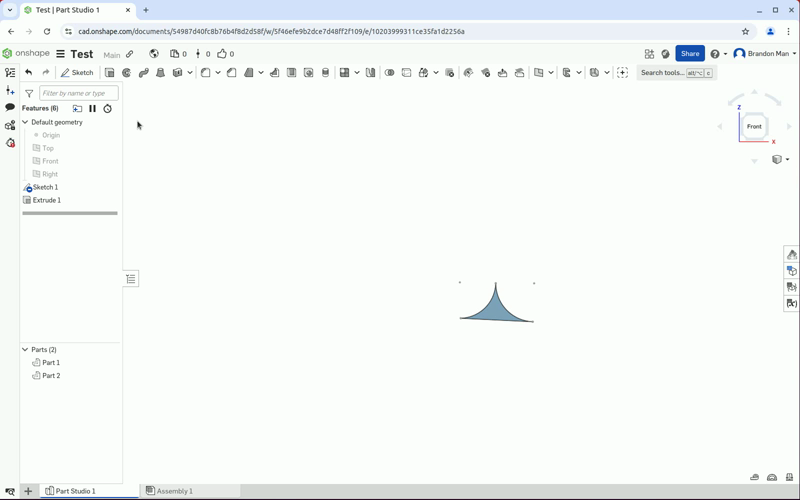
key(shift+h)
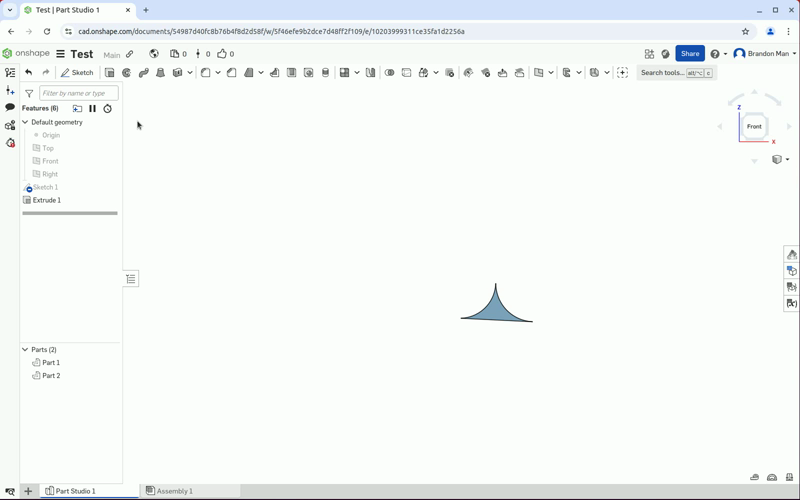
mouse_move(73, 189)
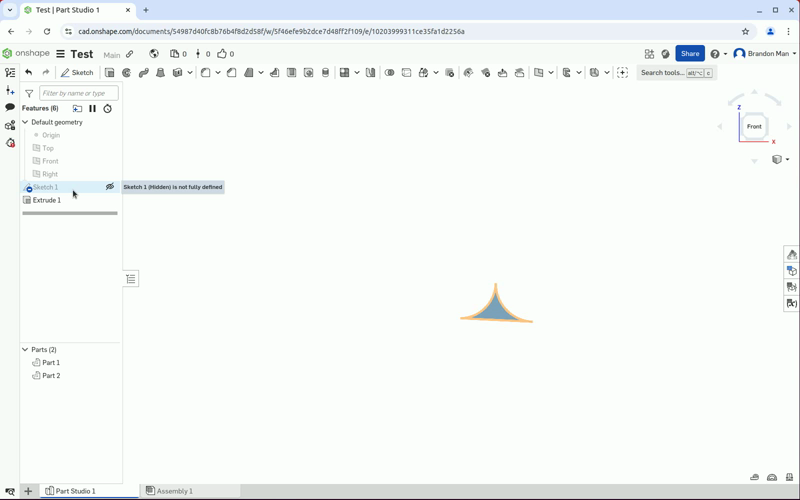
click(73, 189)
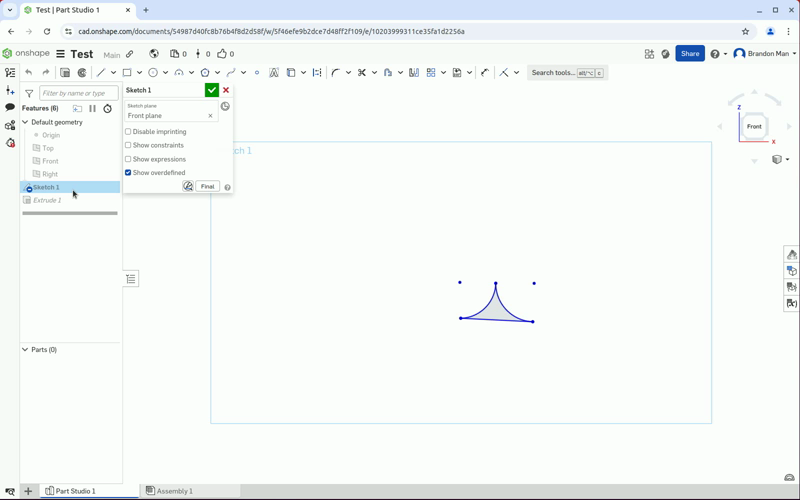
mouse_move(229, 92)
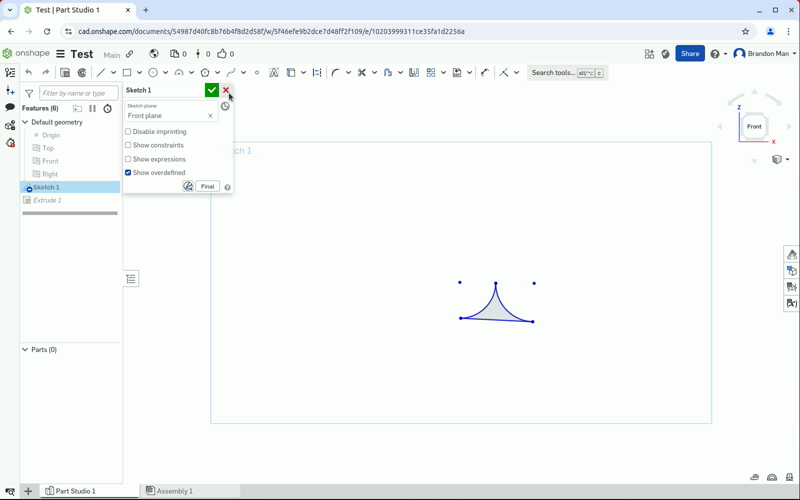
click(229, 92)
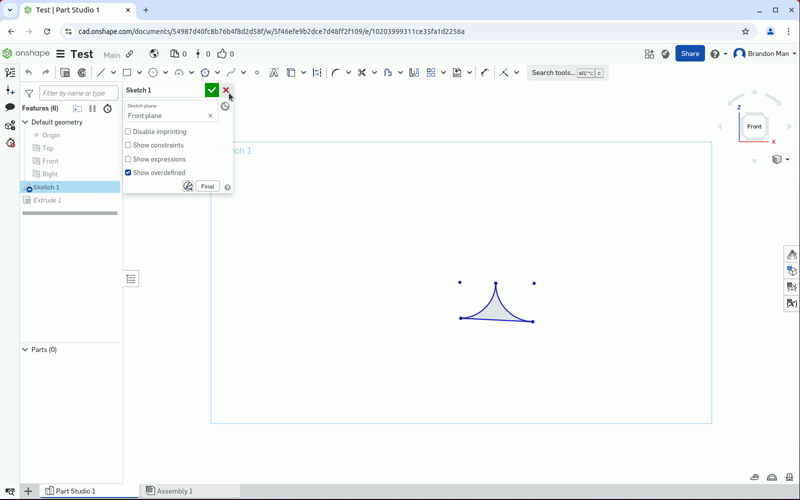
key(shift+s)
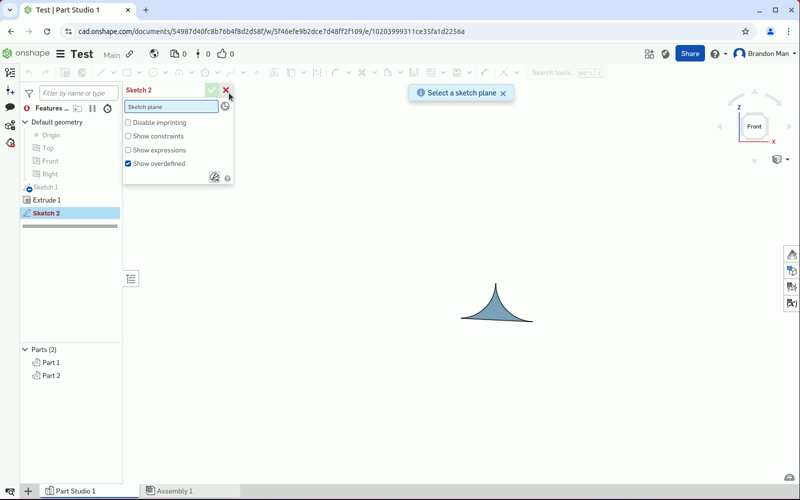
mouse_move(73, 163)
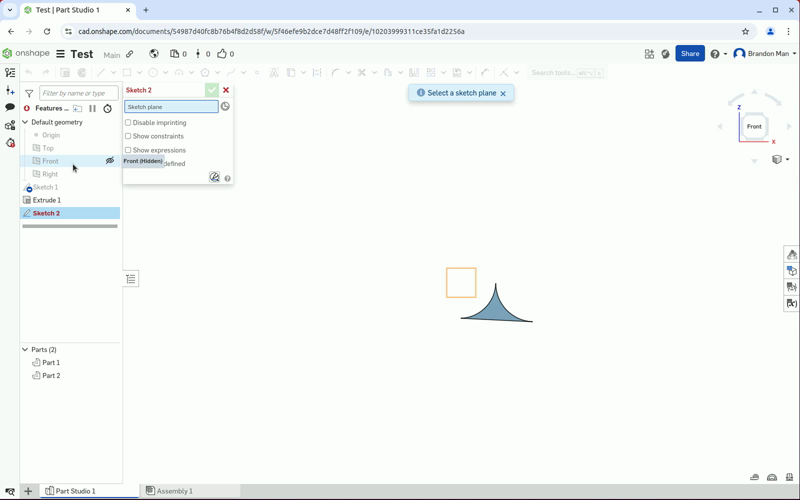
click(73, 163)
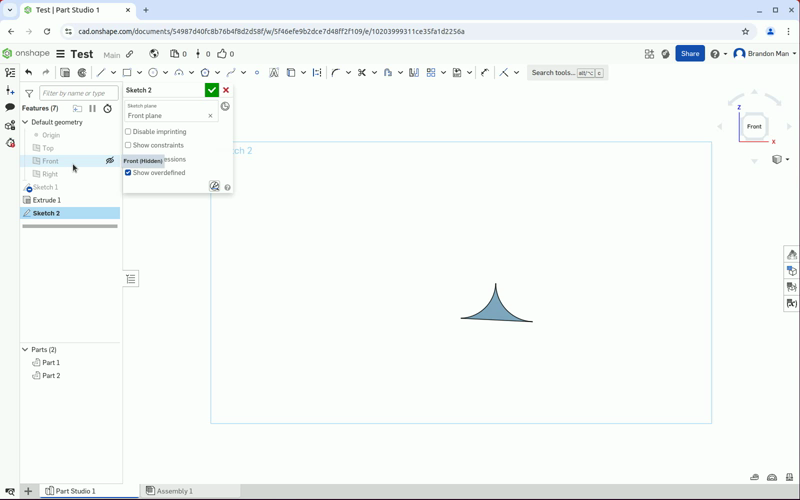
mouse_move(73, 352)
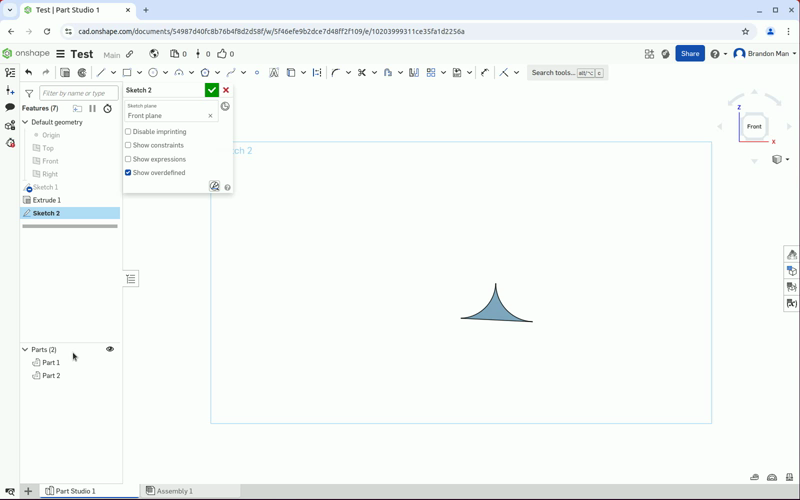
key(y)
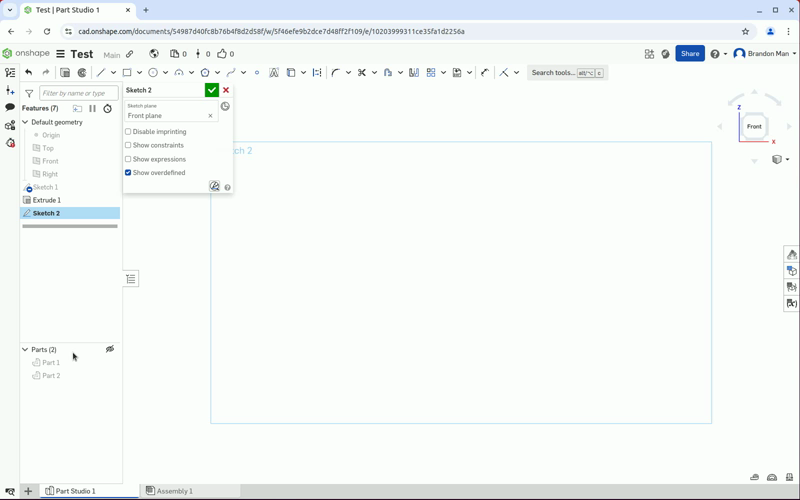
key(a)
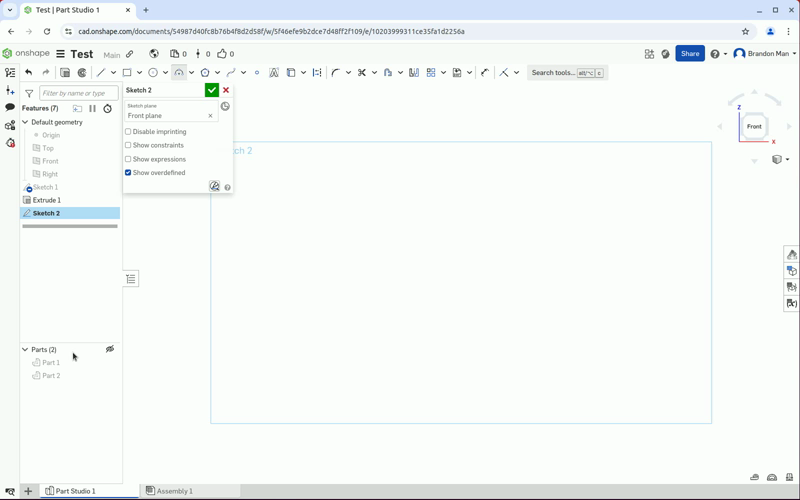
key_down(shift)
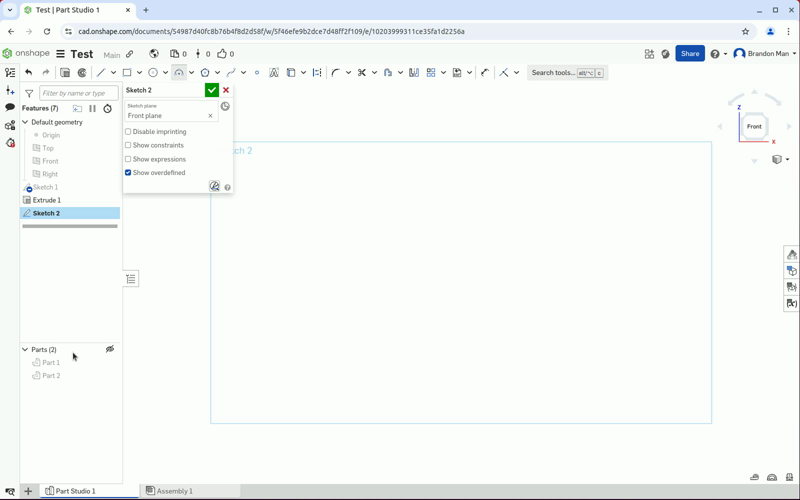
mouse_move(460, 247)
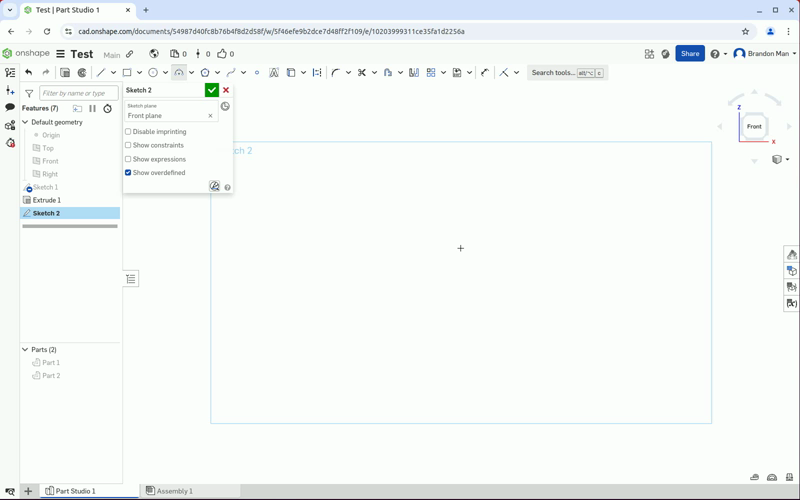
click(460, 247)
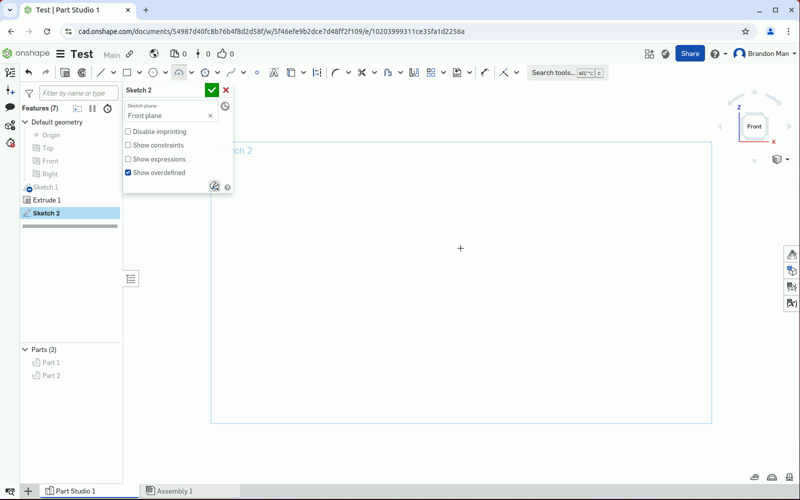
key_up(shift)
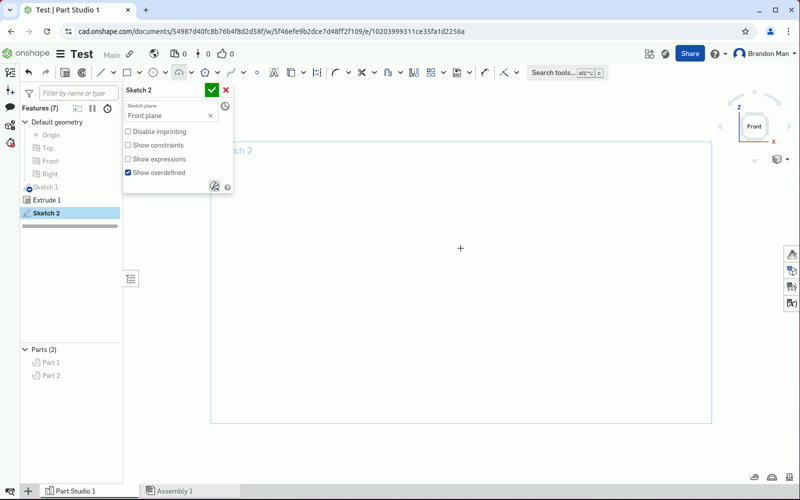
key_down(shift)
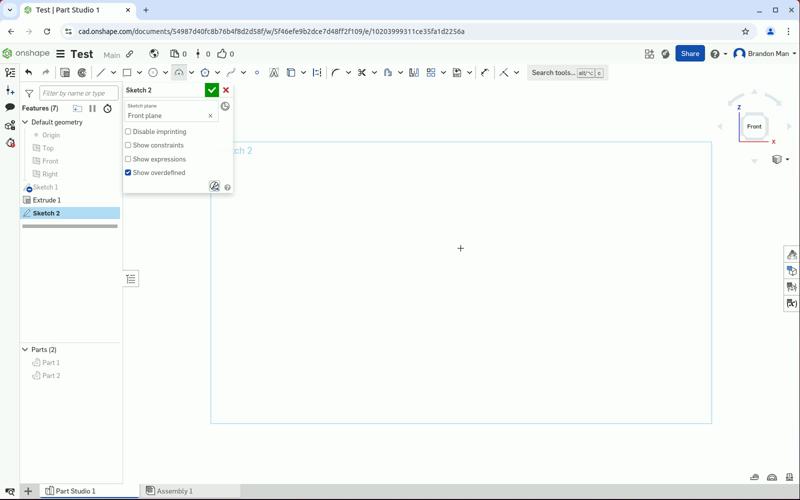
mouse_move(495, 282)
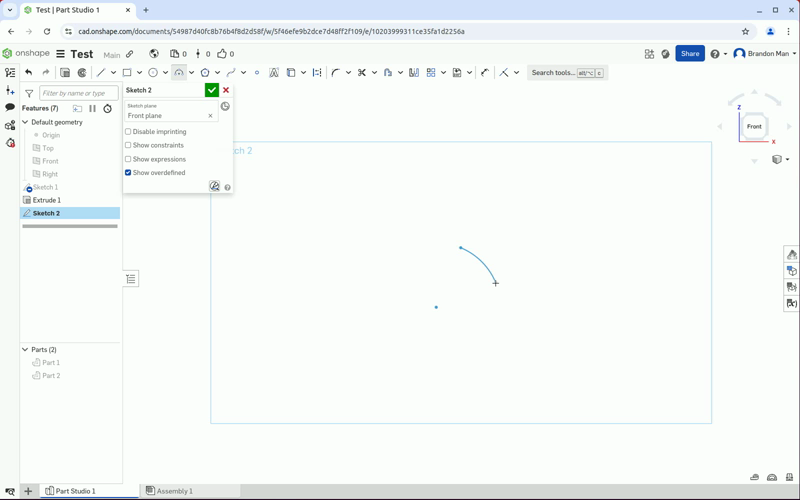
click(495, 282)
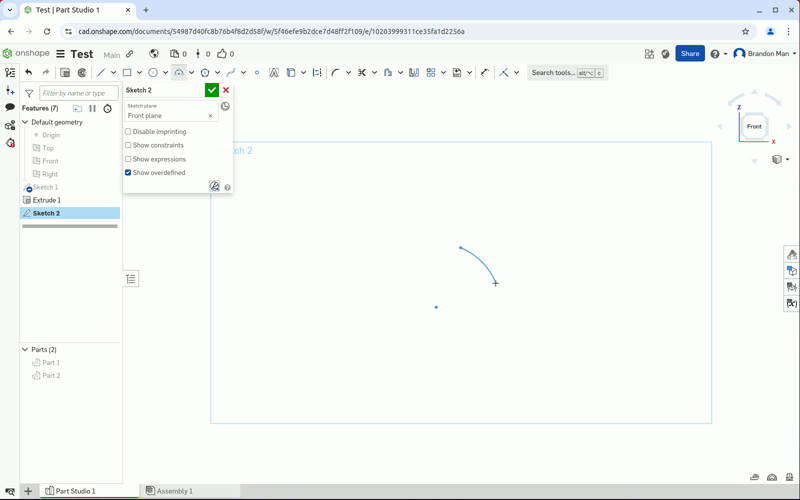
mouse_move(485, 258)
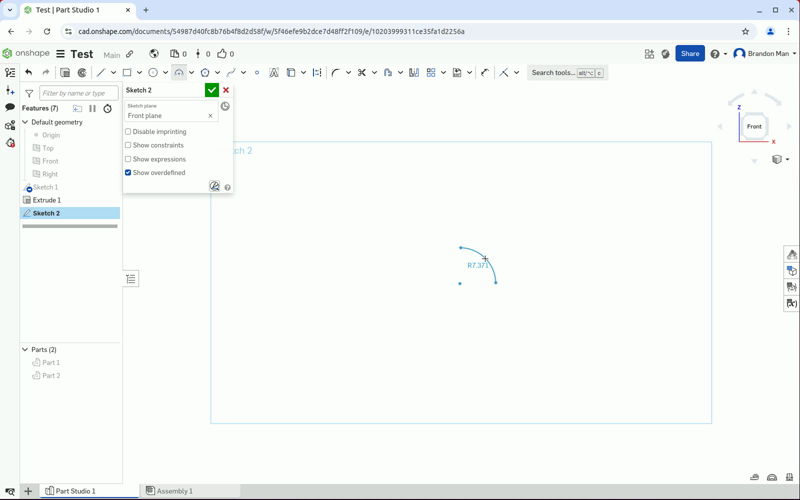
click(485, 258)
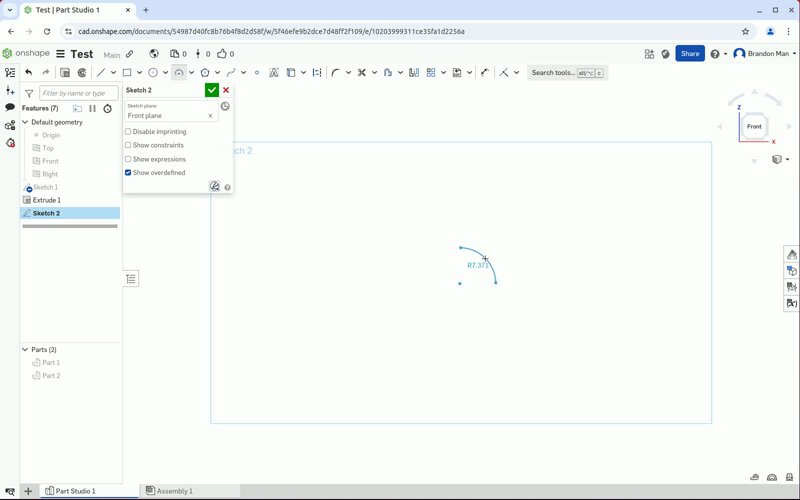
key_up(shift)
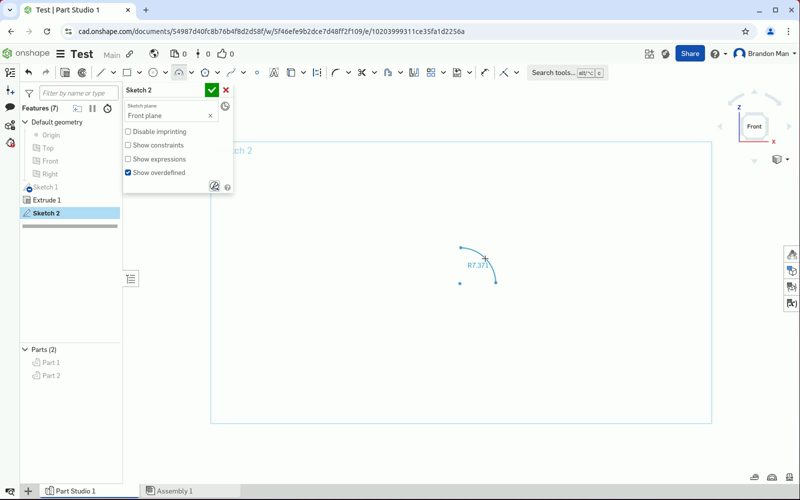
mouse_move(495, 282)
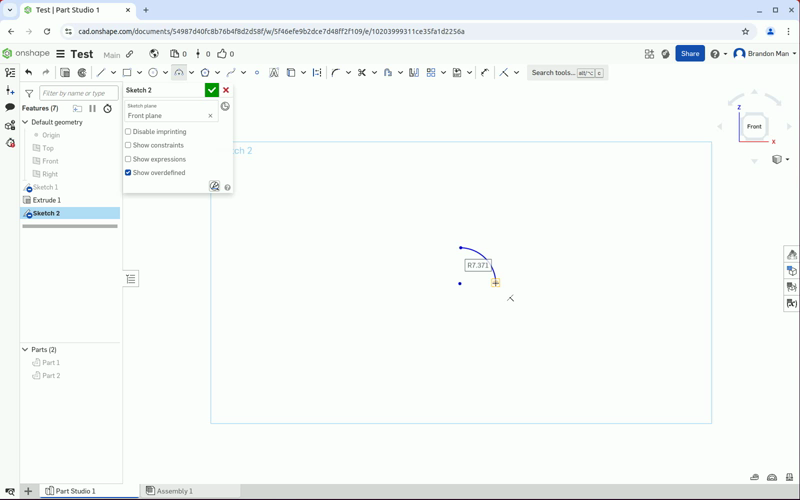
click(495, 282)
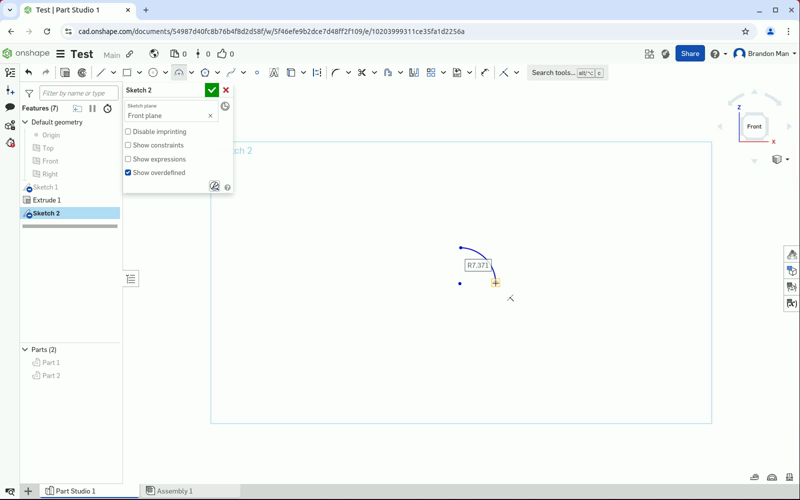
key_down(shift)
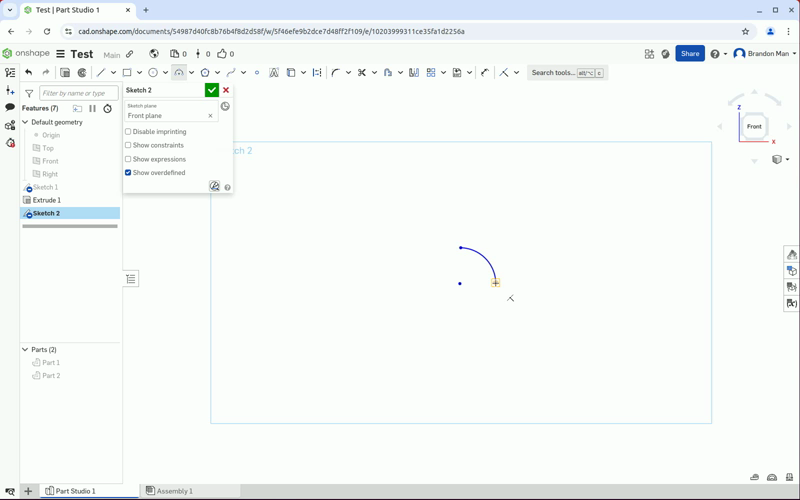
mouse_move(532, 243)
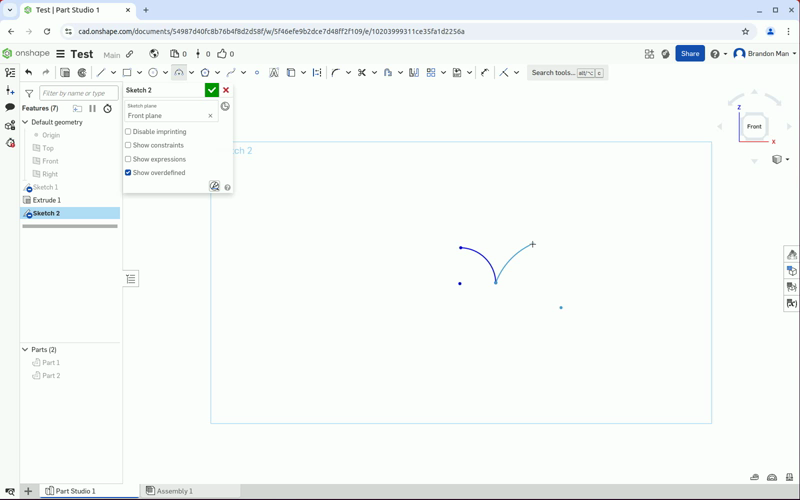
click(532, 243)
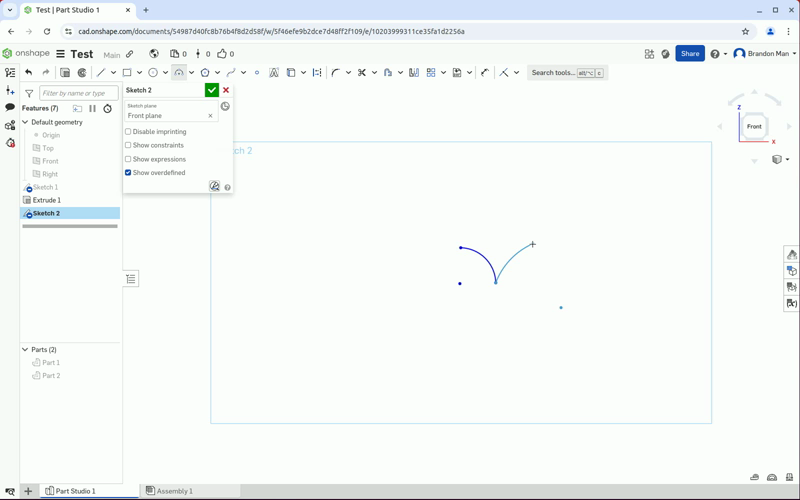
mouse_move(506, 255)
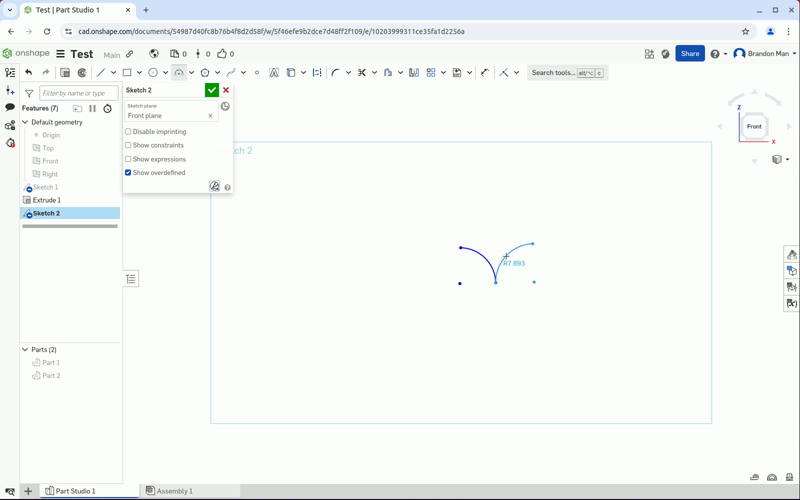
click(506, 255)
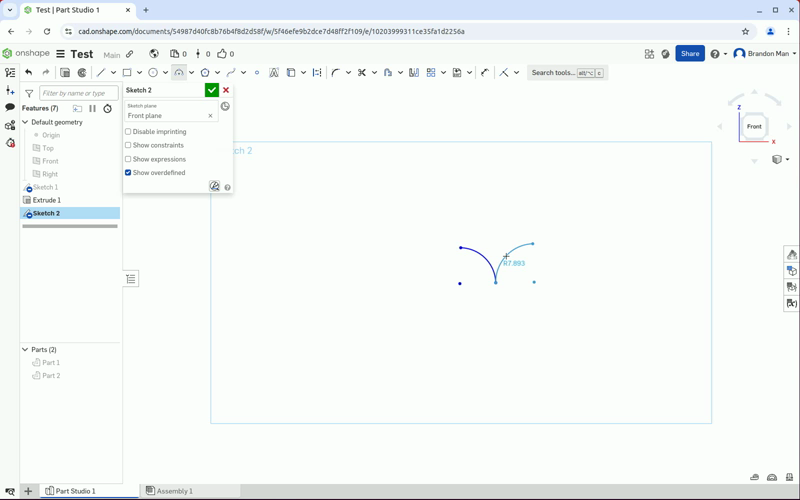
key_up(shift)
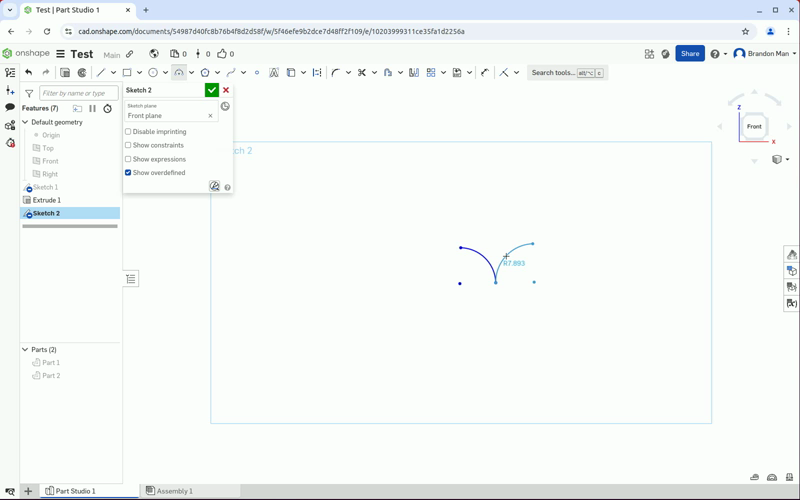
key(esc)
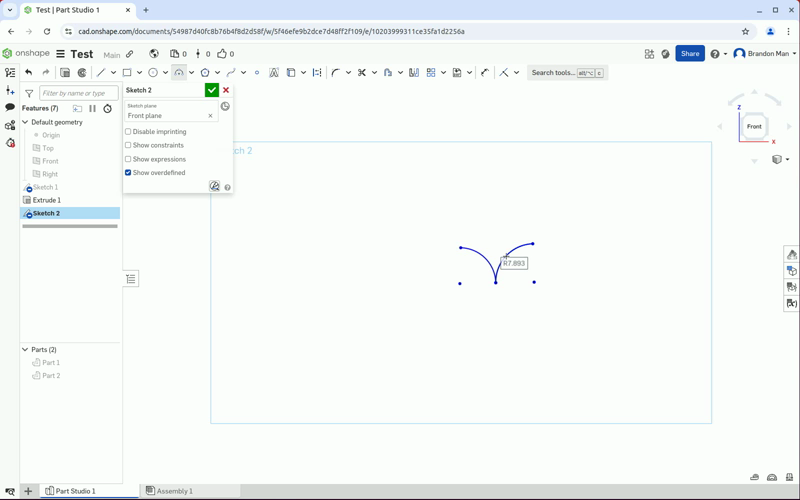
key(l)
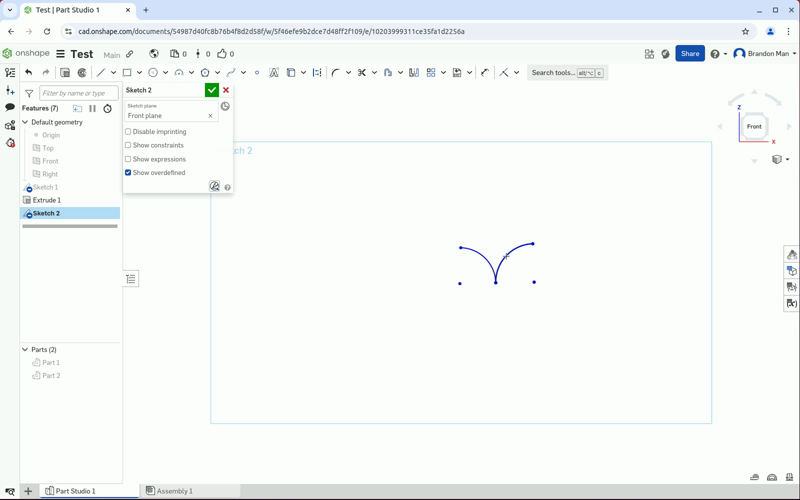
mouse_move(532, 243)
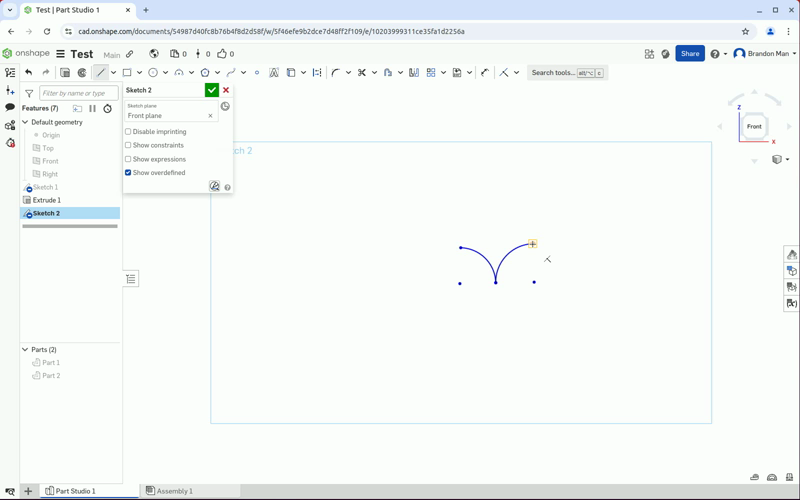
click(532, 243)
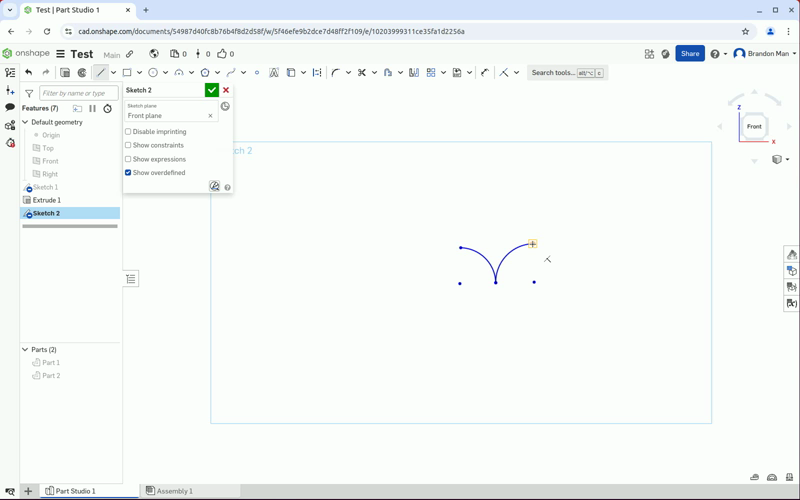
key_down(shift)
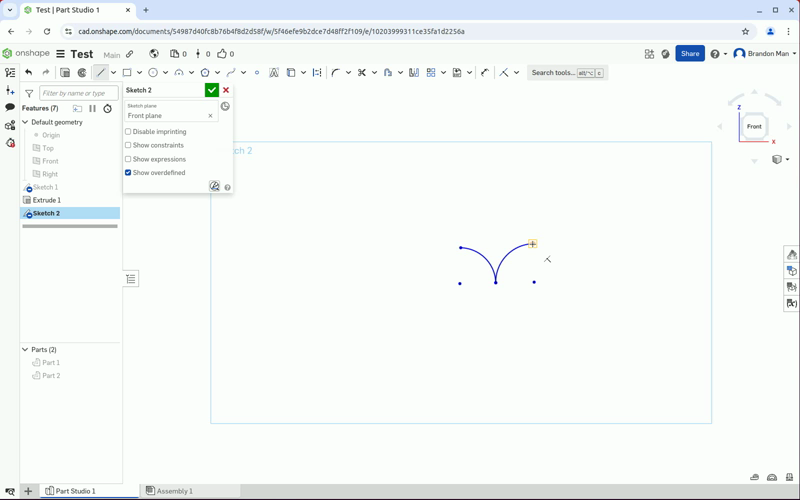
mouse_move(460, 247)
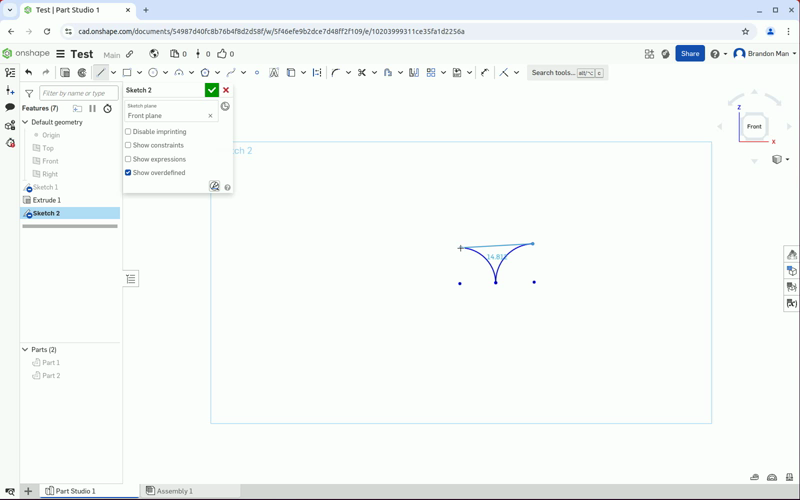
key_up(shift)
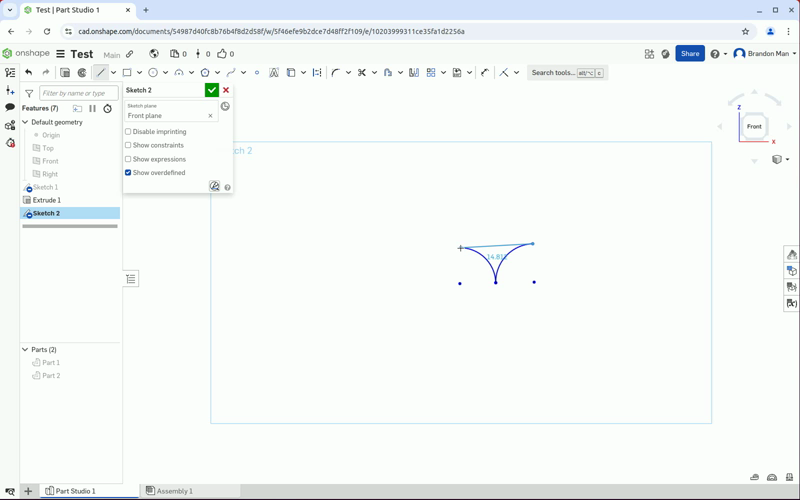
click(460, 247)
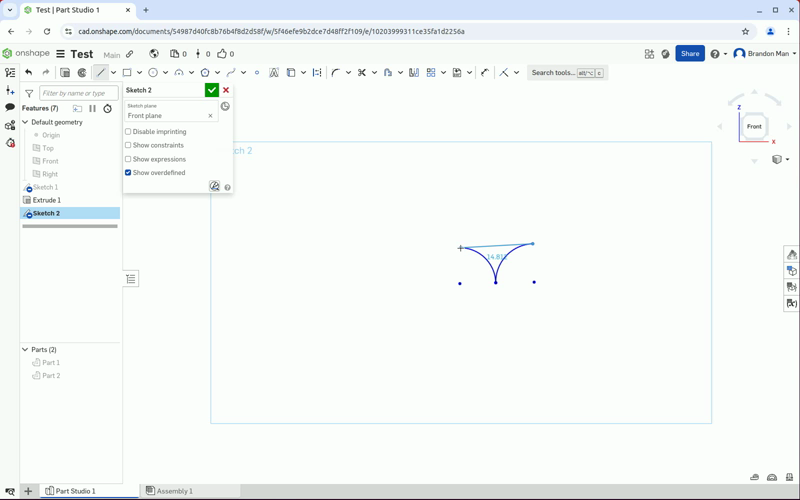
key(esc)
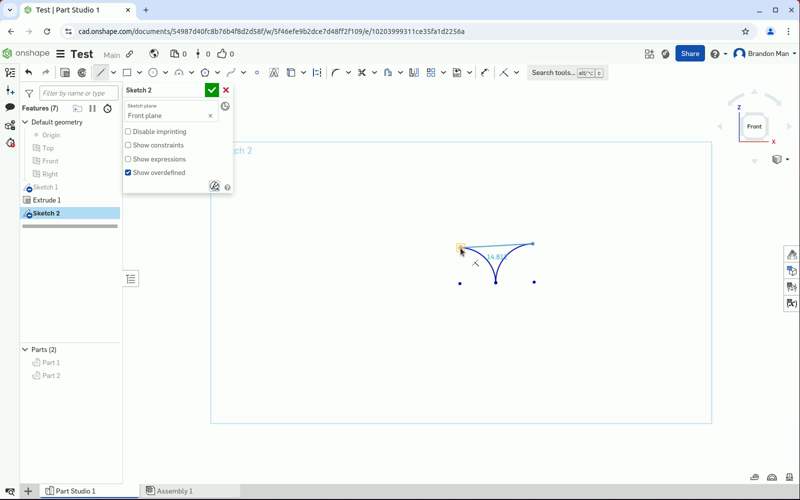
mouse_move(511, 262)
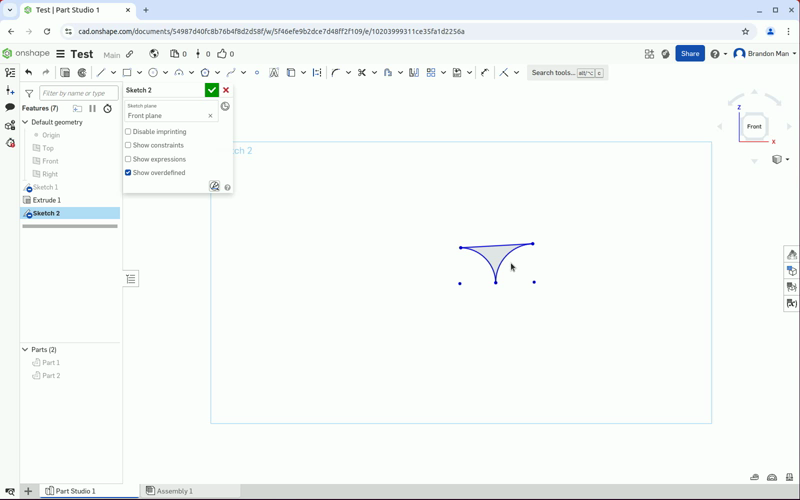
scroll(6)
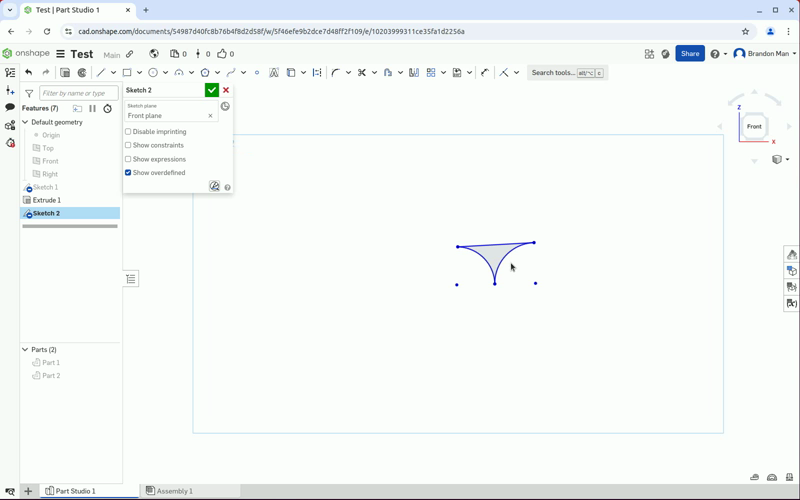
scroll(6)
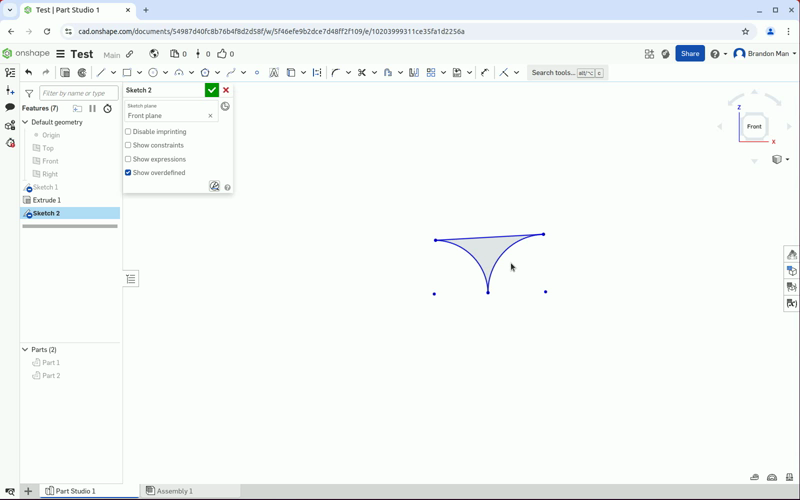
scroll(6)
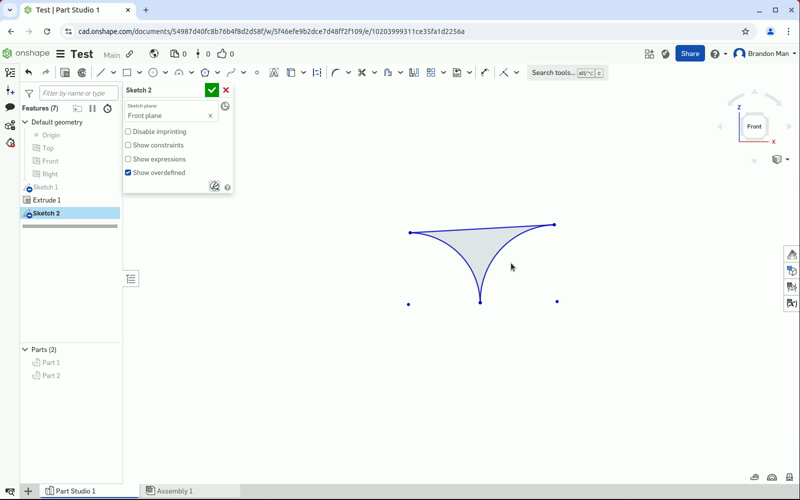
scroll(6)
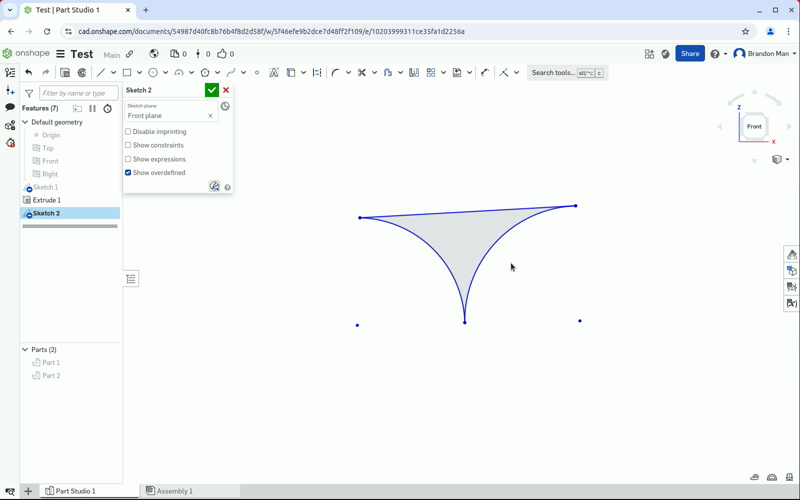
scroll(6)
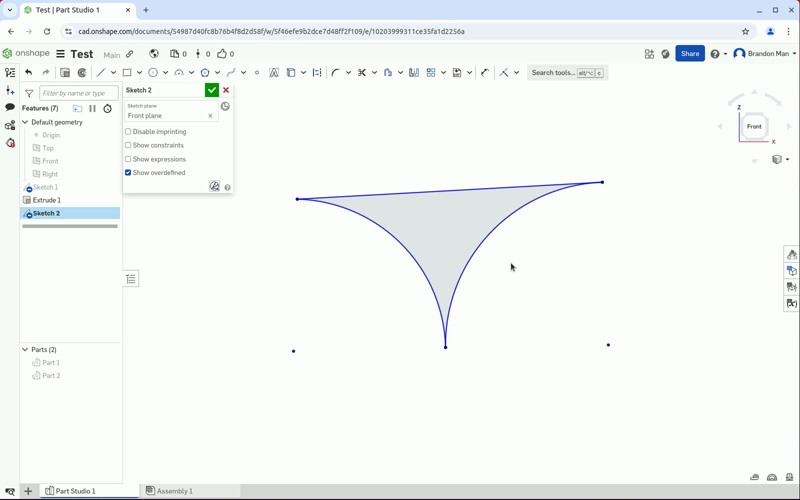
scroll(6)
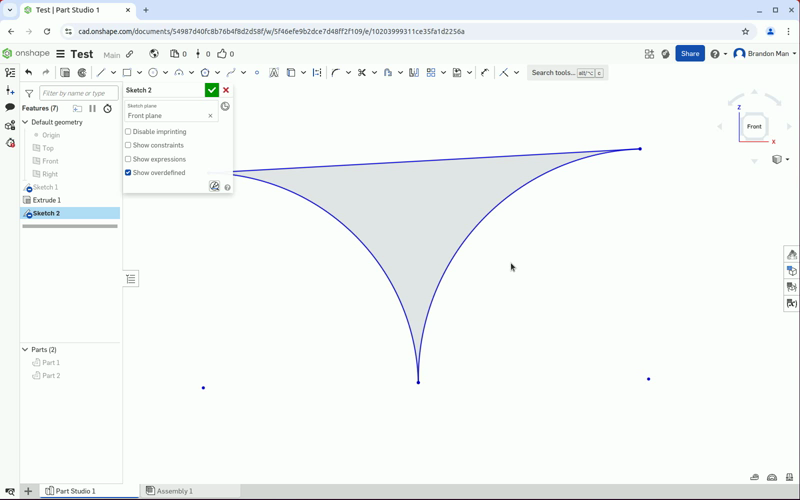
scroll(6)
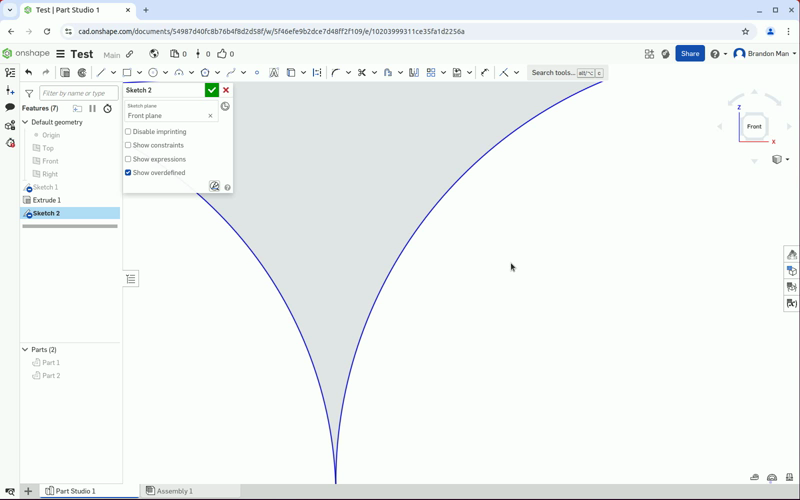
click(511, 262)
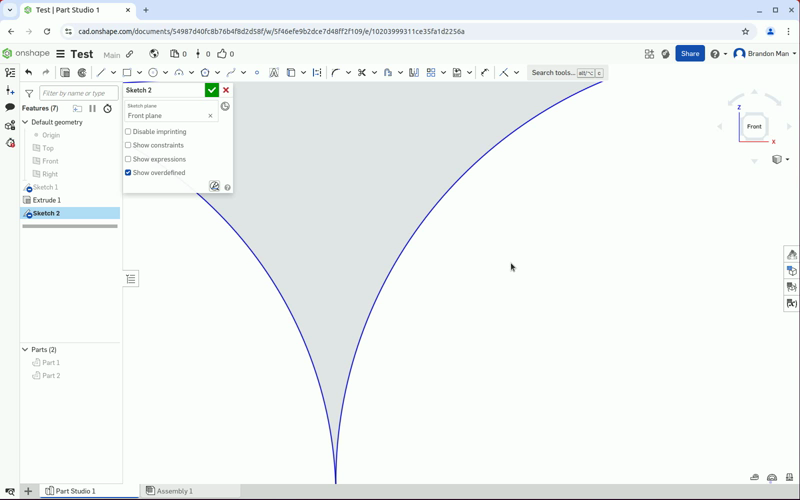
scroll(-6)
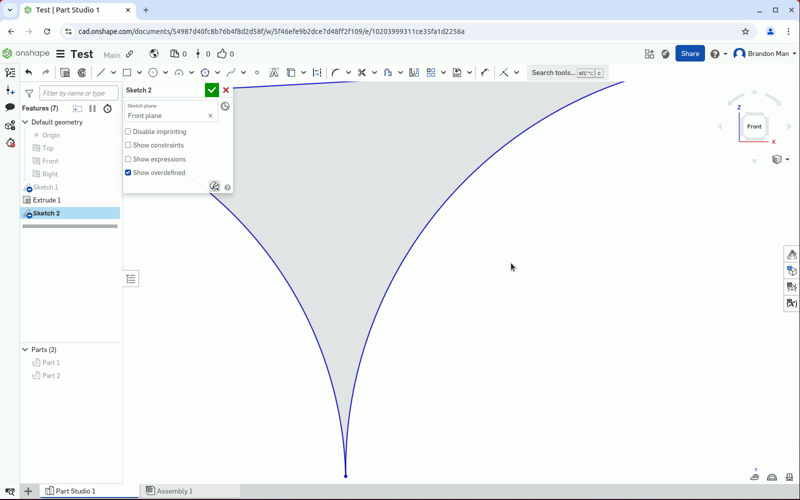
scroll(-6)
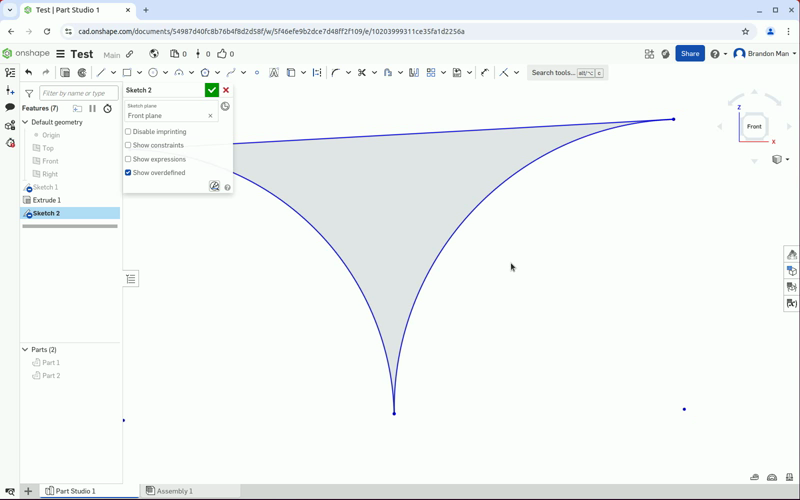
scroll(-6)
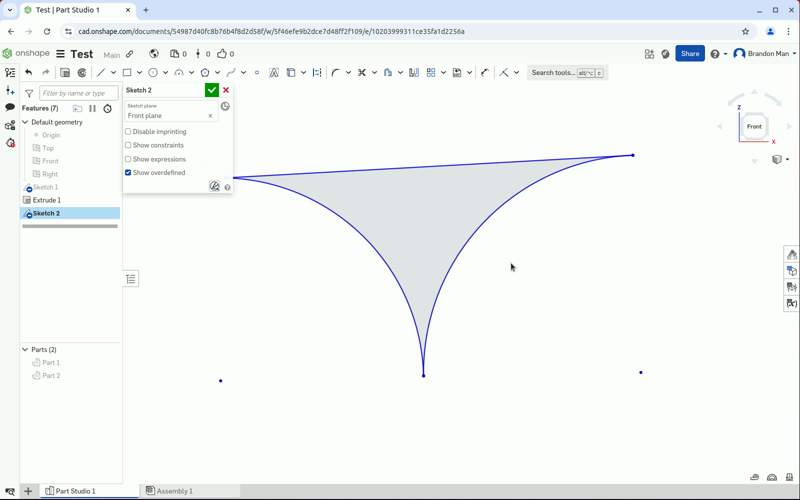
scroll(-6)
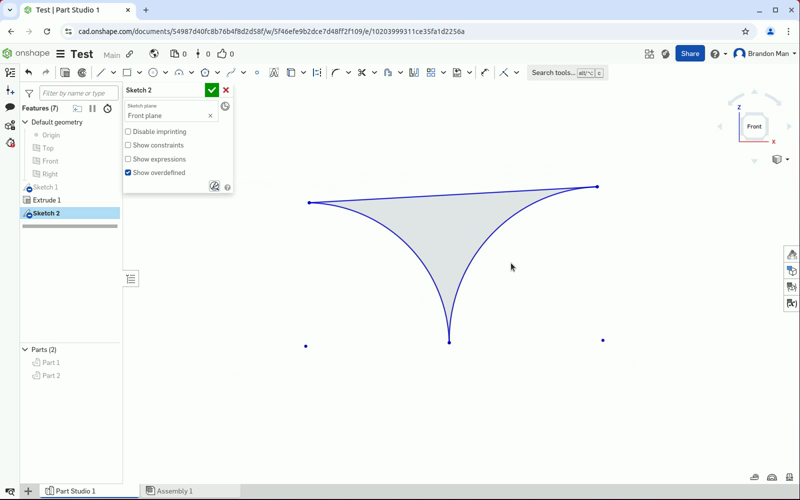
scroll(-6)
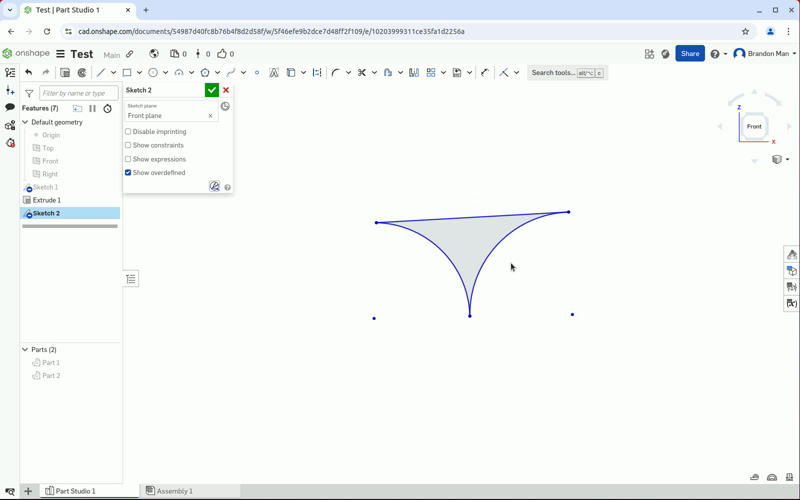
scroll(-6)
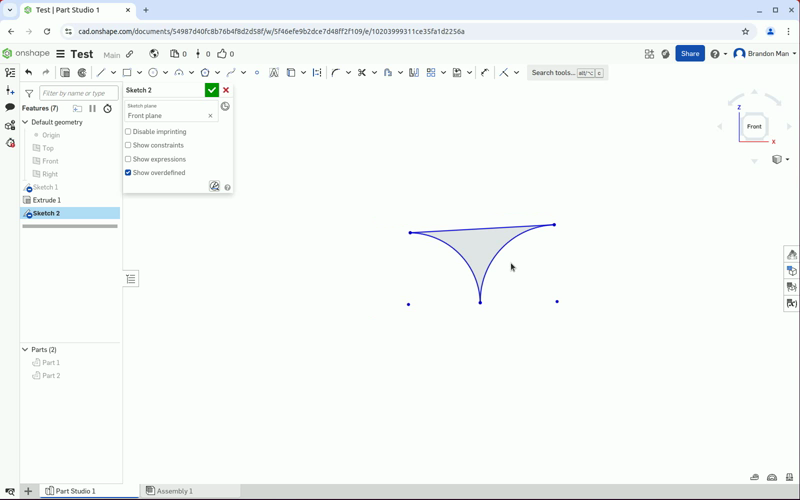
scroll(-6)
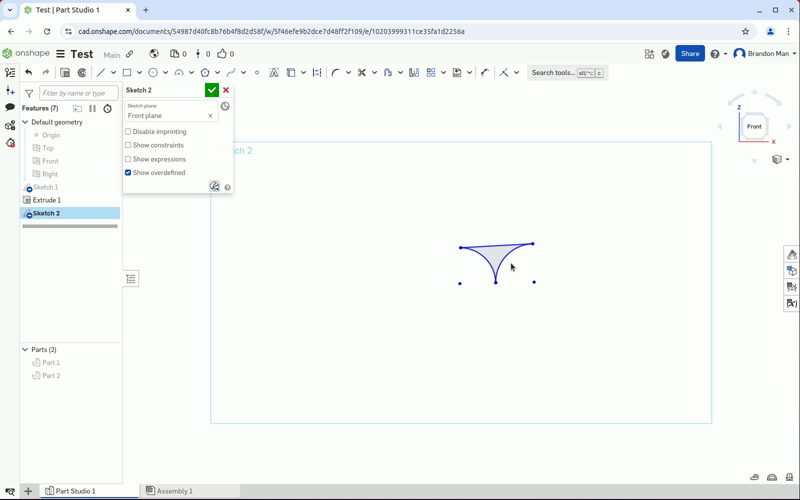
mouse_move(73, 352)
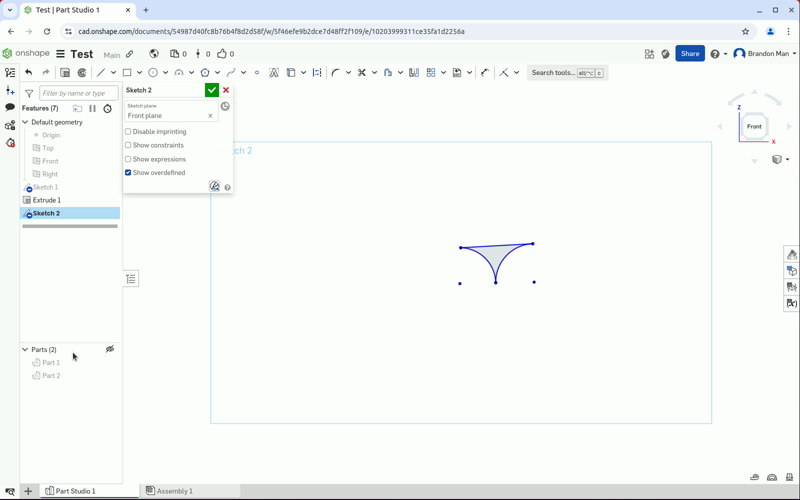
key(shift+y)
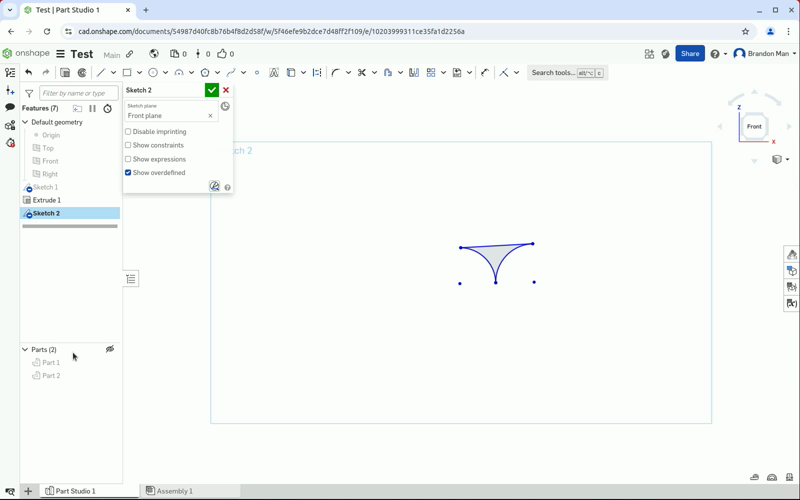
key(shift+e)
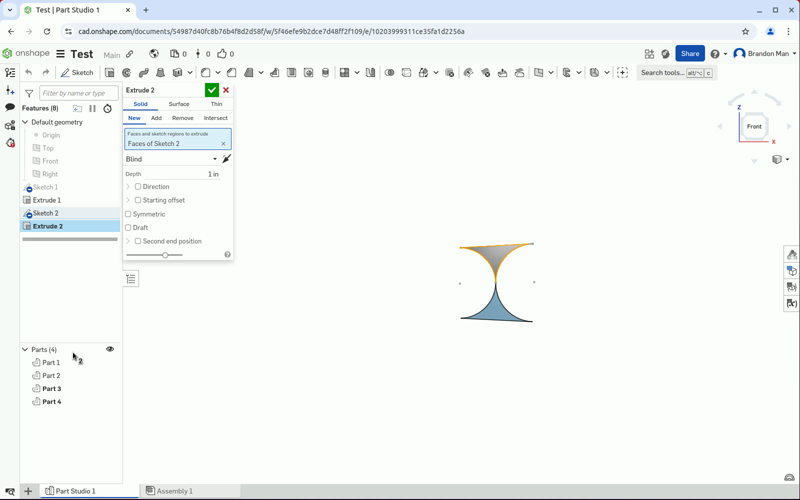
mouse_move(143, 106)
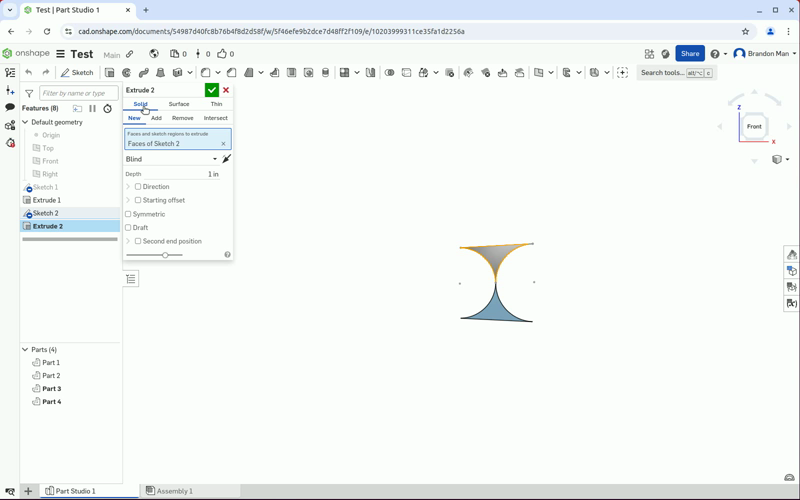
click(143, 106)
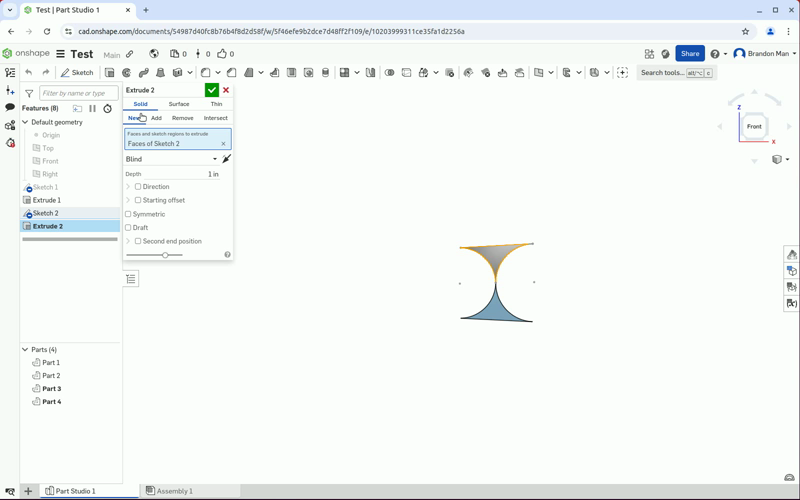
mouse_move(137, 120)
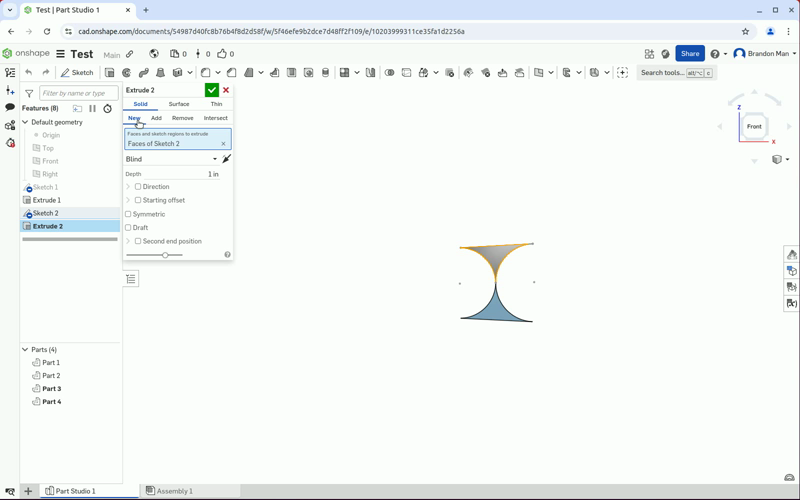
click(137, 120)
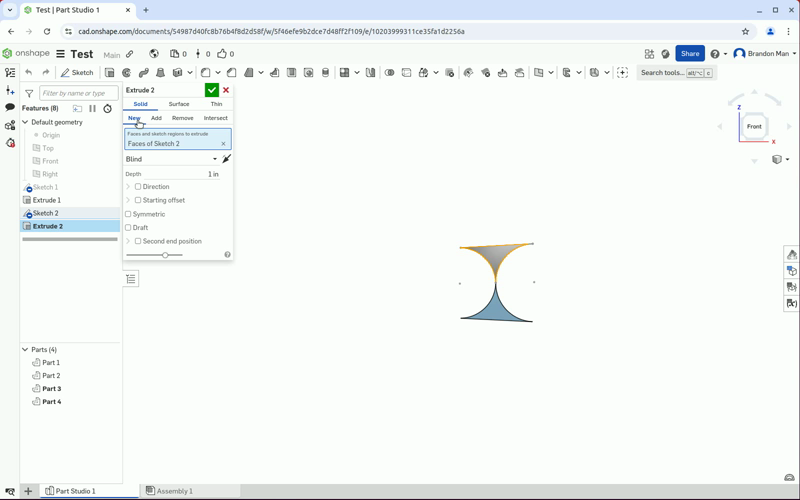
key(tab, 4)
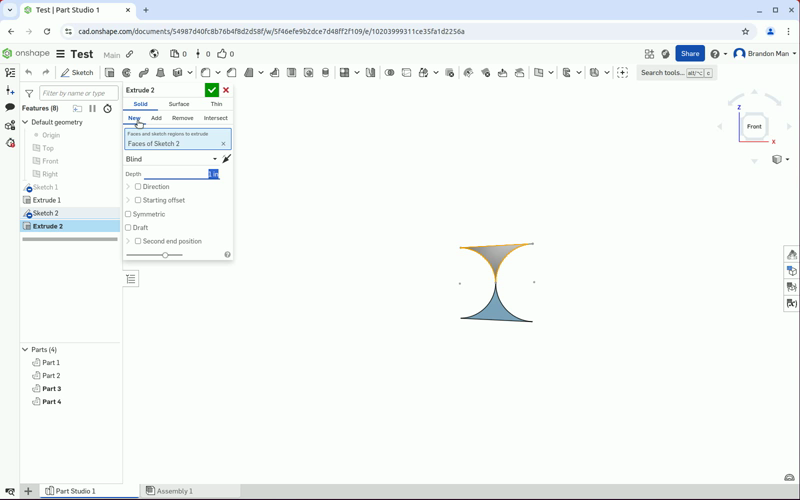
text(4.814)
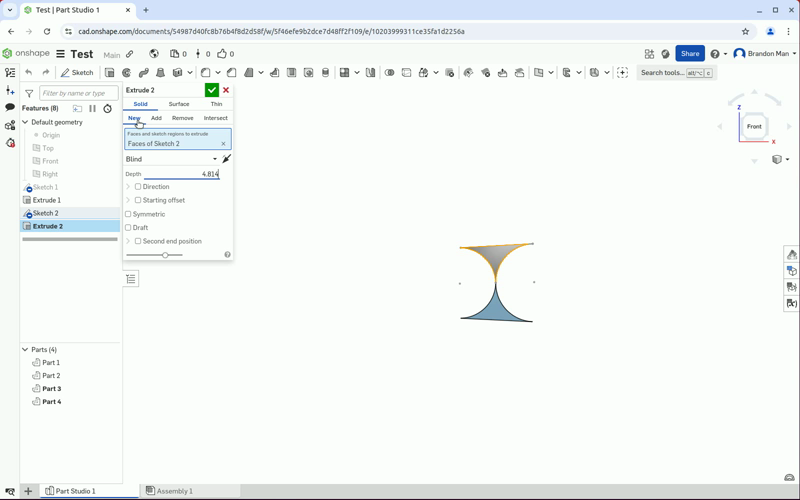
key(enter)
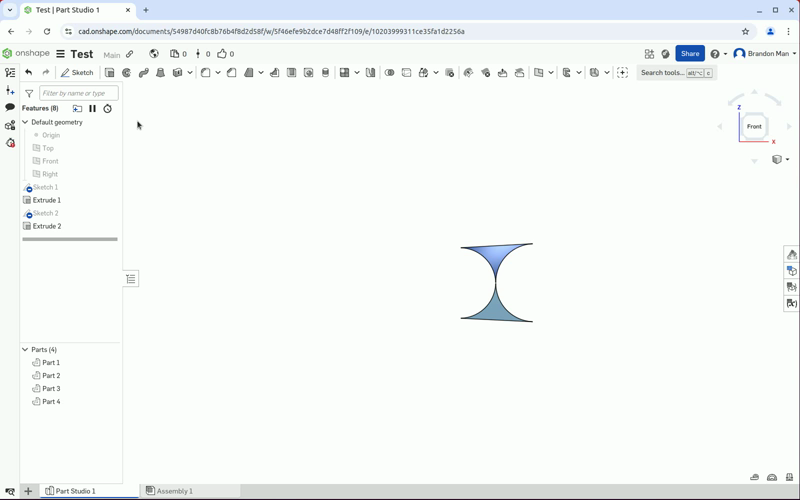
key(shift+h)
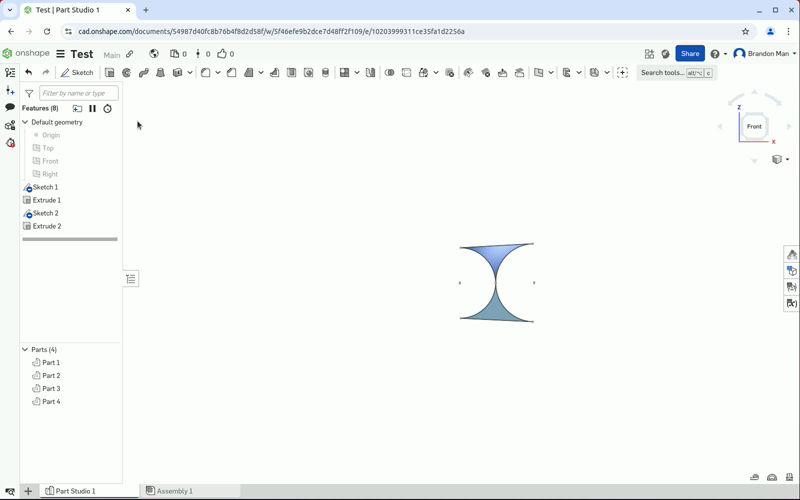
key(shift+h)
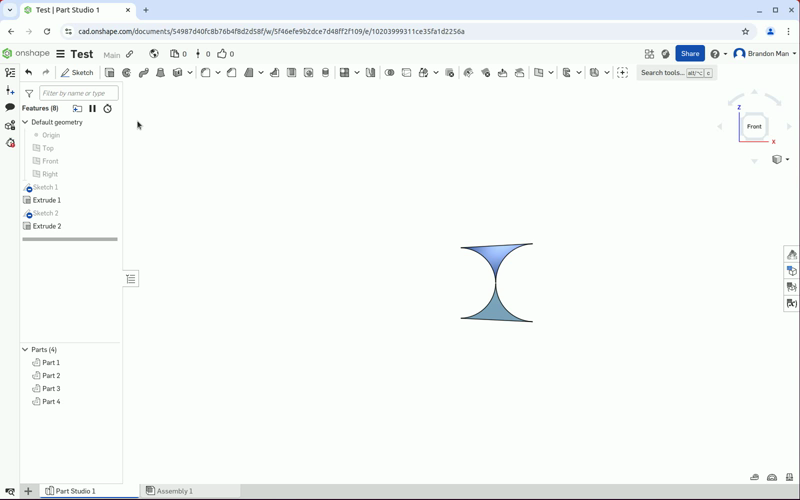
mouse_move(73, 189)
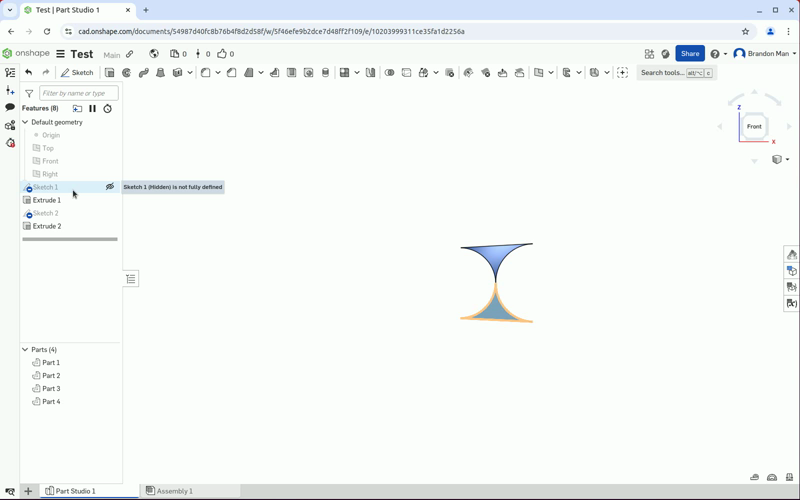
click(73, 189)
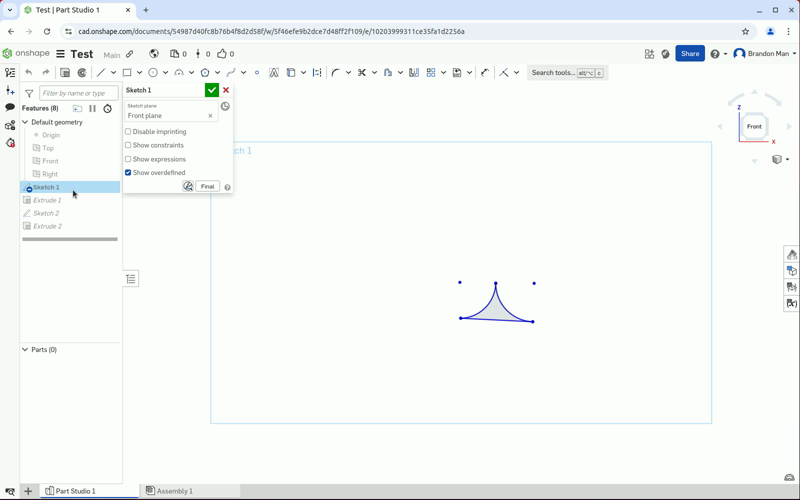
mouse_move(229, 92)
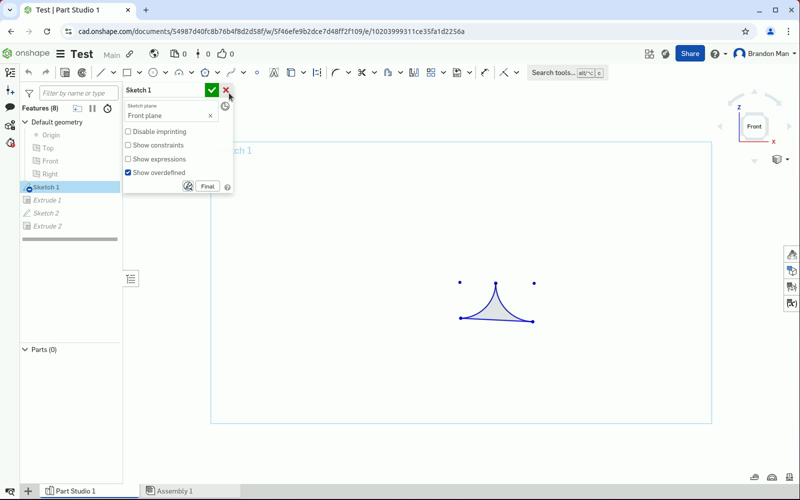
click(229, 92)
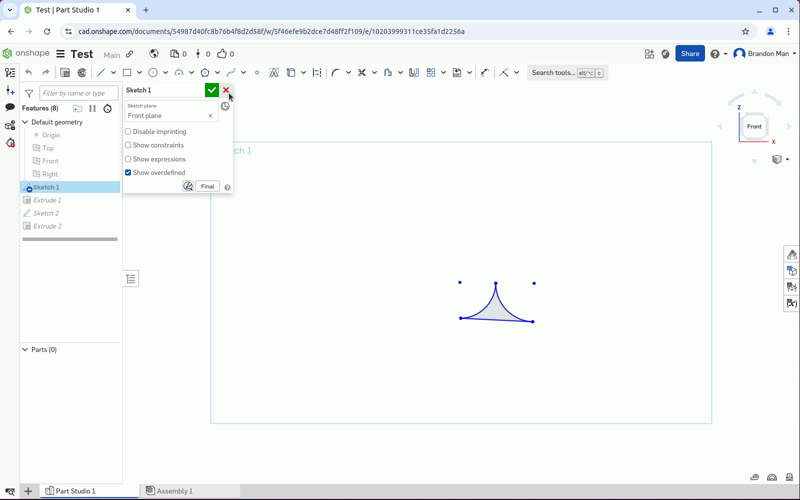
key(shift+s)
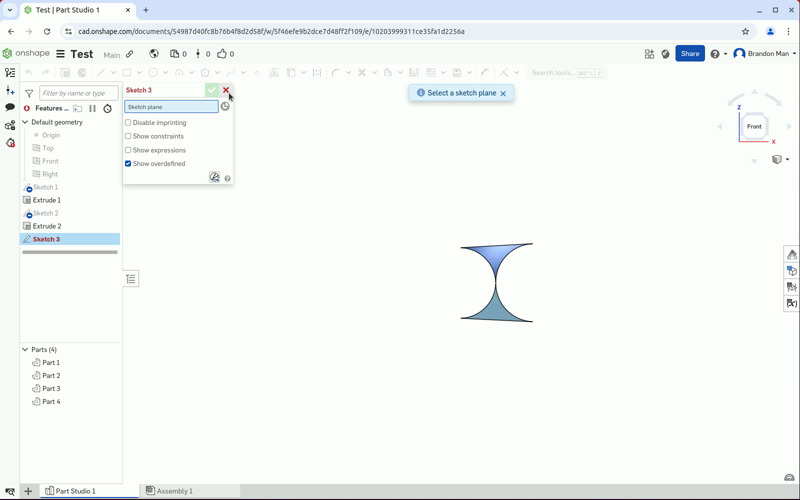
mouse_move(73, 163)
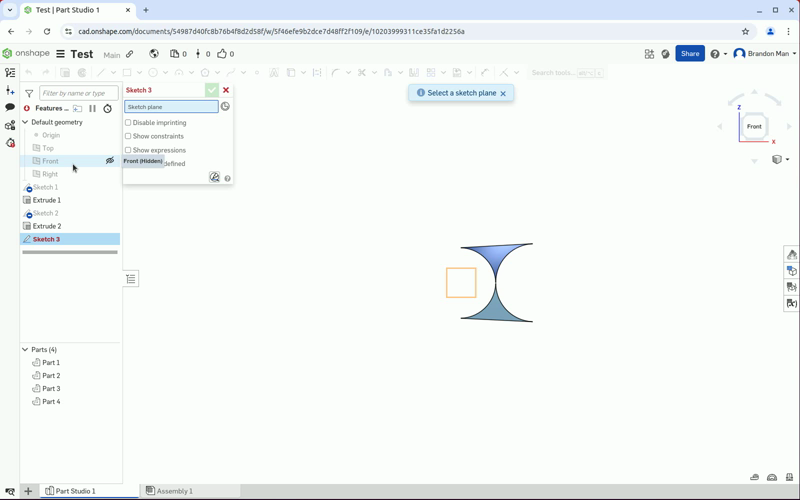
click(73, 163)
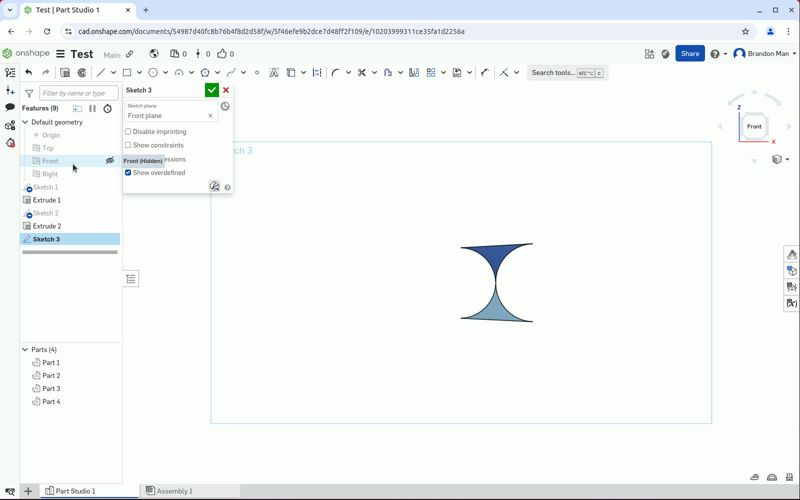
mouse_move(73, 352)
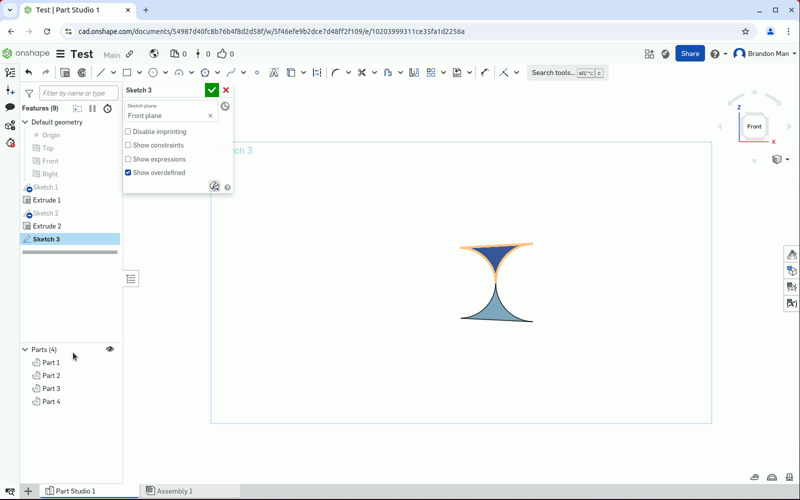
key(y)
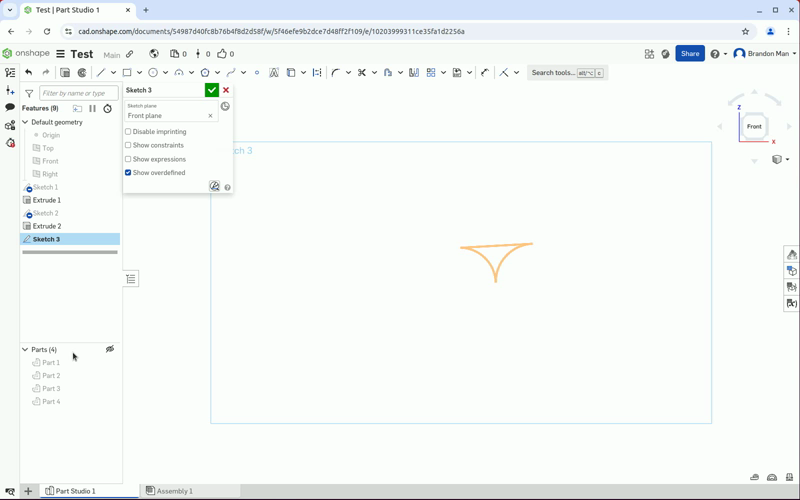
key(c)
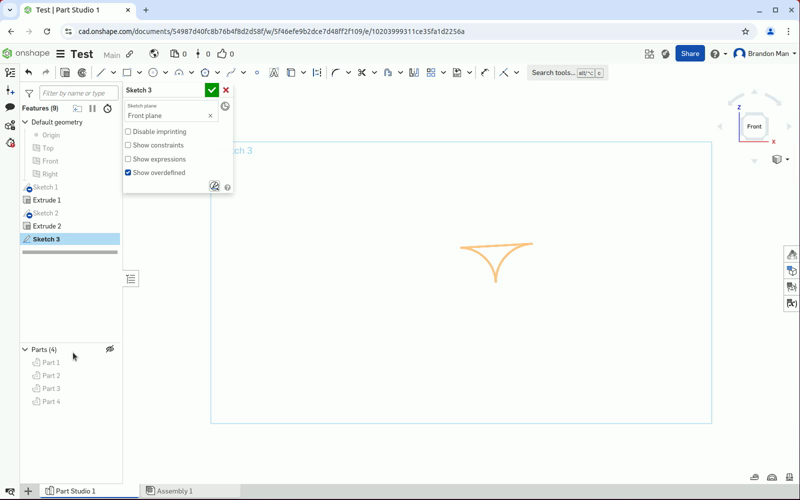
key_down(shift)
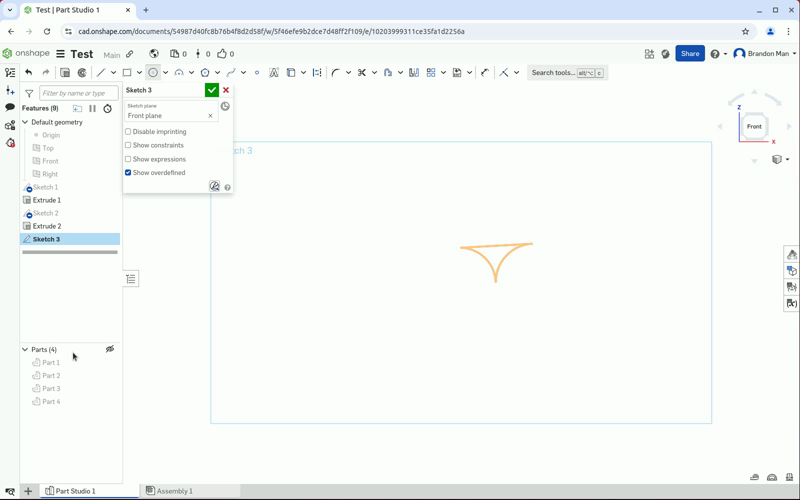
mouse_move(461, 282)
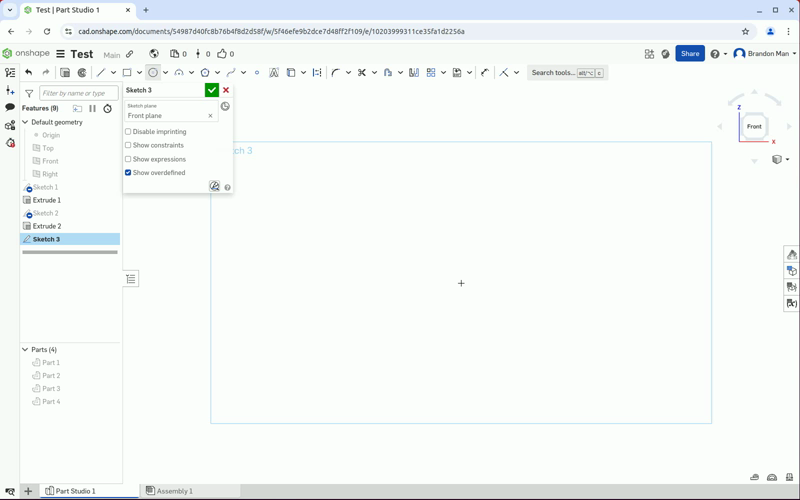
click(461, 282)
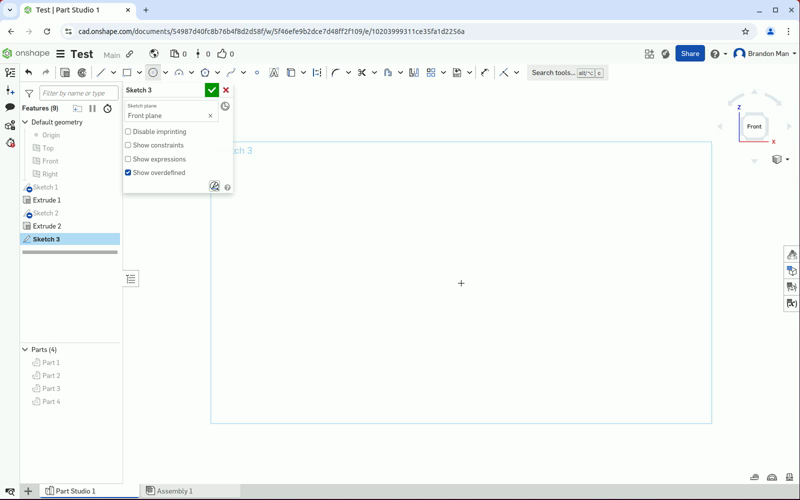
key_up(shift)
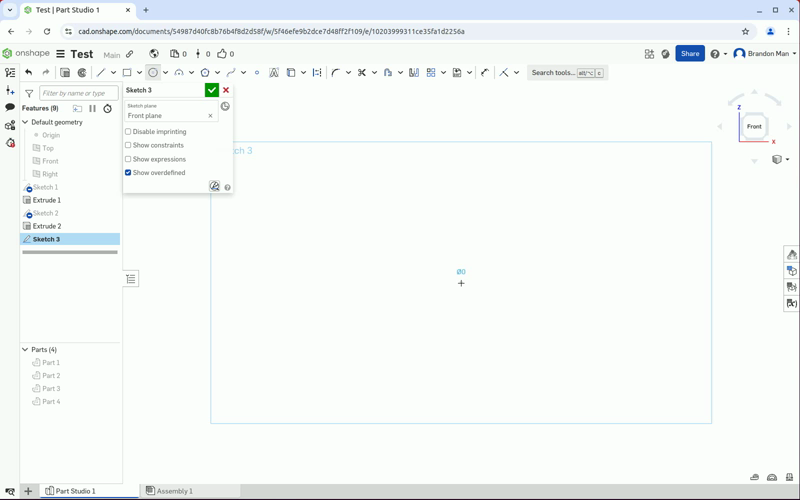
mouse_move(497, 282)
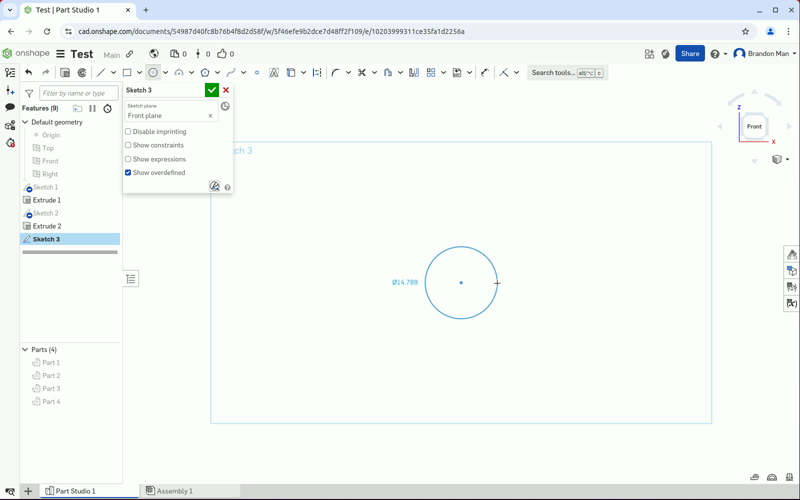
click(497, 282)
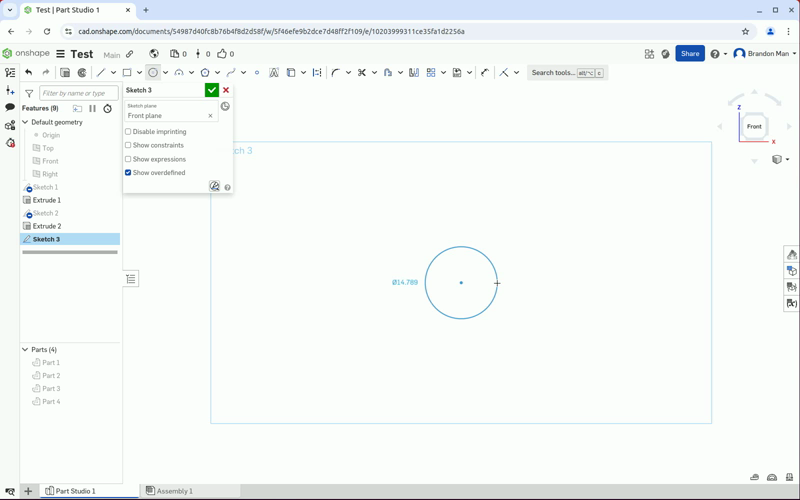
key(esc)
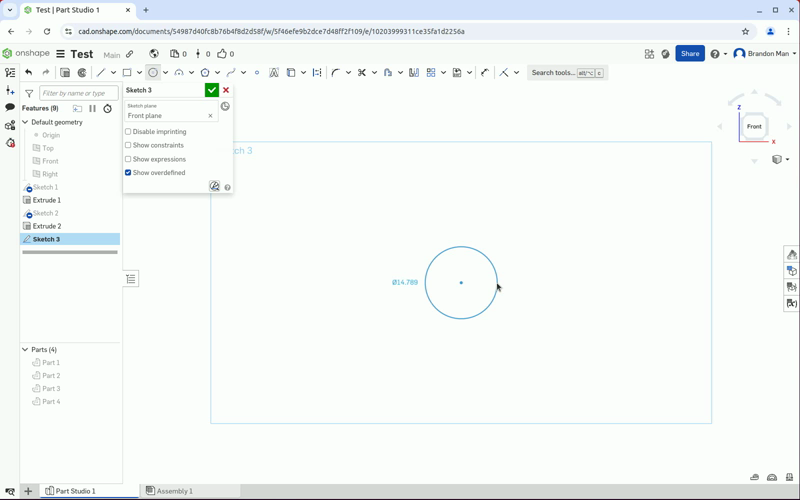
key(c)
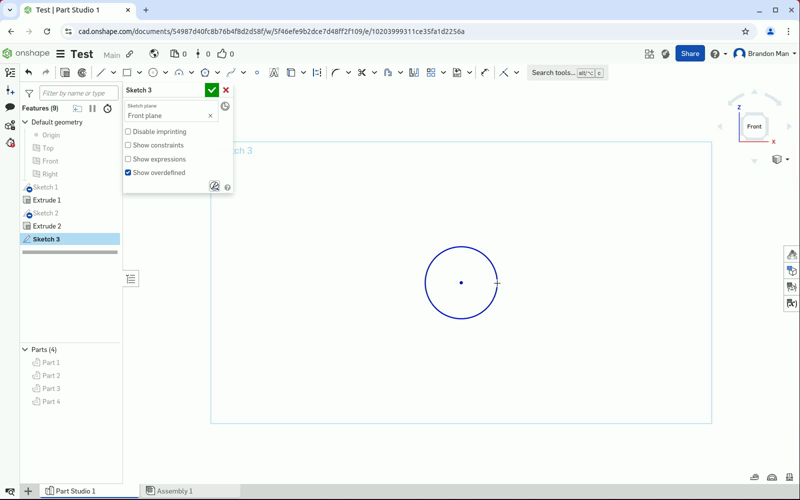
key_down(shift)
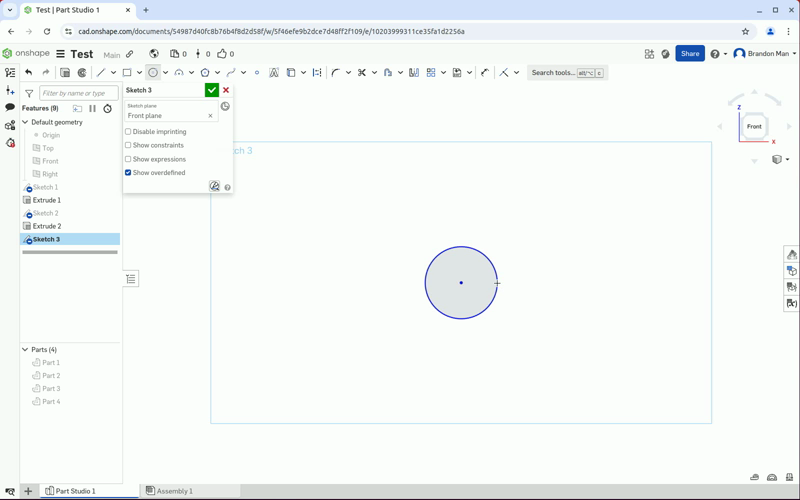
mouse_move(461, 282)
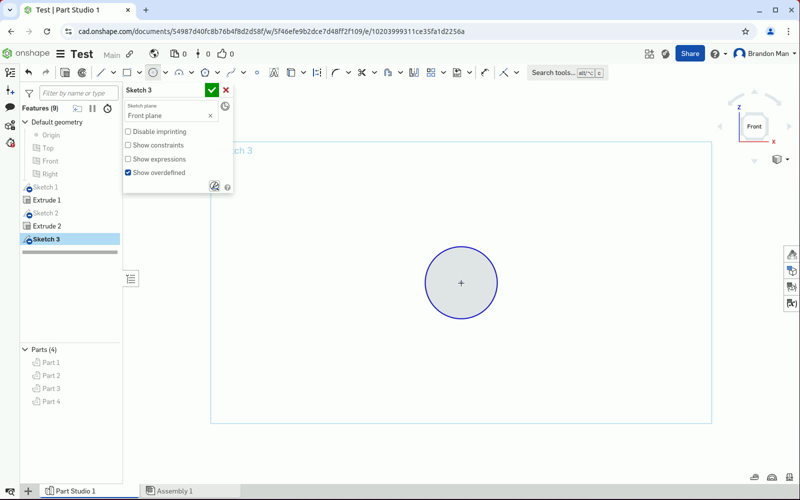
click(461, 282)
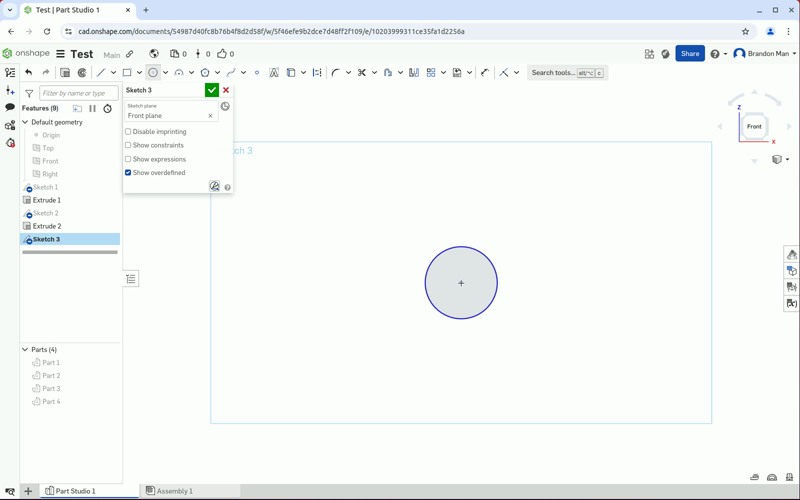
key_up(shift)
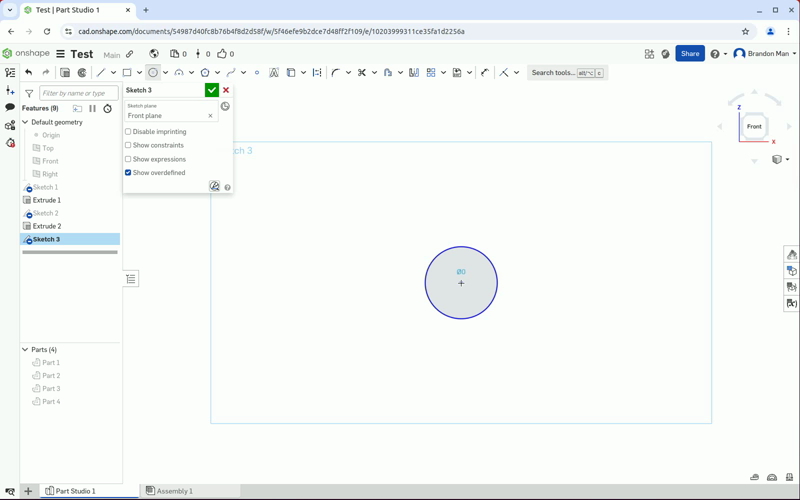
mouse_move(478, 282)
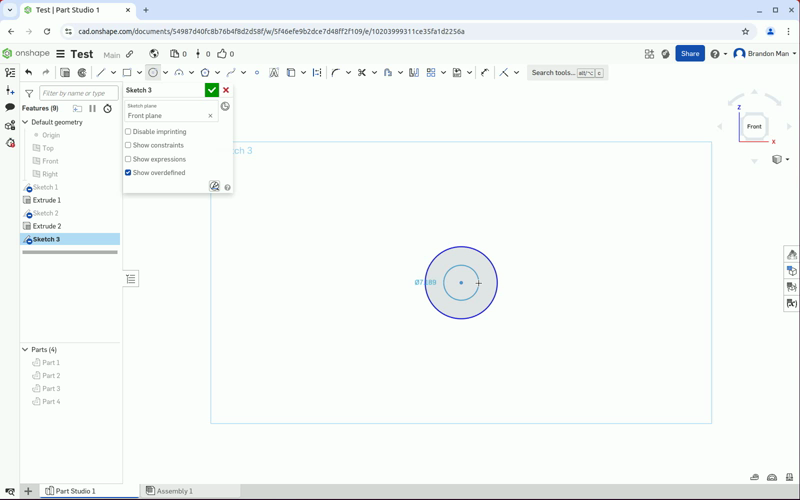
click(478, 282)
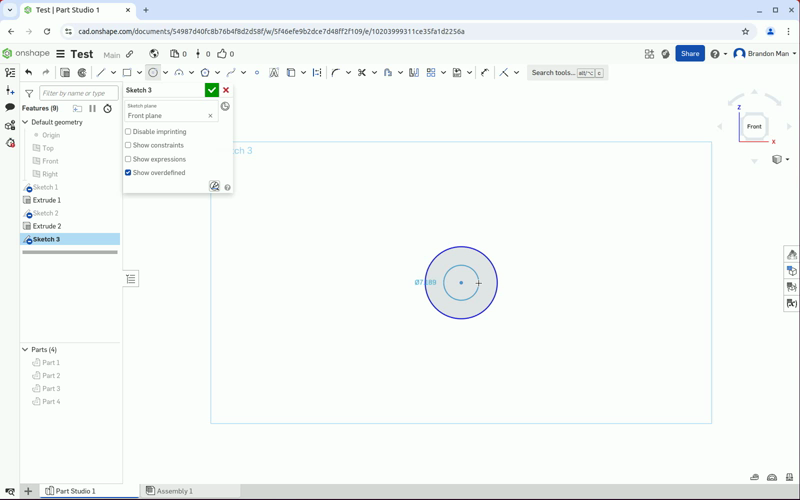
key(esc)
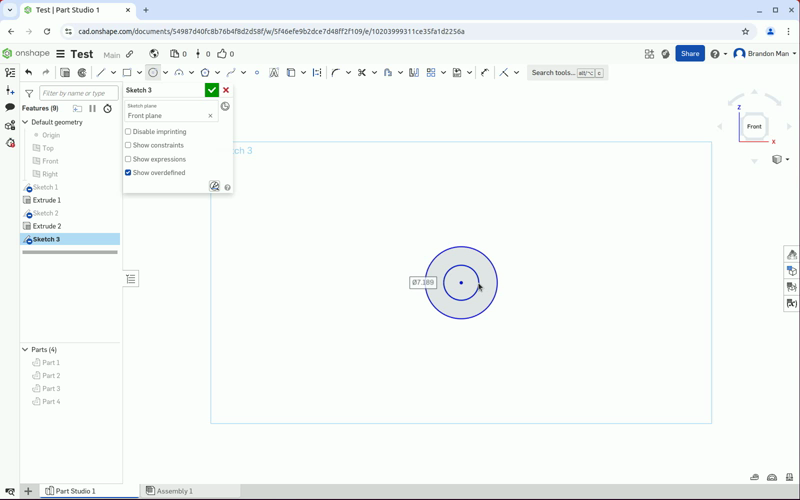
mouse_move(450, 251)
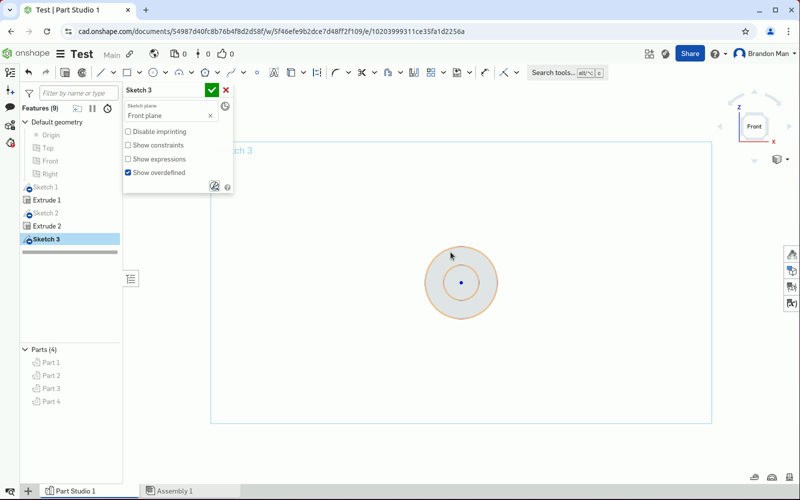
click(450, 251)
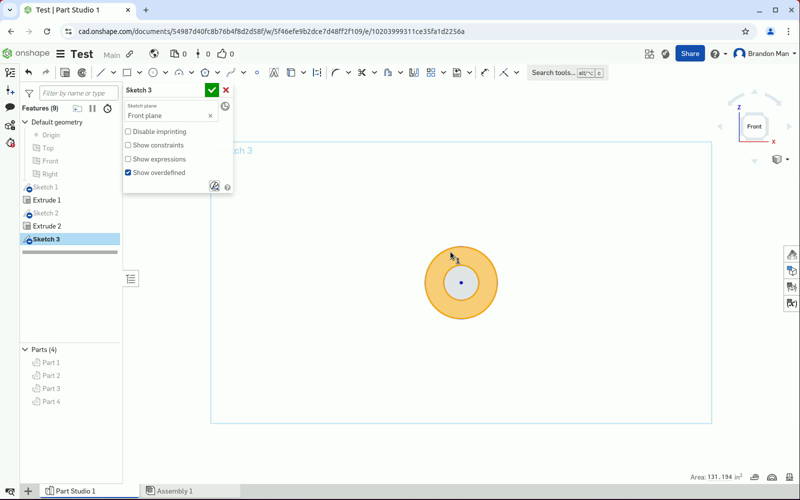
mouse_move(73, 352)
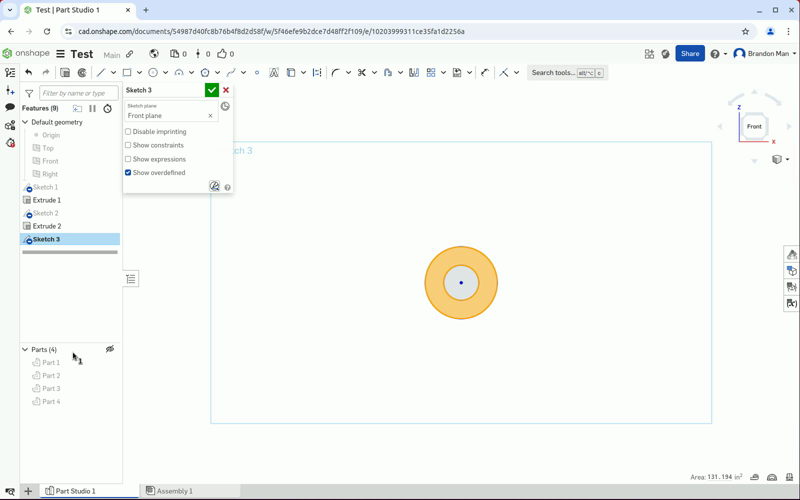
key(shift+y)
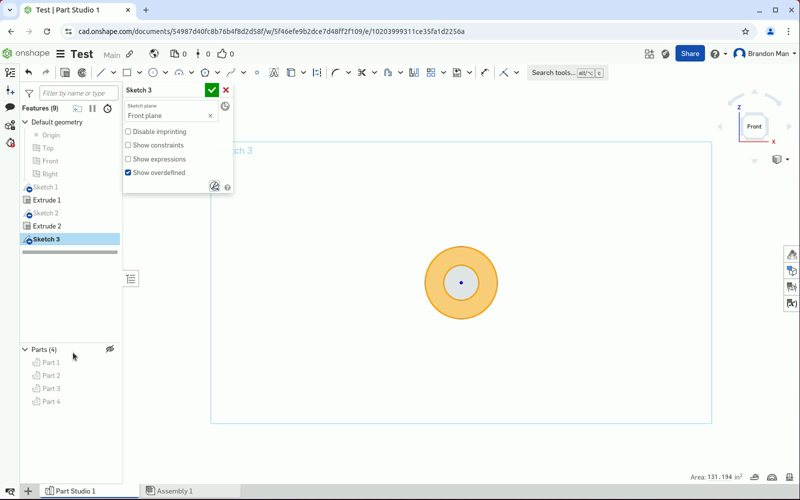
key(shift+e)
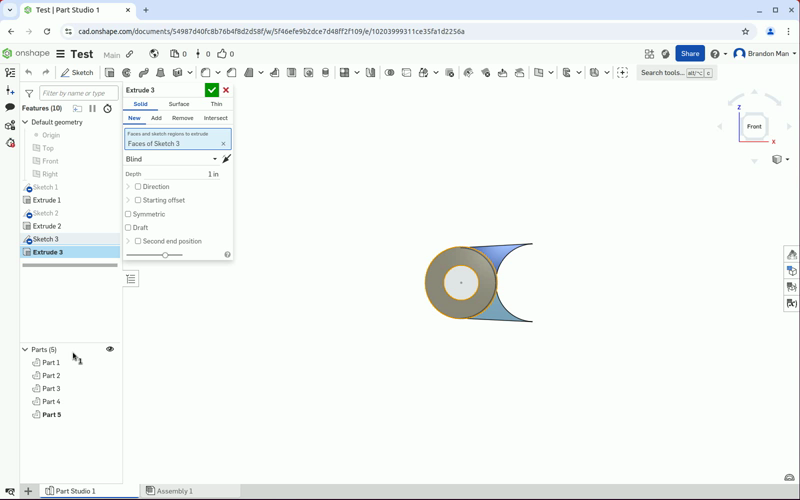
mouse_move(143, 106)
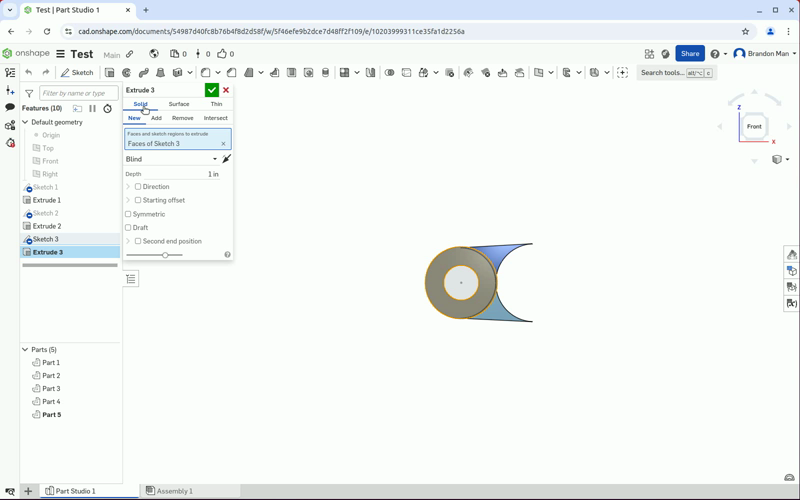
click(143, 106)
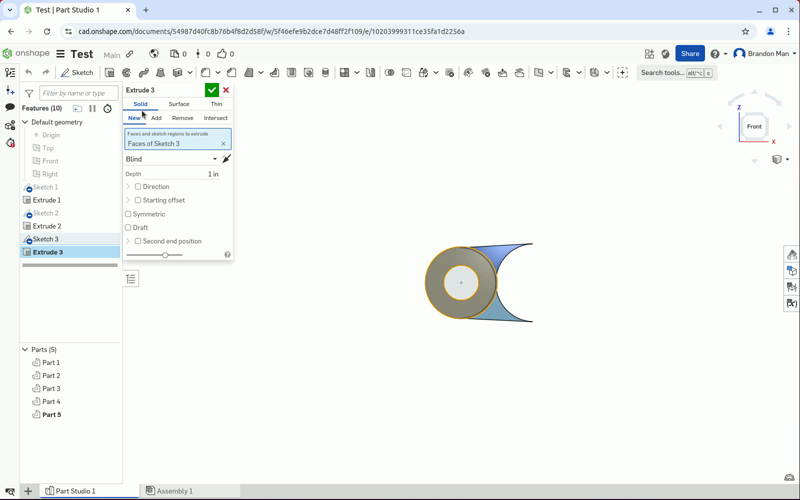
mouse_move(137, 120)
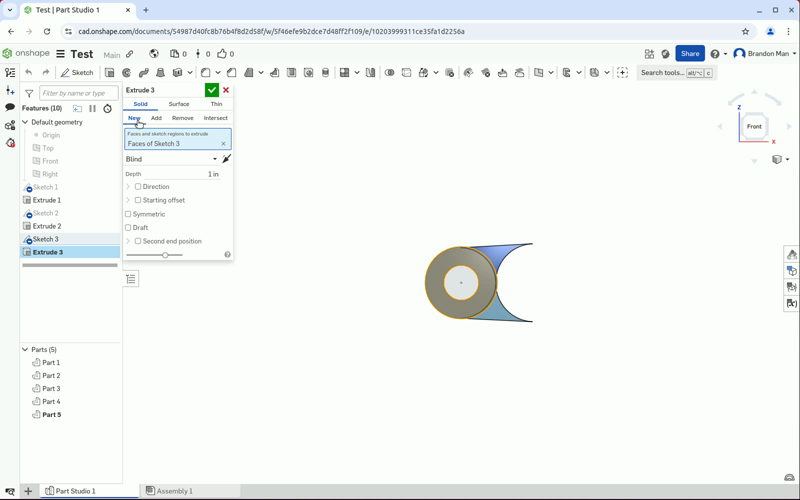
click(137, 120)
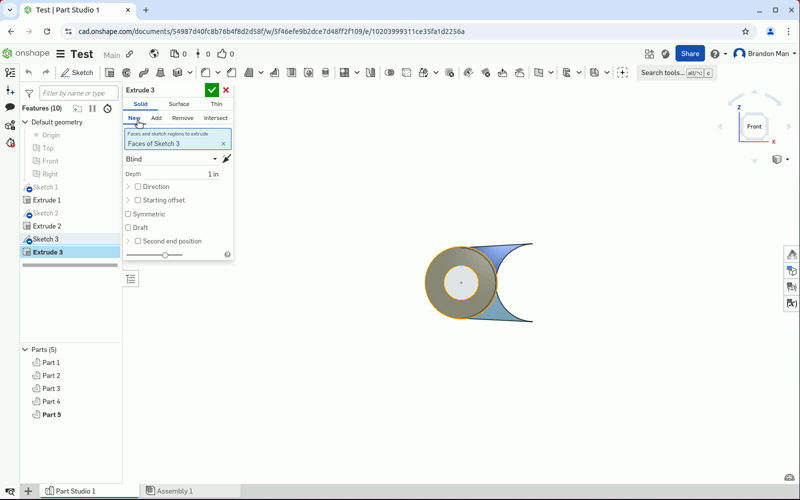
key(tab, 4)
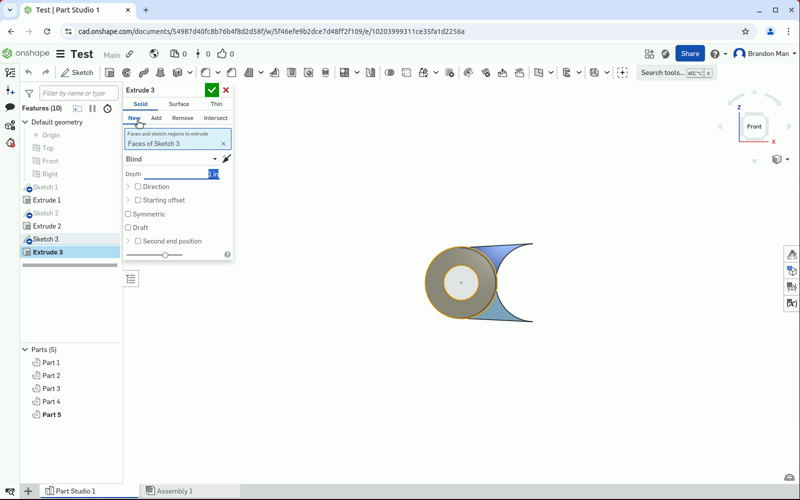
text(4.814)
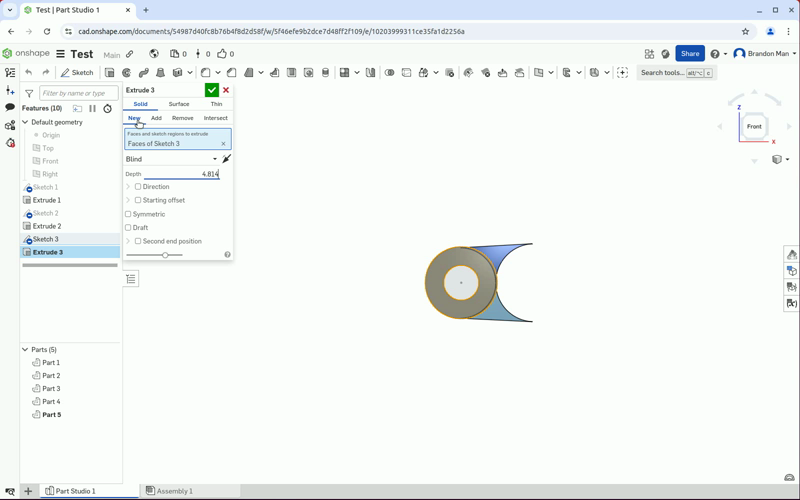
key(enter)
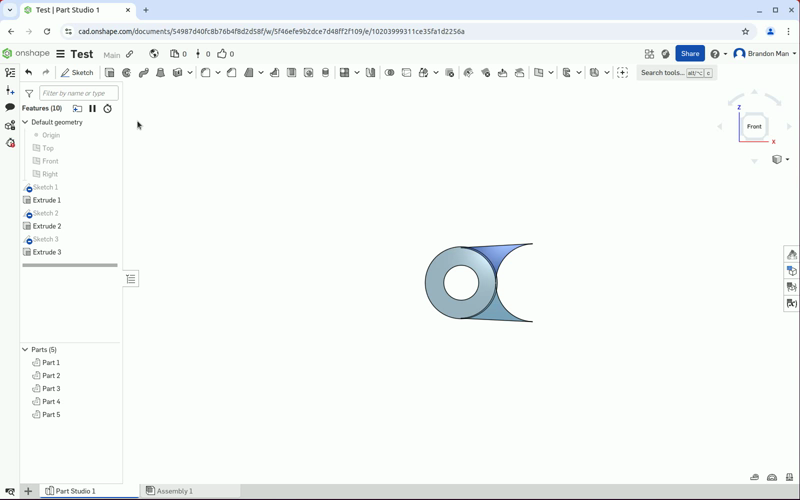
key(shift+h)
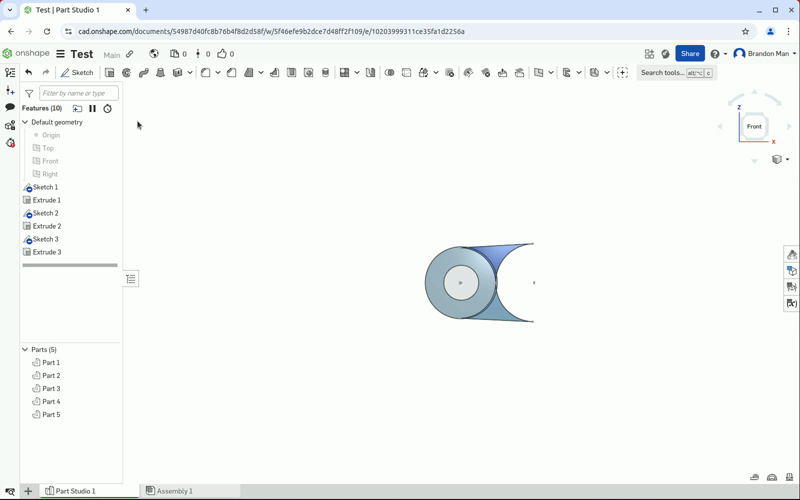
key(shift+h)
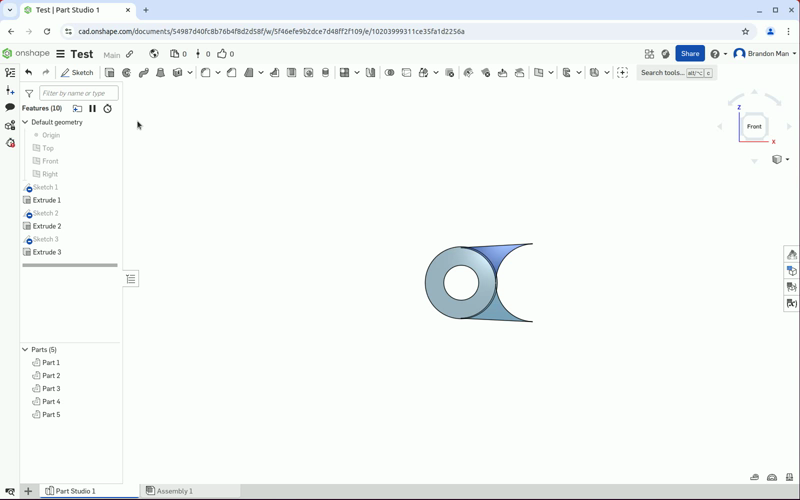
mouse_move(73, 189)
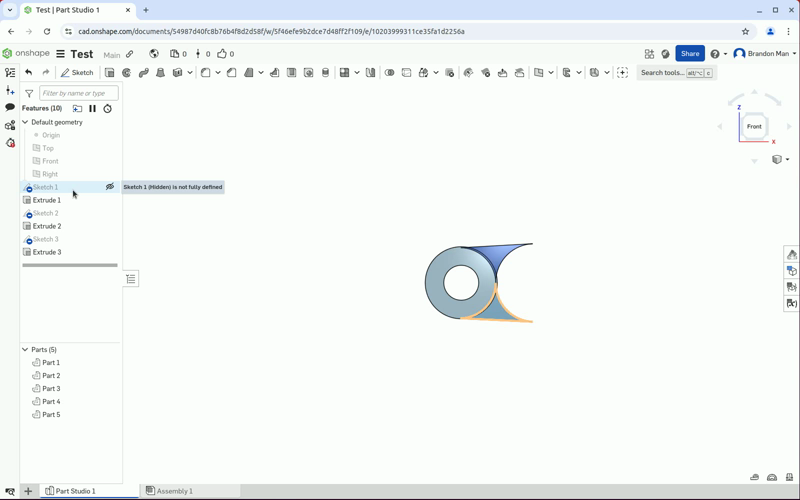
click(73, 189)
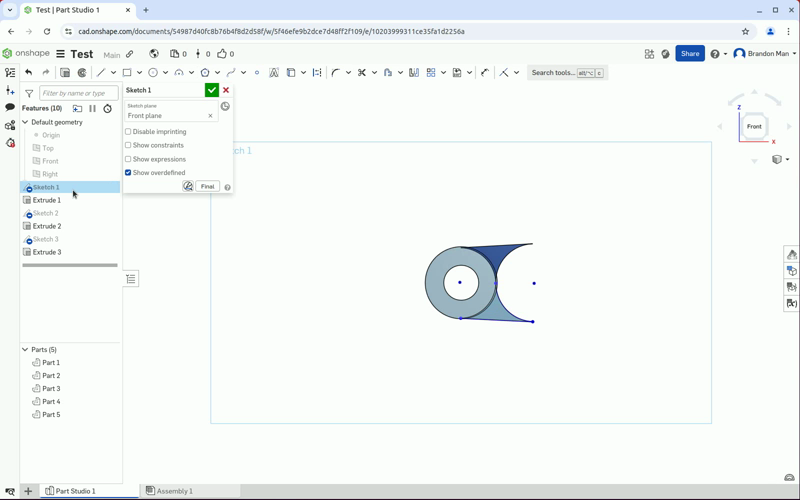
mouse_move(229, 92)
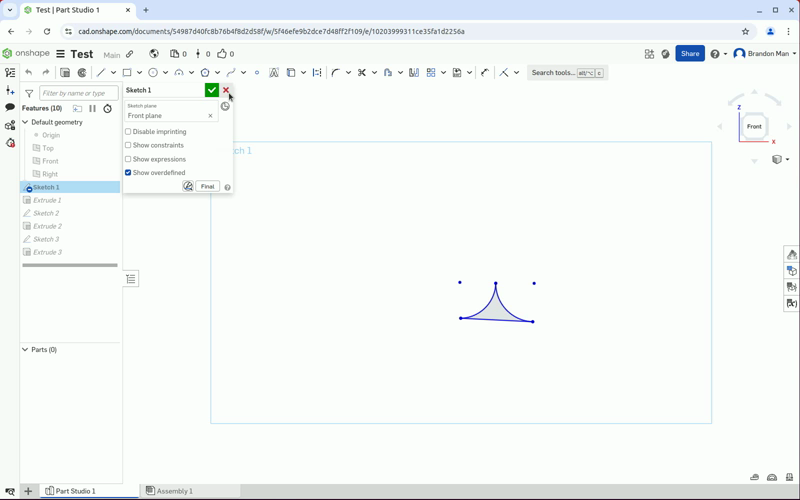
click(229, 92)
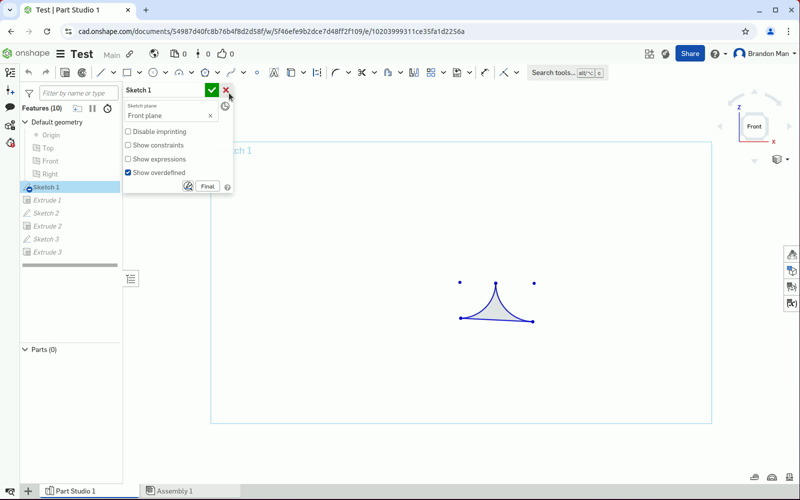
key(shift+s)
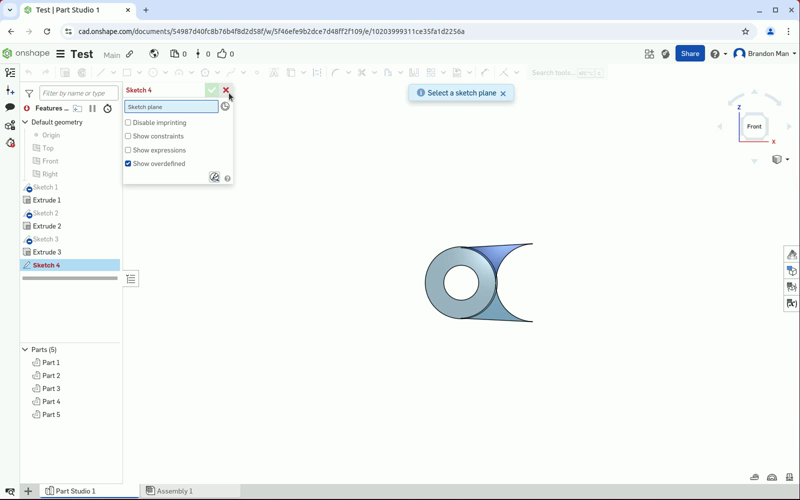
mouse_move(73, 163)
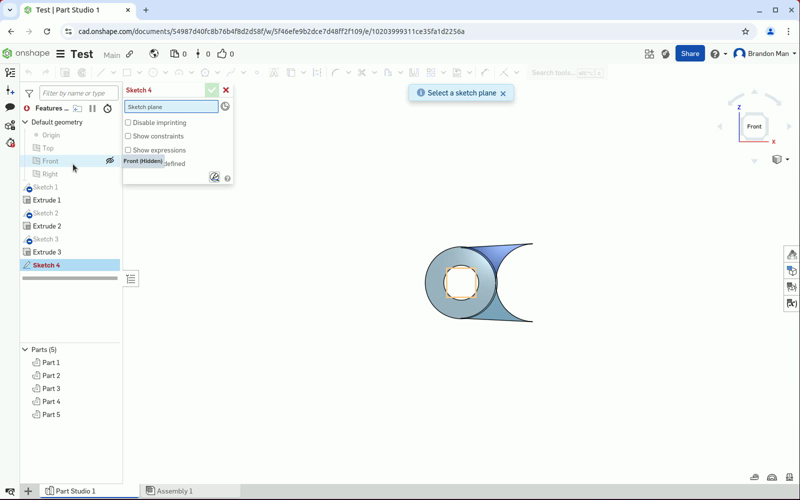
click(73, 163)
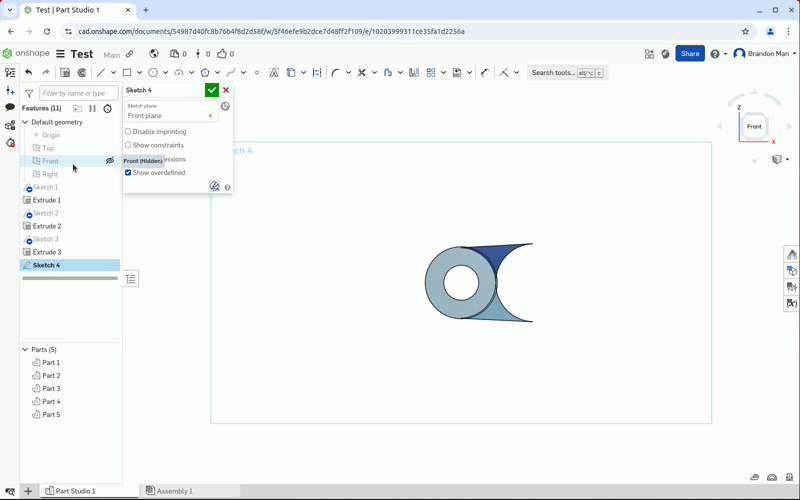
mouse_move(73, 352)
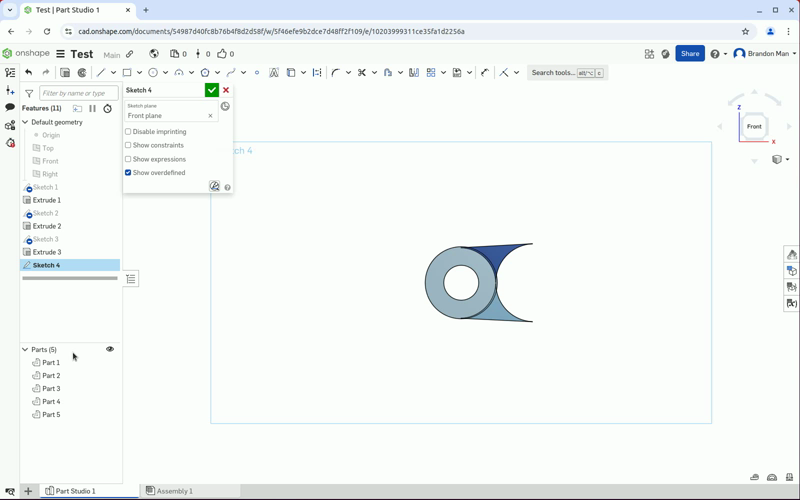
key(y)
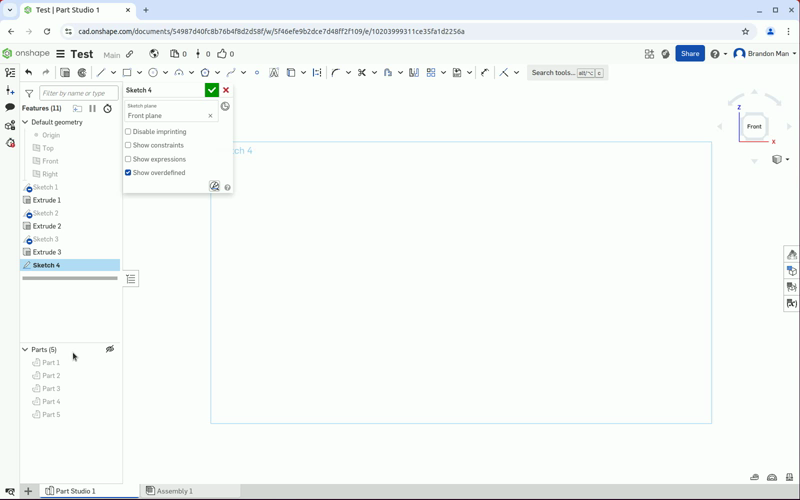
key(c)
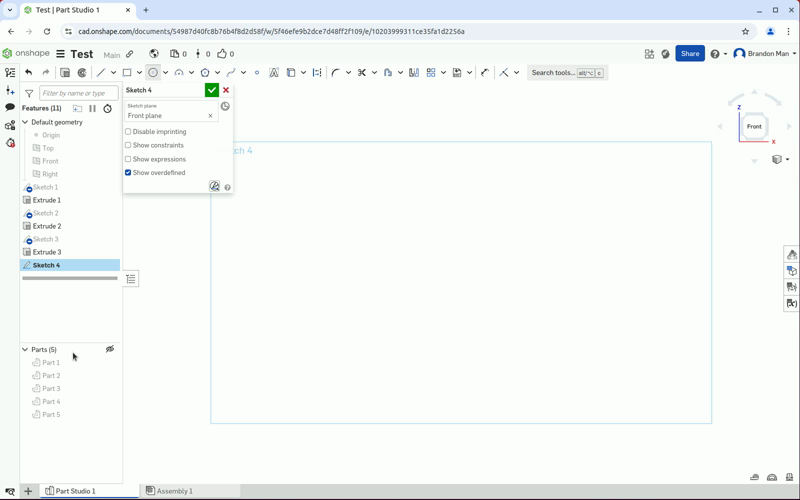
key_down(shift)
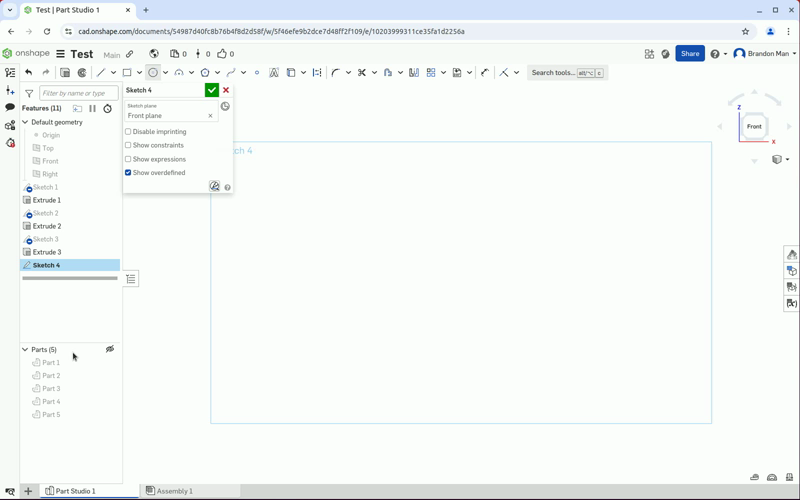
mouse_move(535, 282)
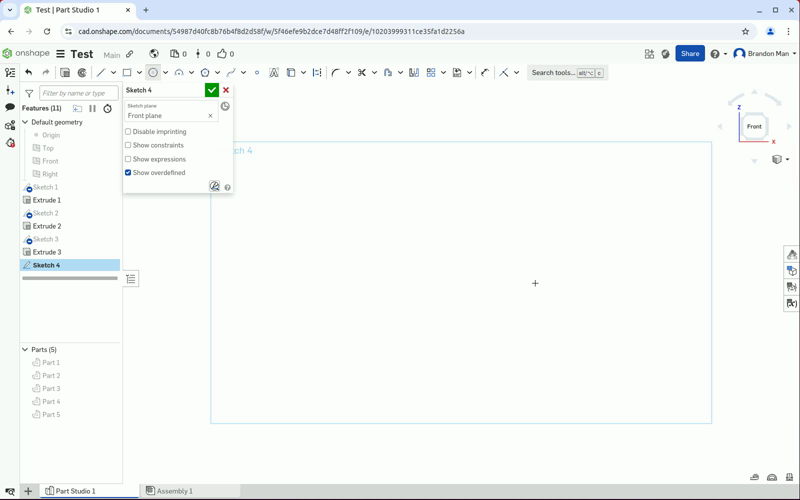
click(535, 282)
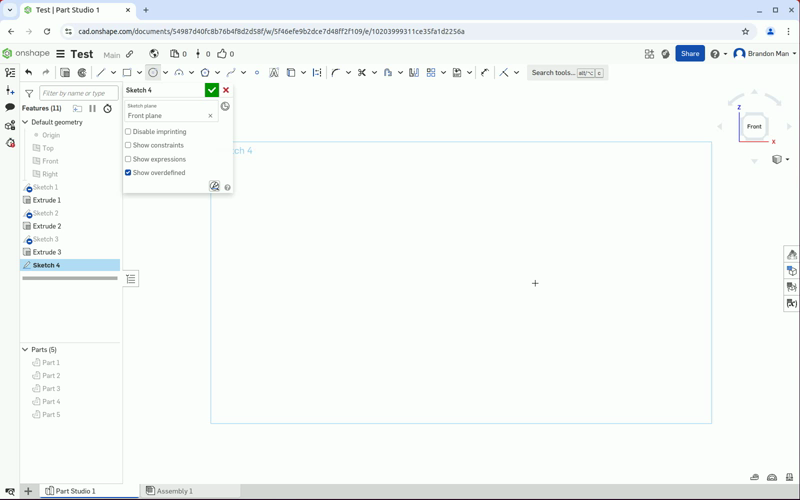
key_up(shift)
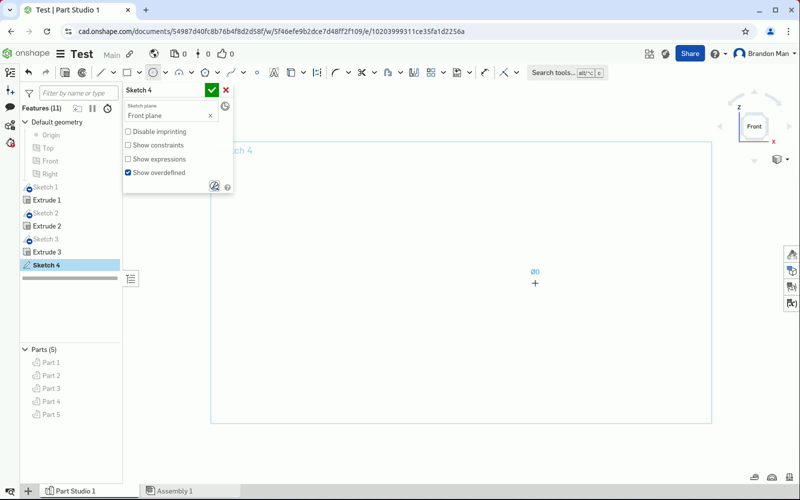
mouse_move(574, 282)
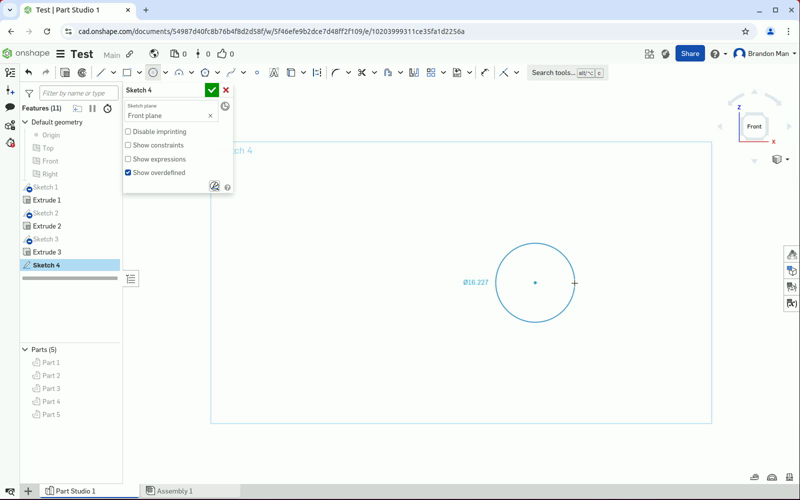
click(574, 282)
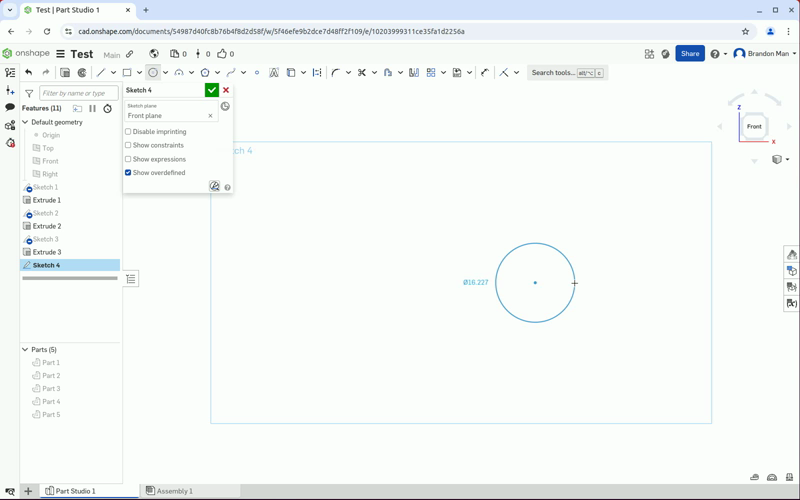
key(esc)
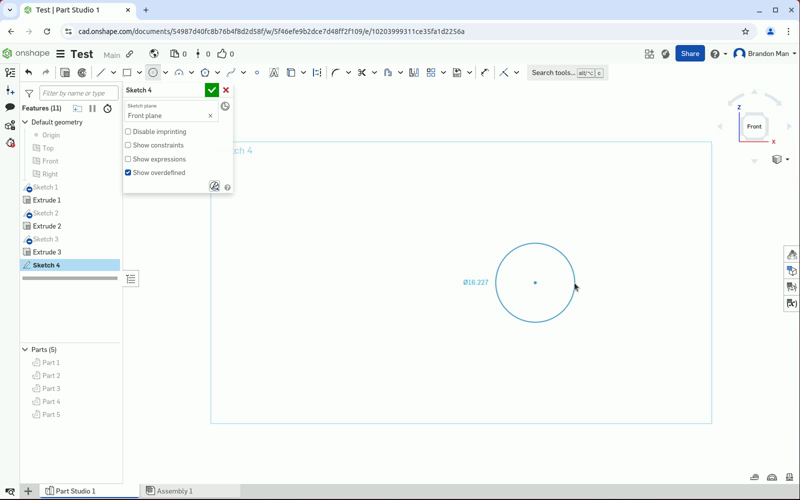
key(c)
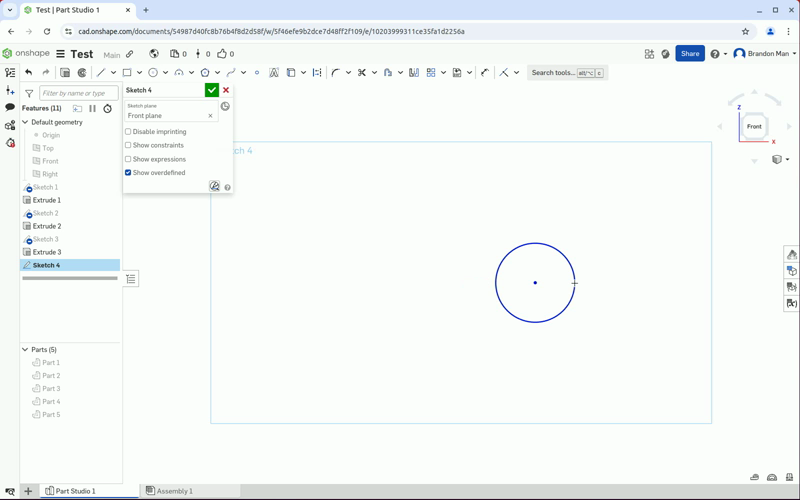
key_down(shift)
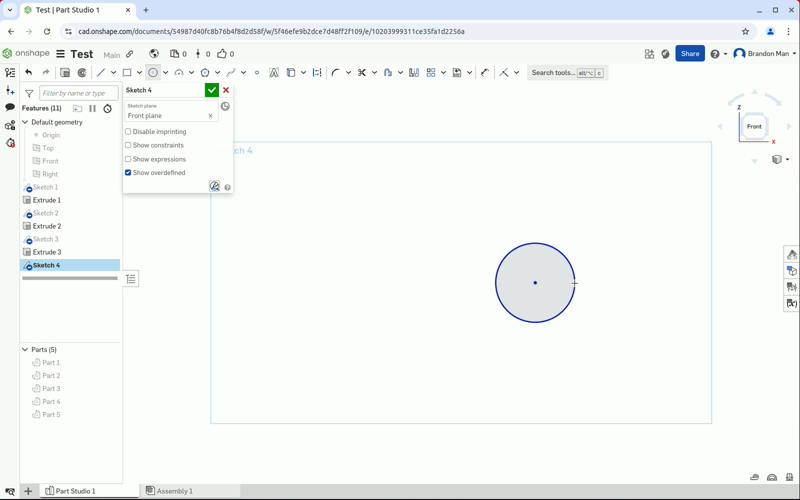
mouse_move(535, 282)
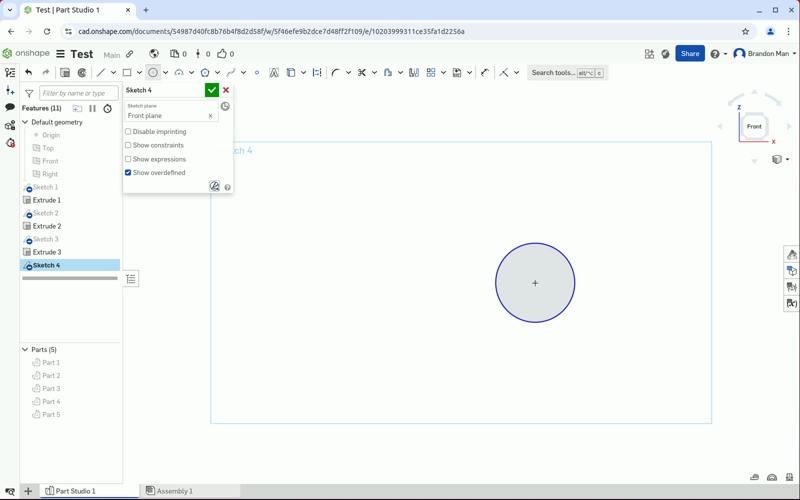
click(535, 282)
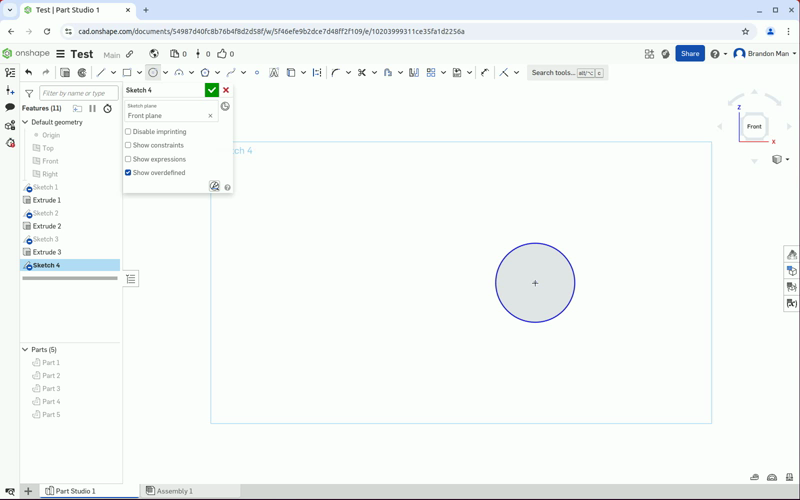
key_up(shift)
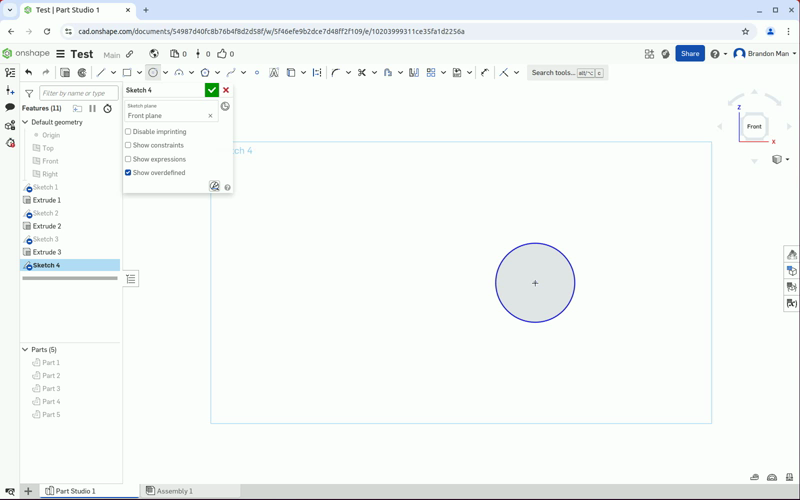
mouse_move(554, 282)
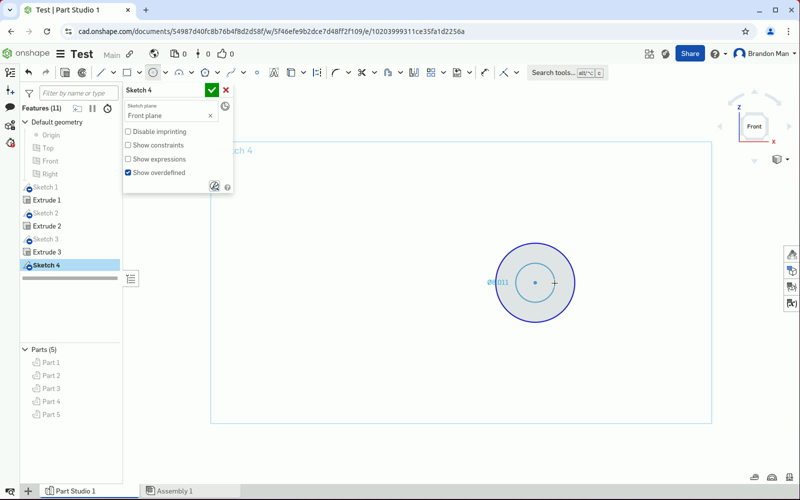
click(554, 282)
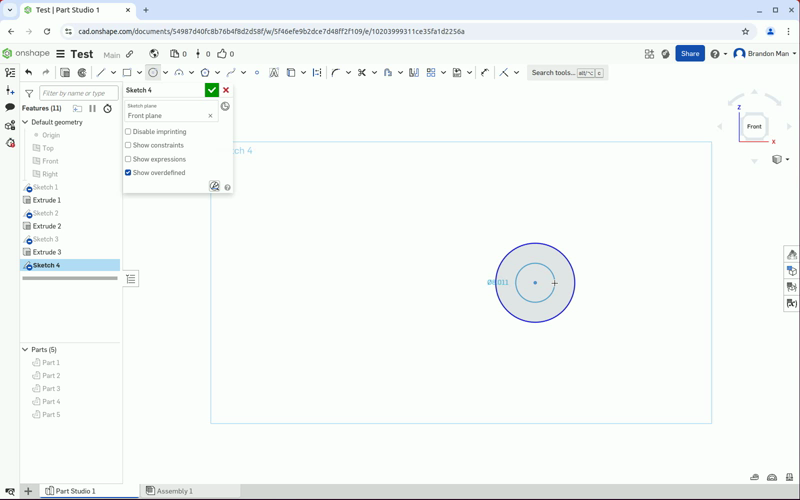
key(esc)
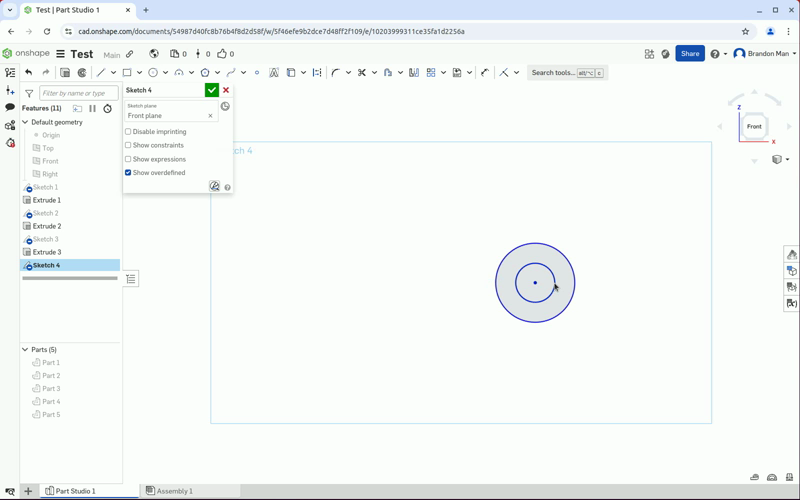
mouse_move(530, 310)
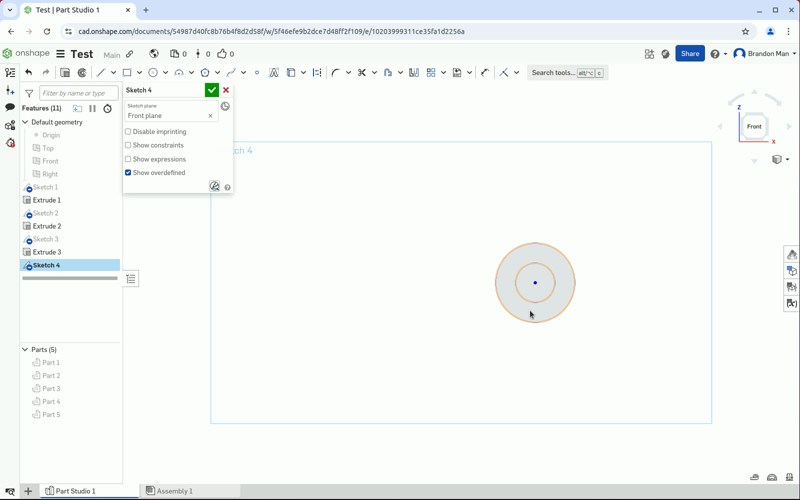
click(530, 310)
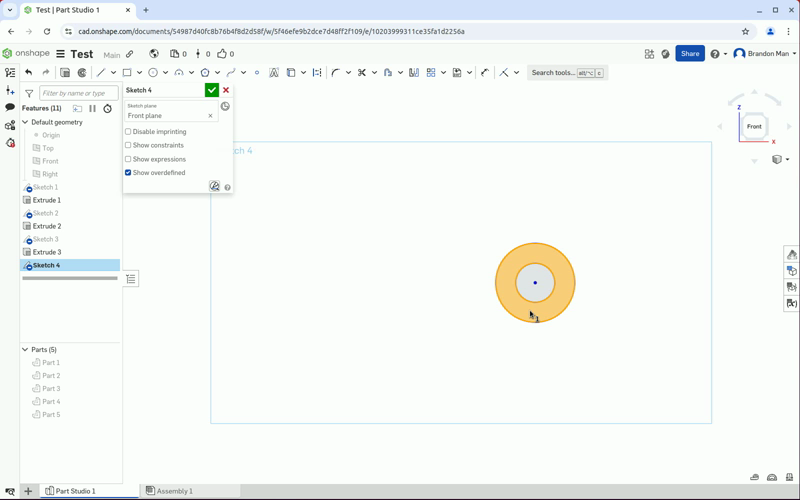
mouse_move(73, 352)
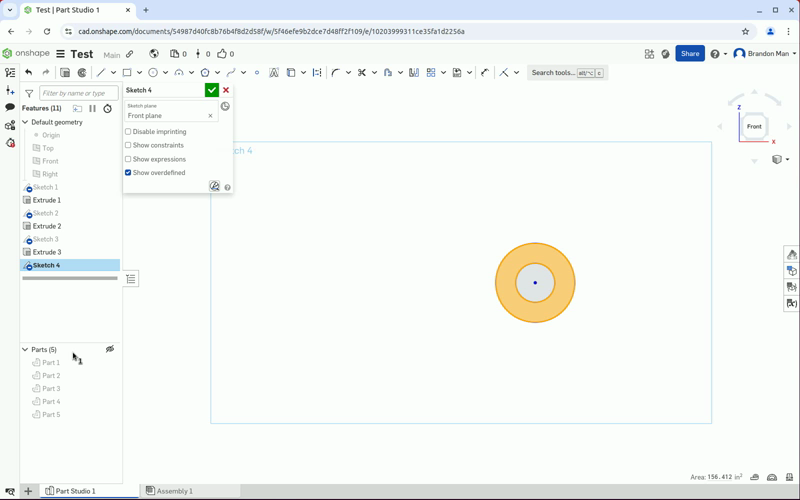
key(shift+y)
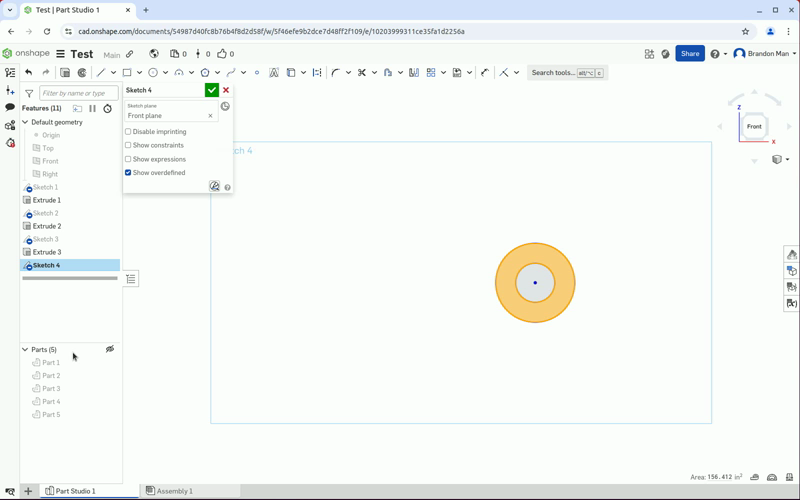
key(shift+e)
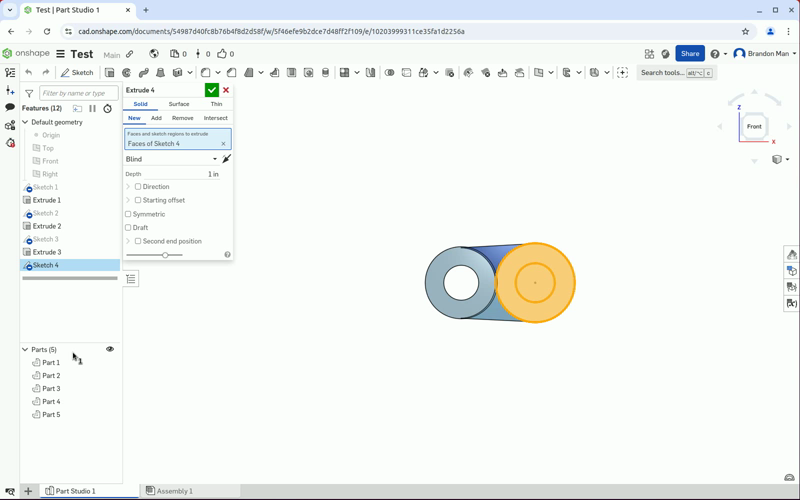
mouse_move(143, 106)
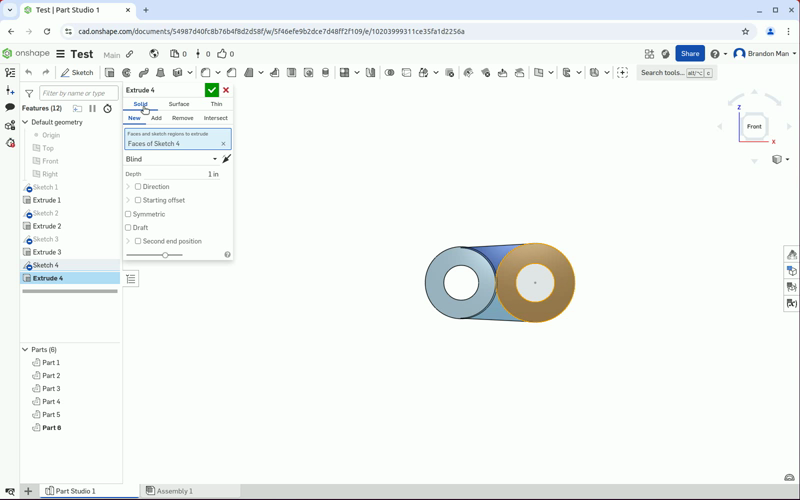
click(143, 106)
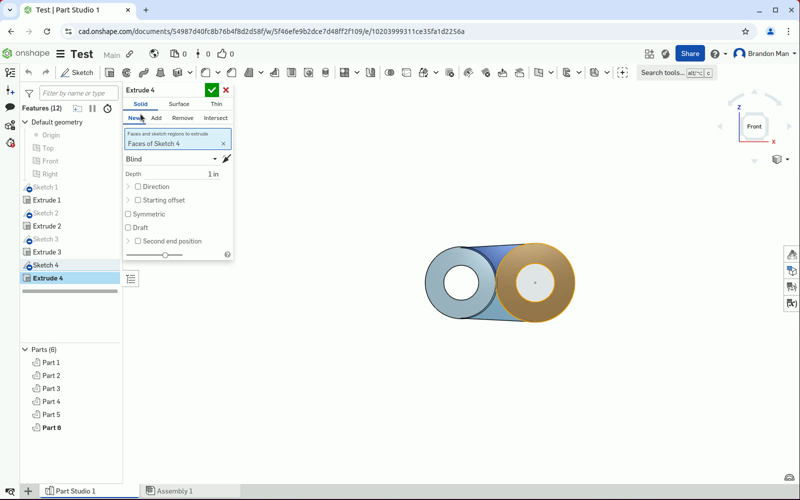
mouse_move(137, 120)
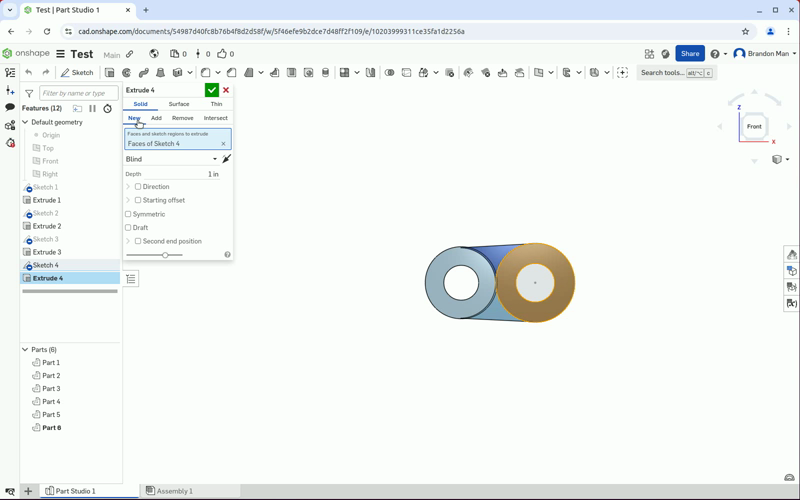
click(137, 120)
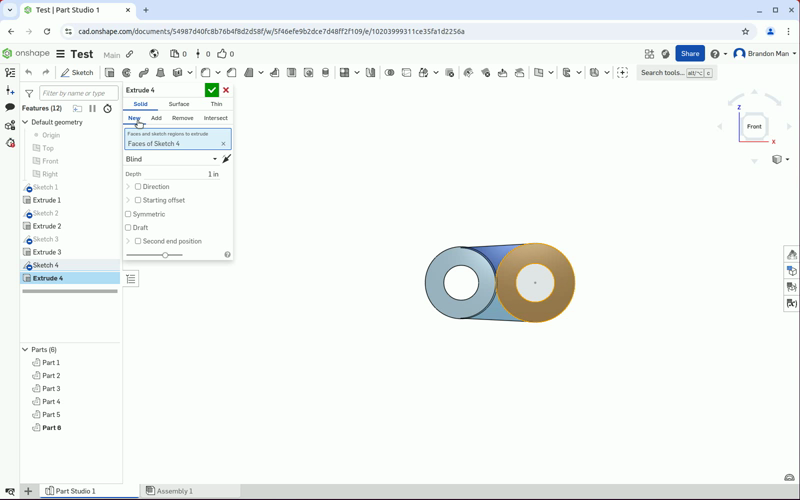
key(tab, 4)
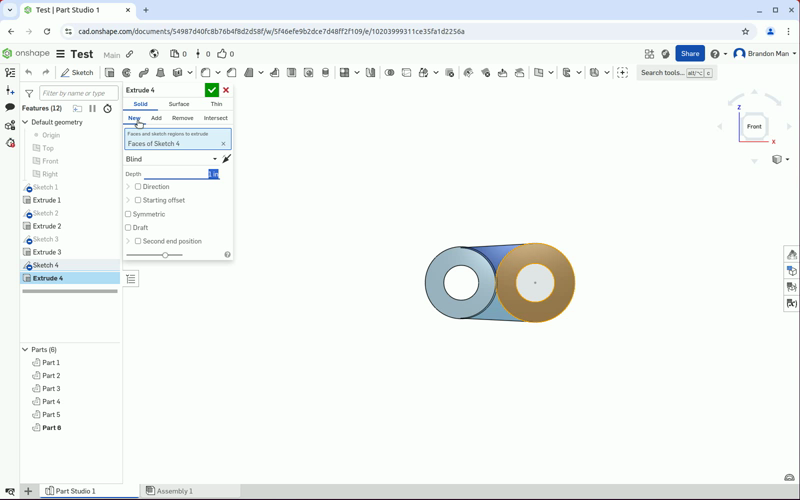
text(4.814)
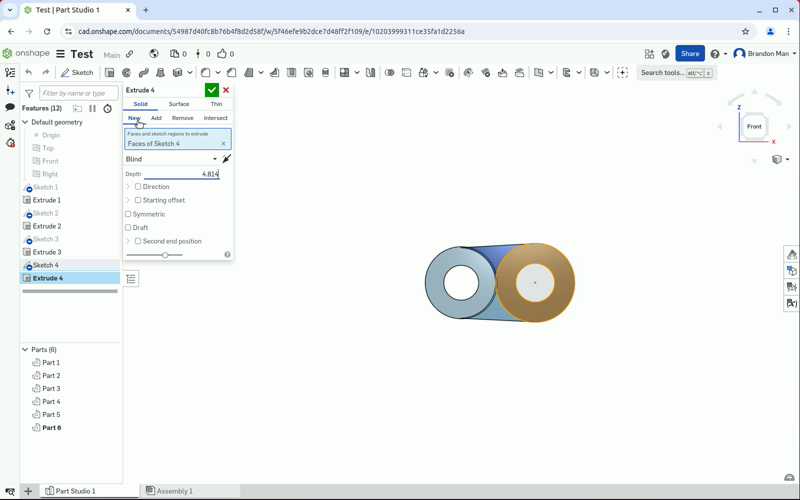
key(enter)
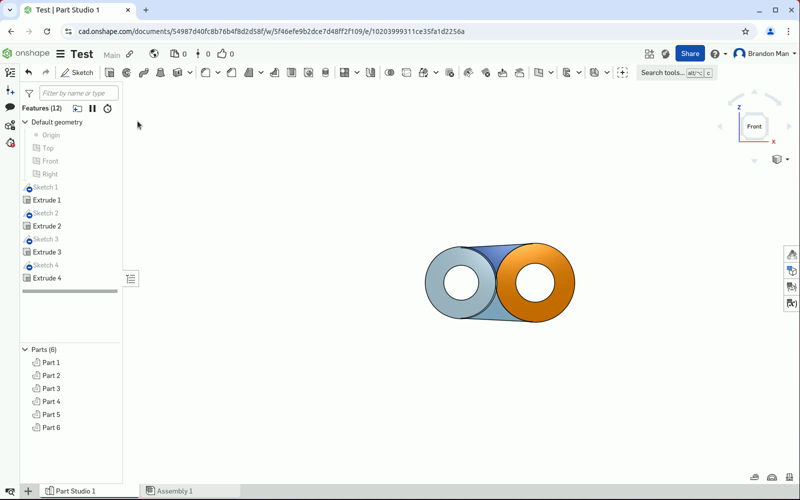
key(shift+h)
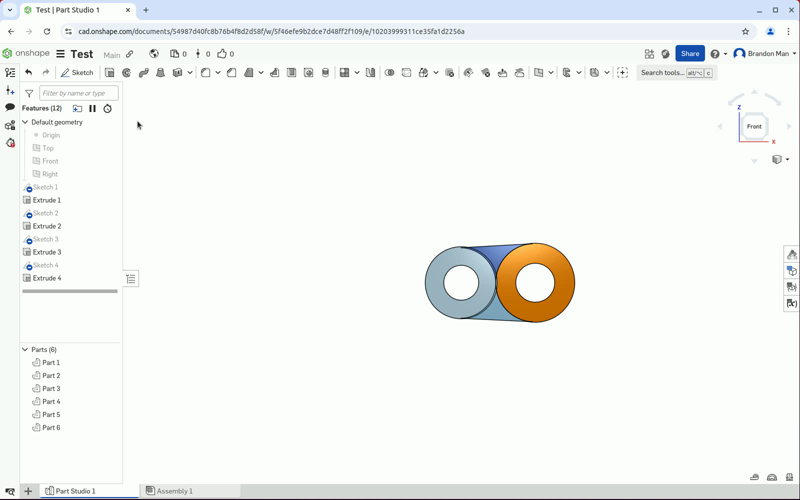
key(shift+h)
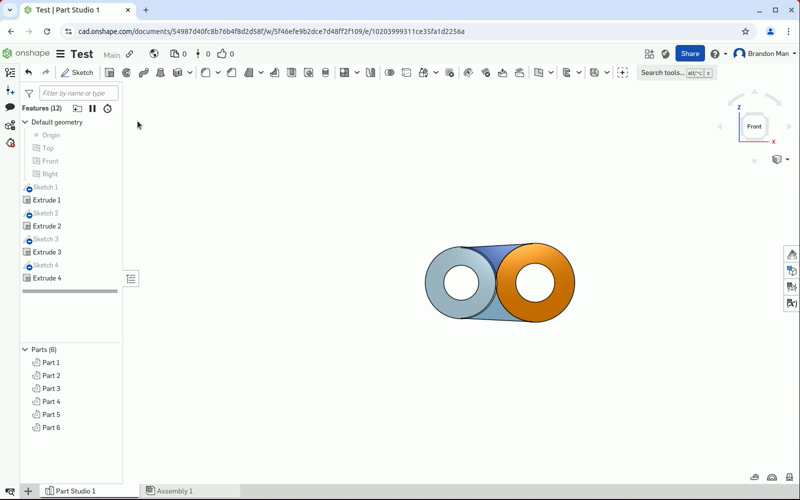
mouse_move(73, 189)
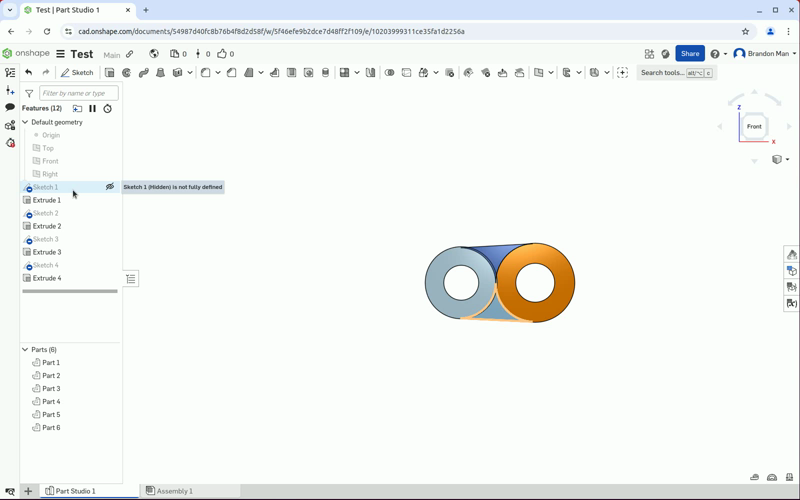
click(73, 189)
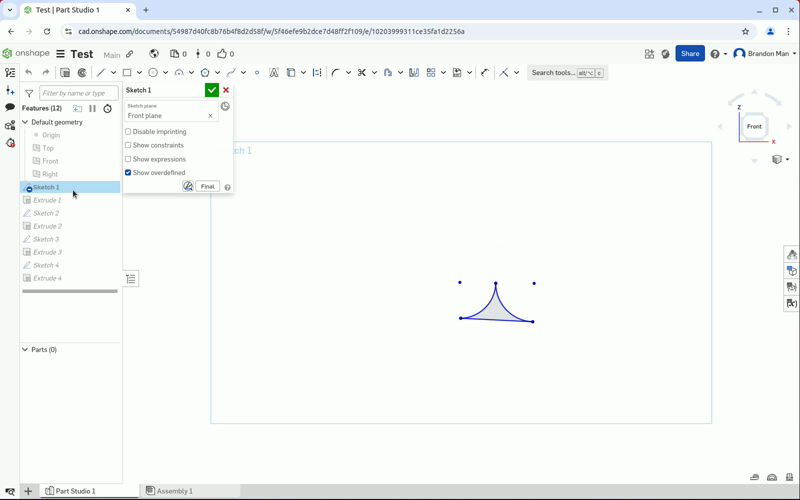
mouse_move(229, 92)
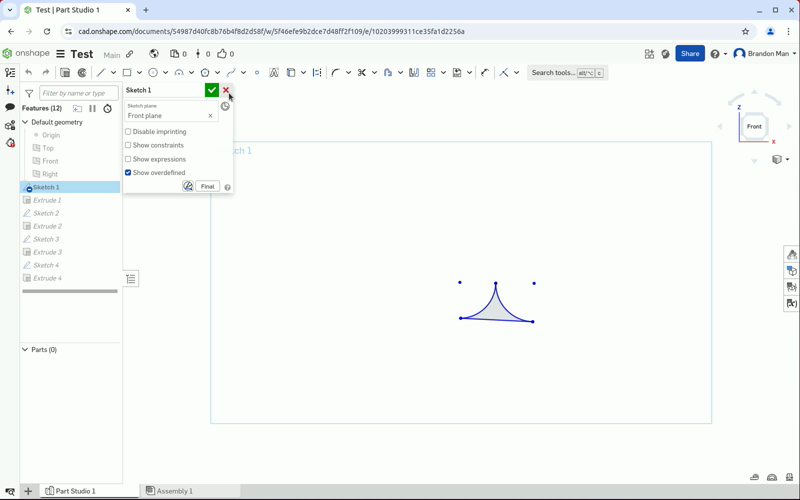
click(229, 92)
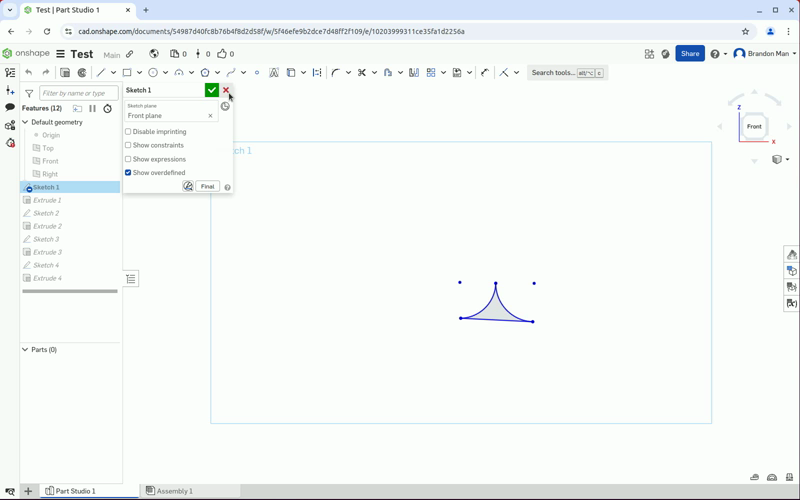
key(shift+s)
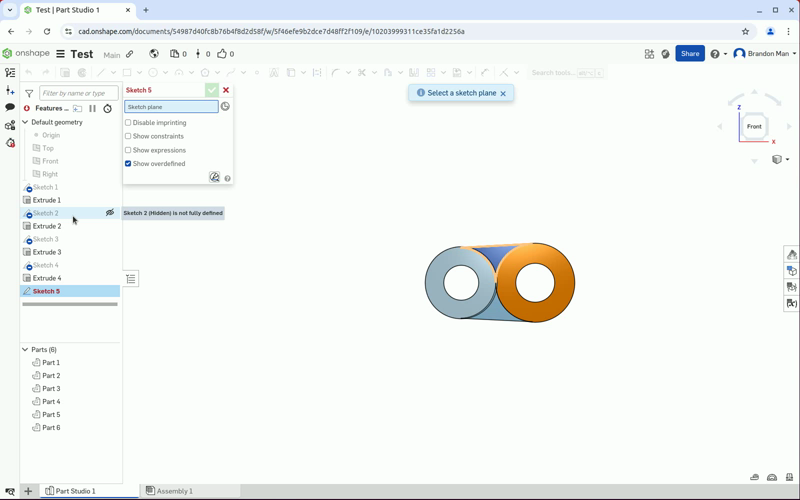
scroll(3)
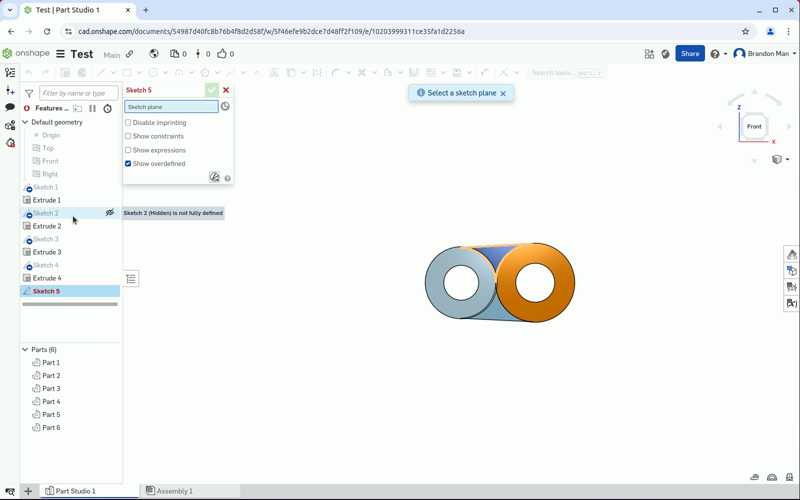
mouse_move(73, 163)
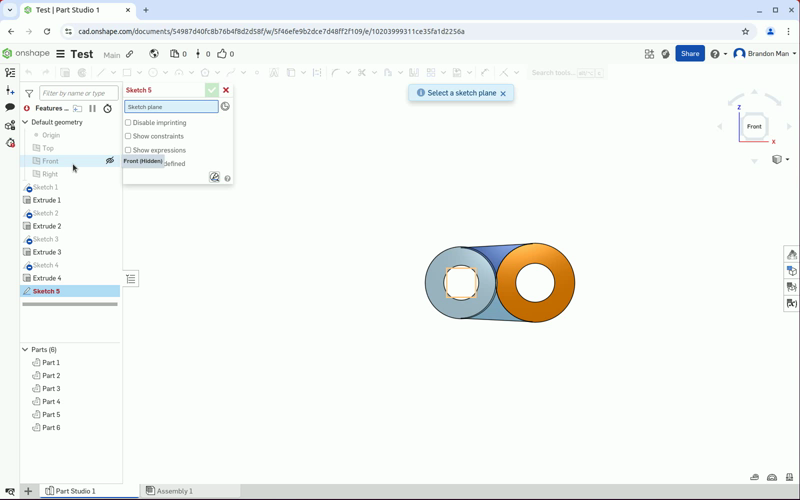
click(73, 163)
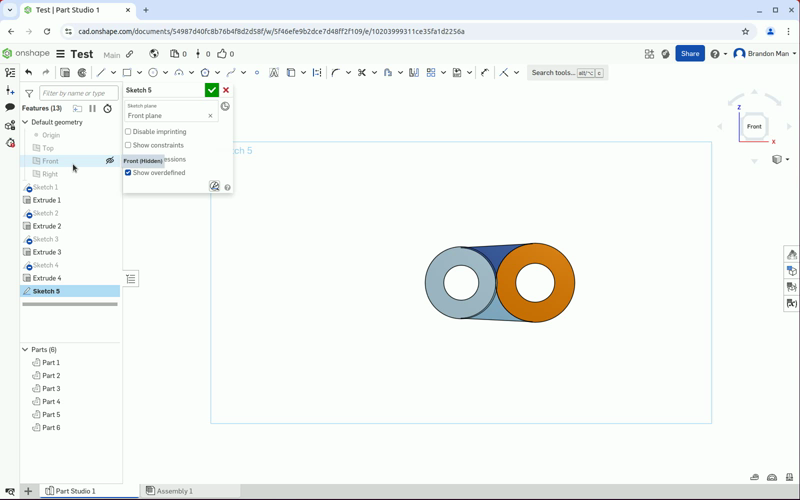
mouse_move(73, 352)
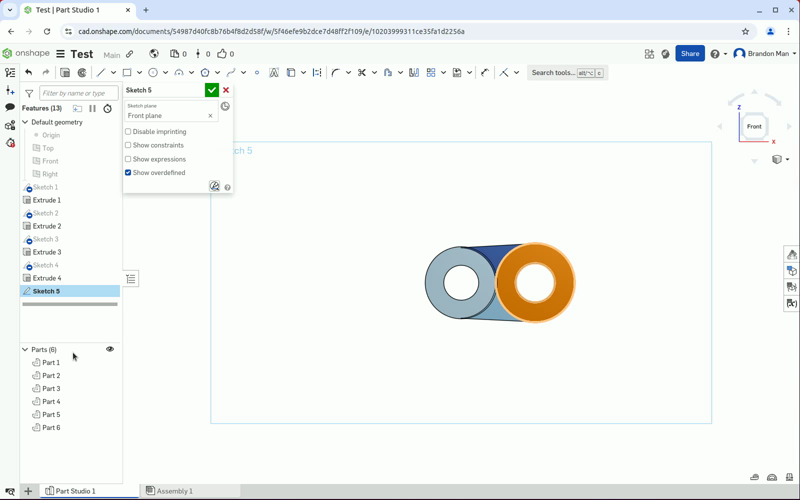
key(y)
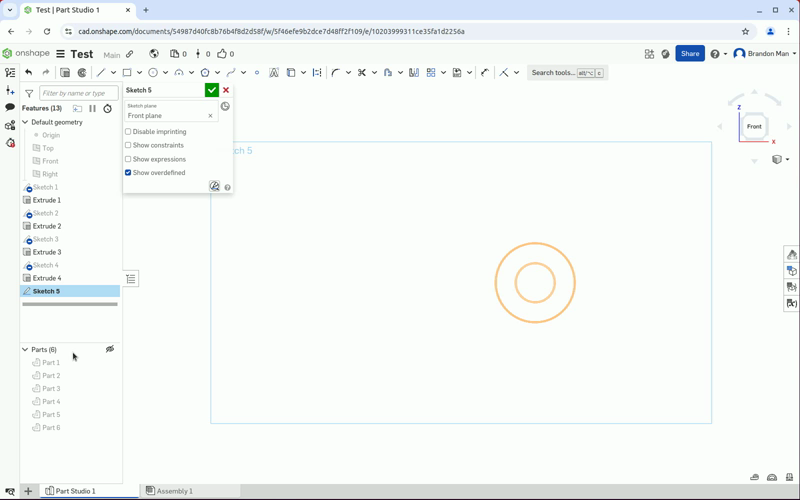
key(c)
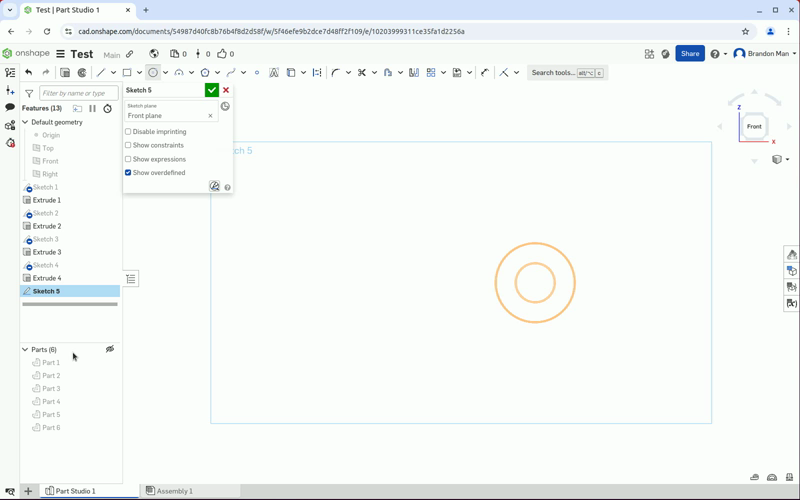
key_down(shift)
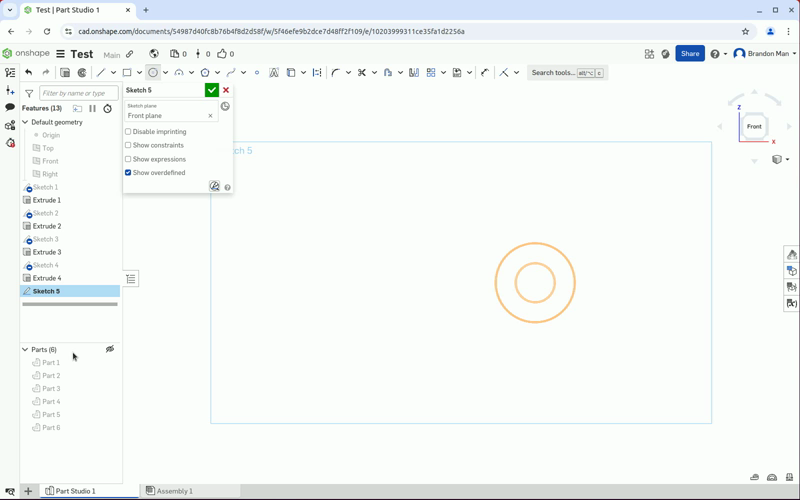
mouse_move(461, 282)
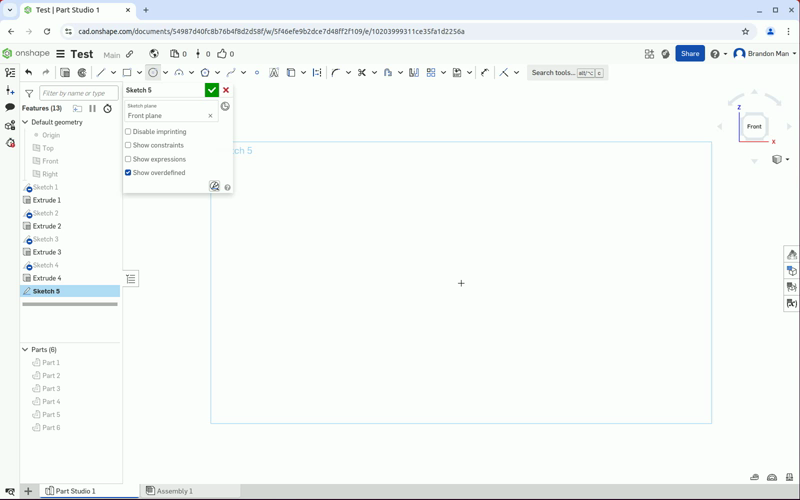
click(461, 282)
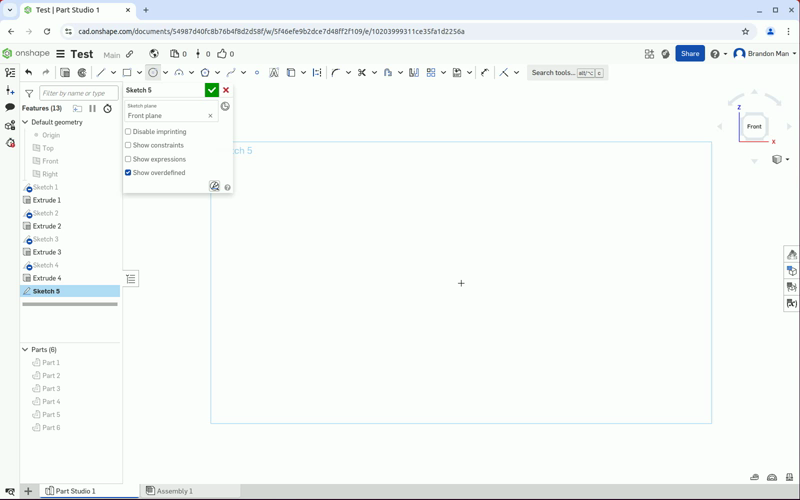
key_up(shift)
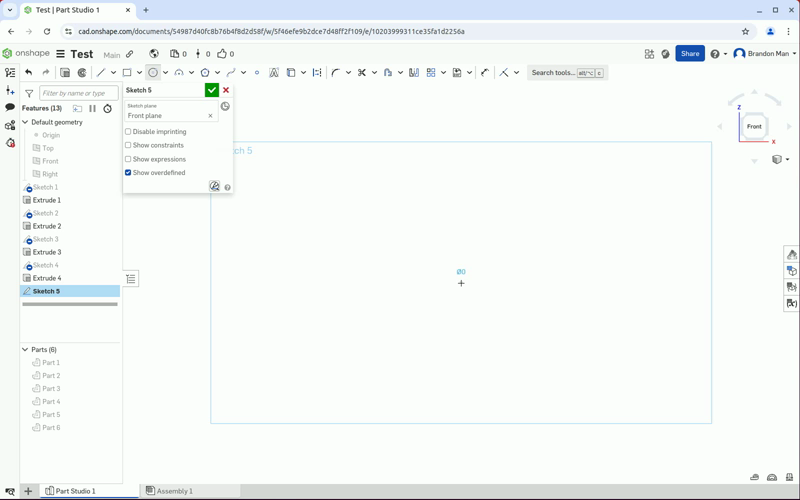
mouse_move(497, 282)
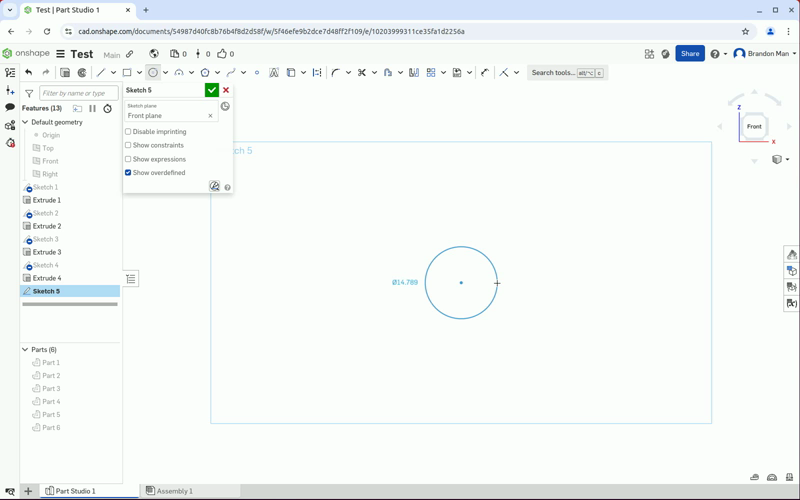
click(497, 282)
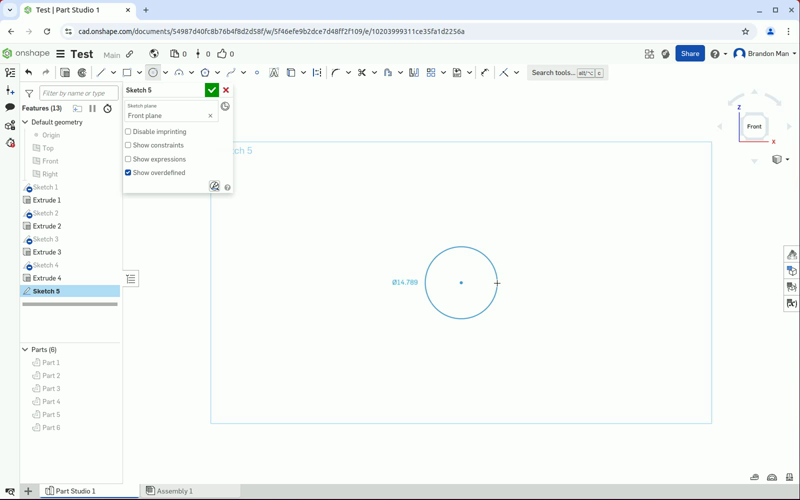
key(esc)
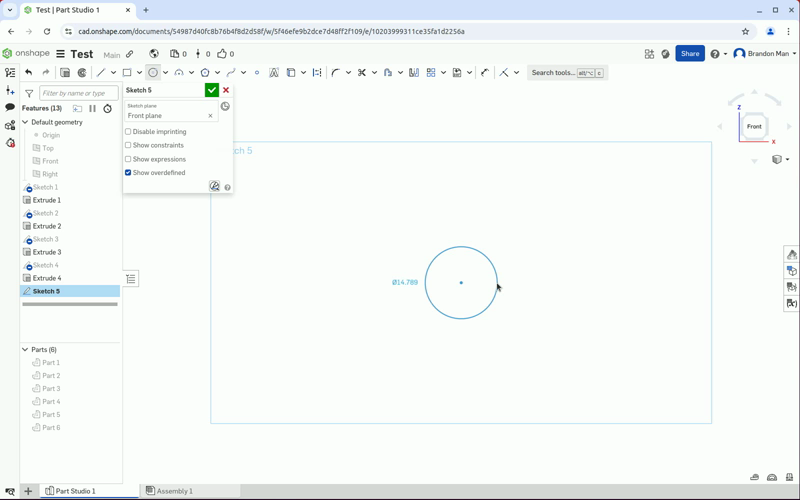
key(c)
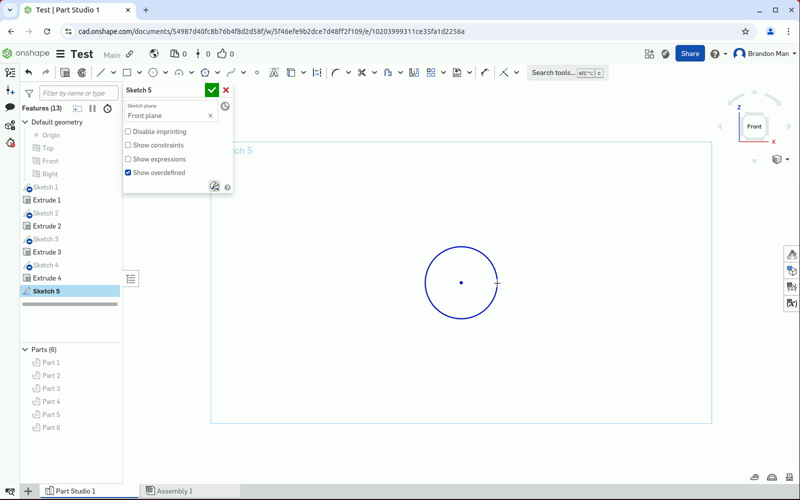
key_down(shift)
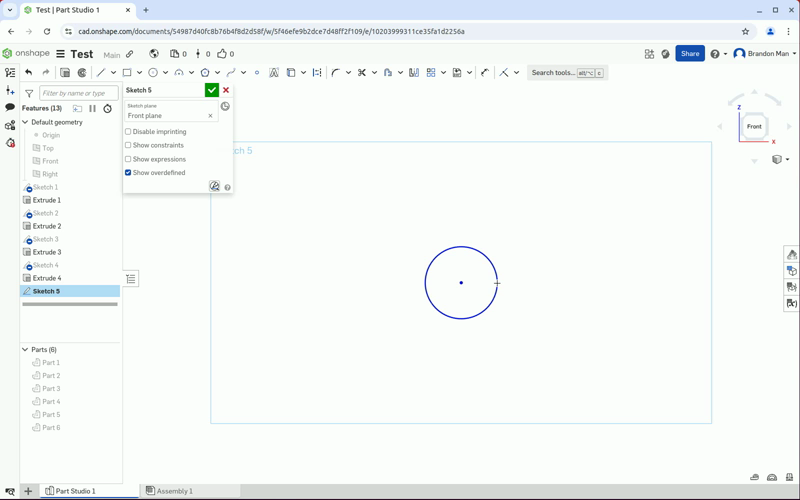
mouse_move(461, 282)
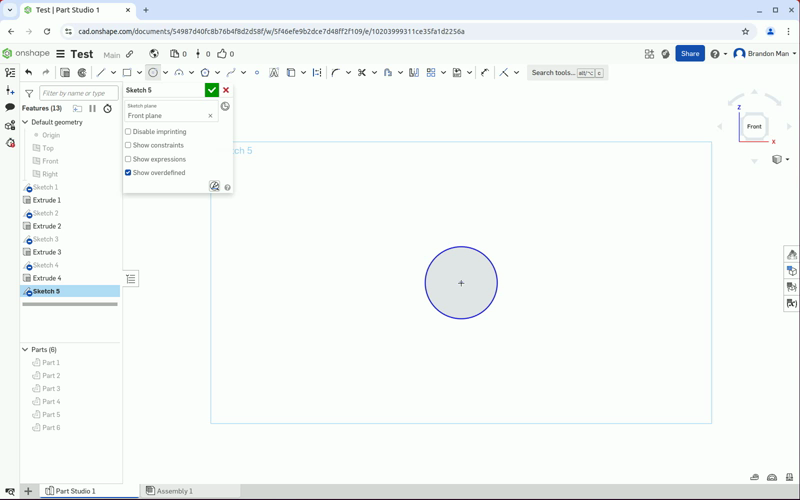
click(461, 282)
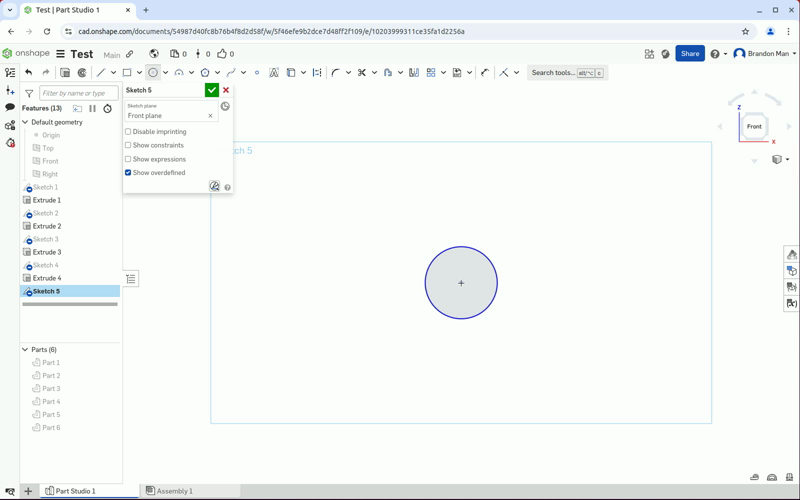
key_up(shift)
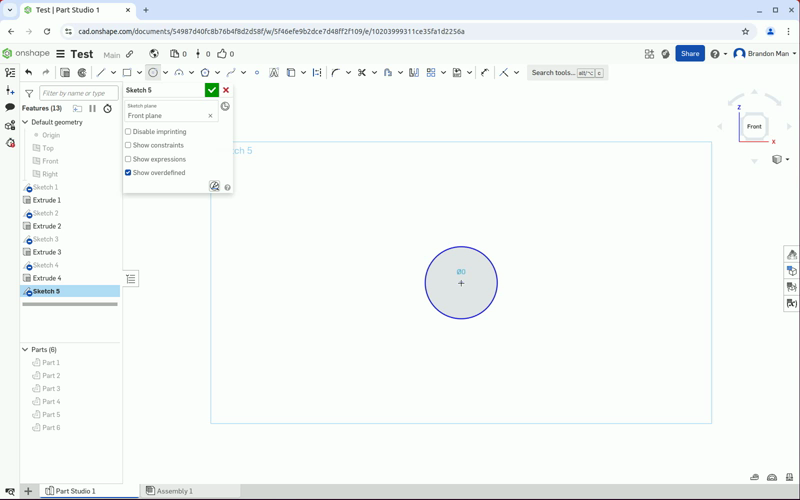
mouse_move(478, 282)
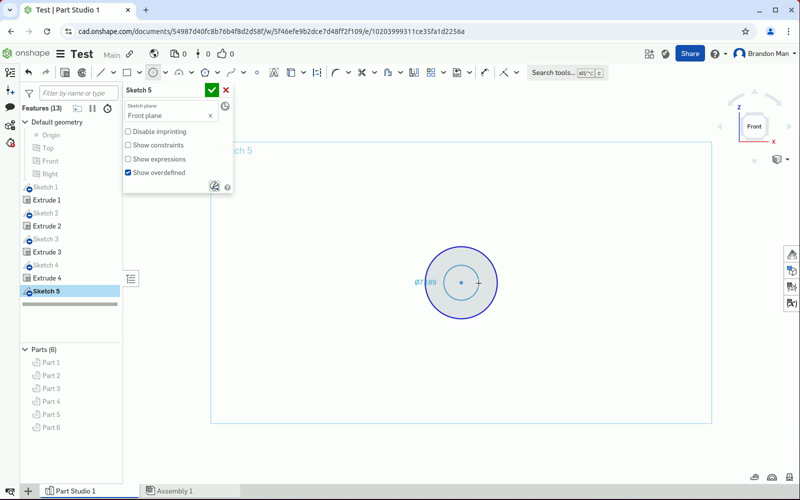
click(478, 282)
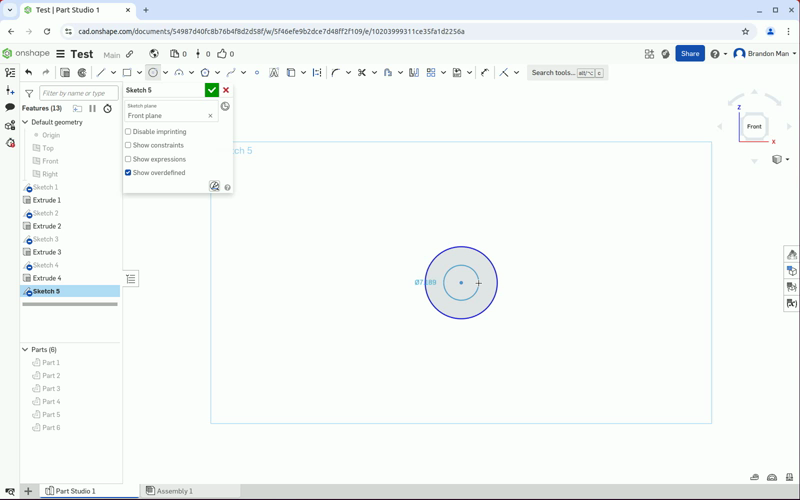
key(esc)
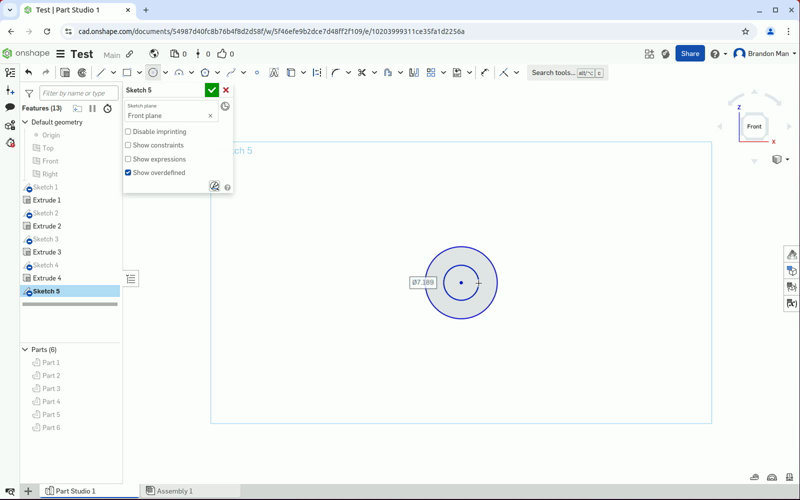
mouse_move(480, 308)
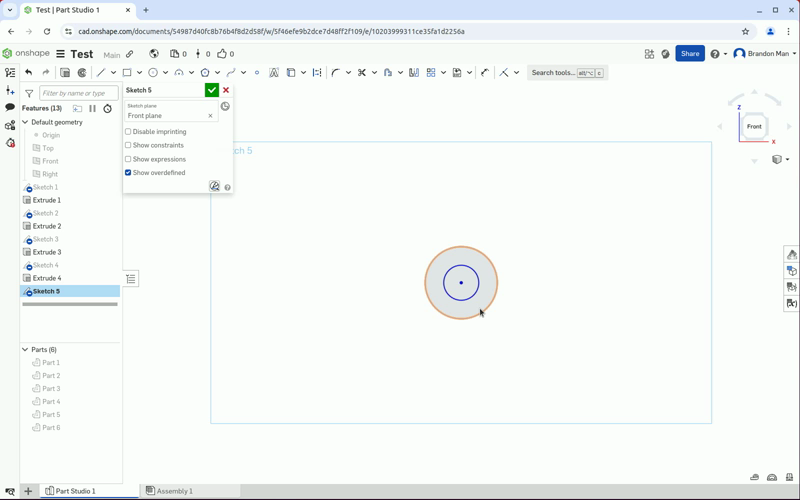
click(480, 308)
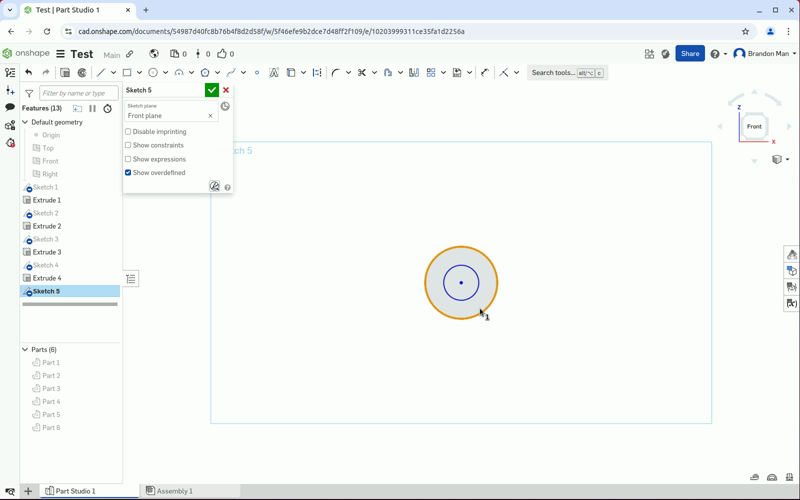
mouse_move(73, 352)
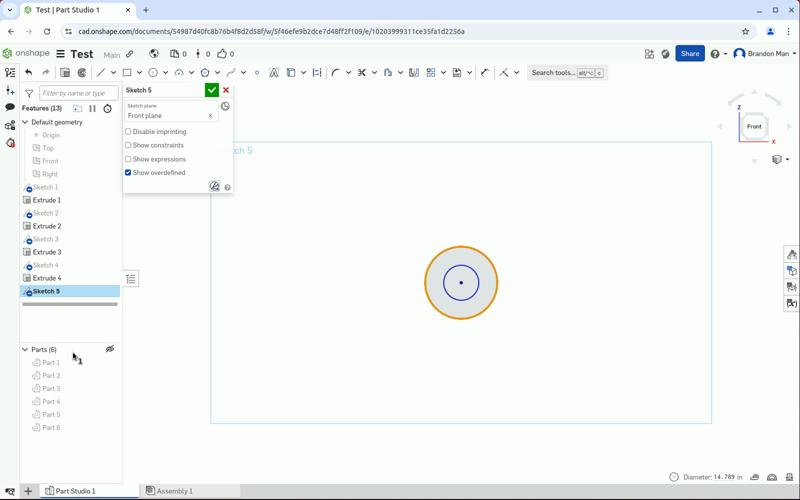
key(shift+y)
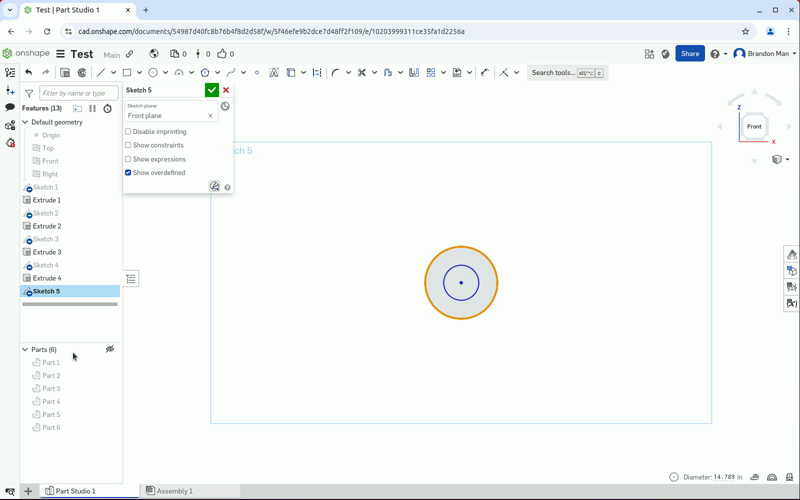
key(shift+e)
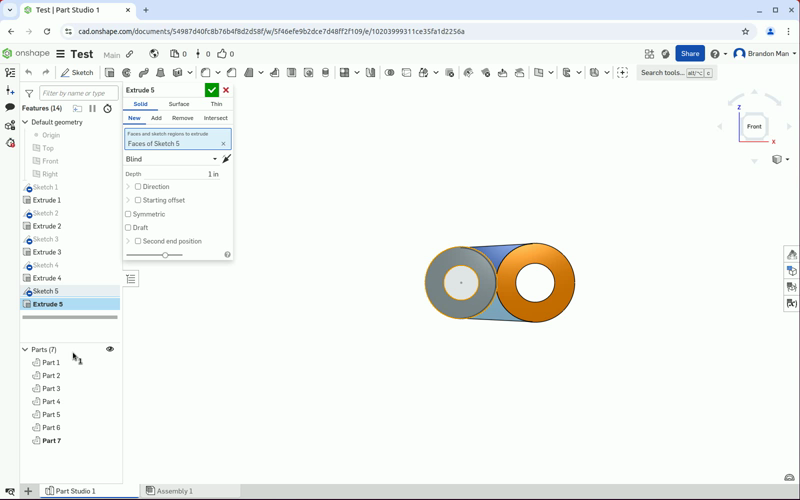
mouse_move(143, 106)
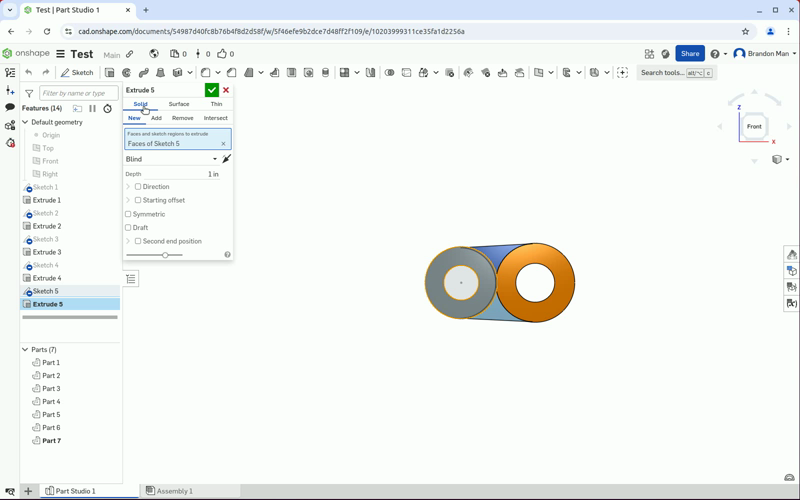
click(143, 106)
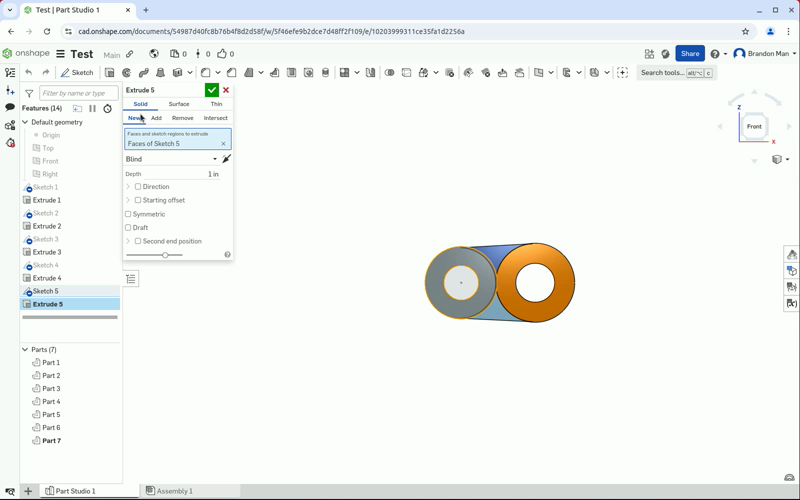
mouse_move(137, 120)
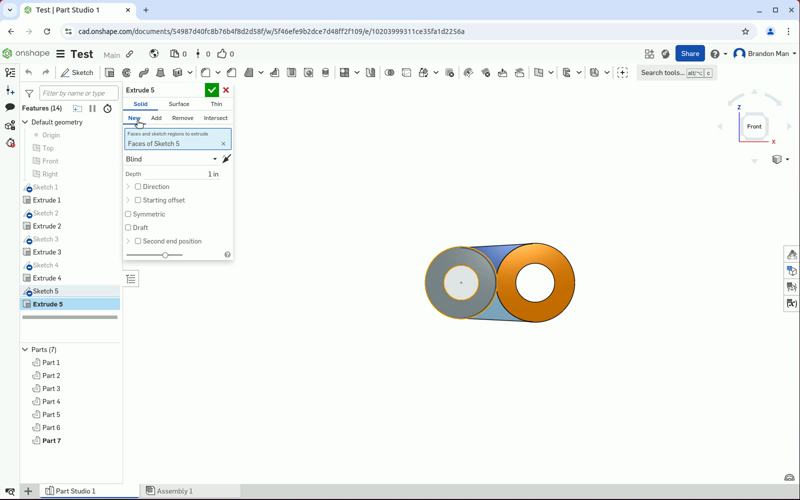
click(137, 120)
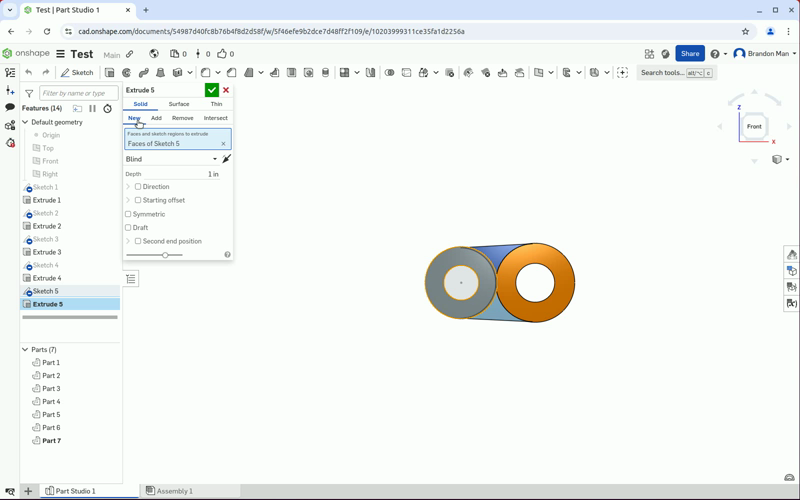
key(tab, 4)
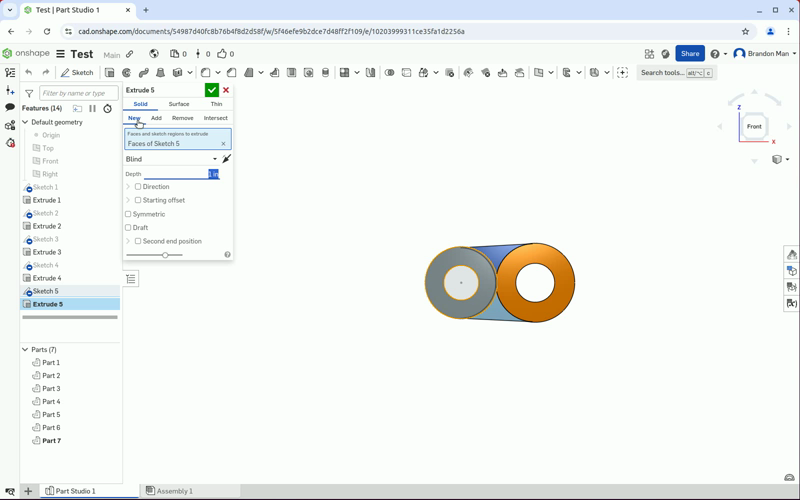
text(7.943)
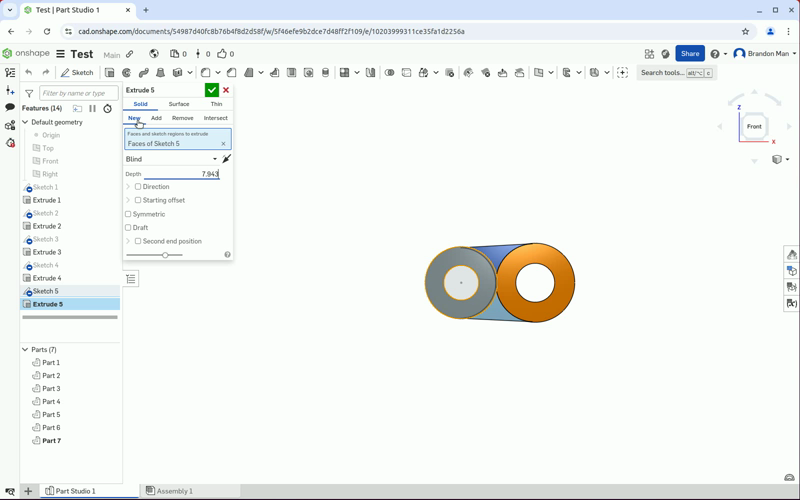
key(enter)
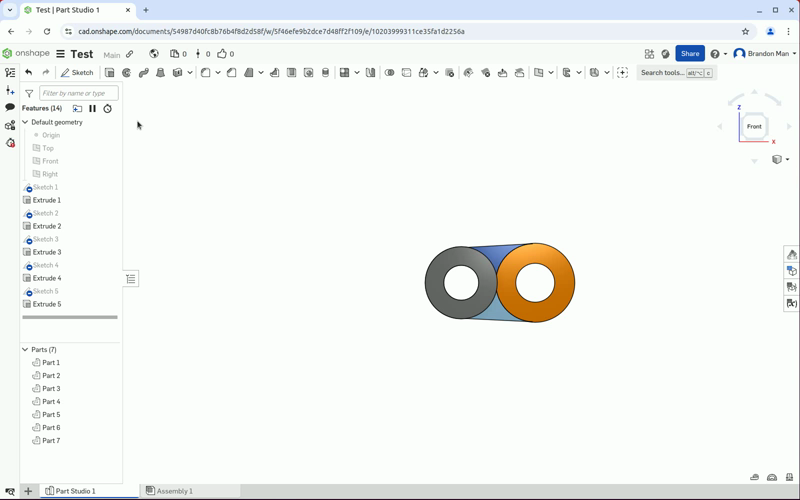
key(shift+h)
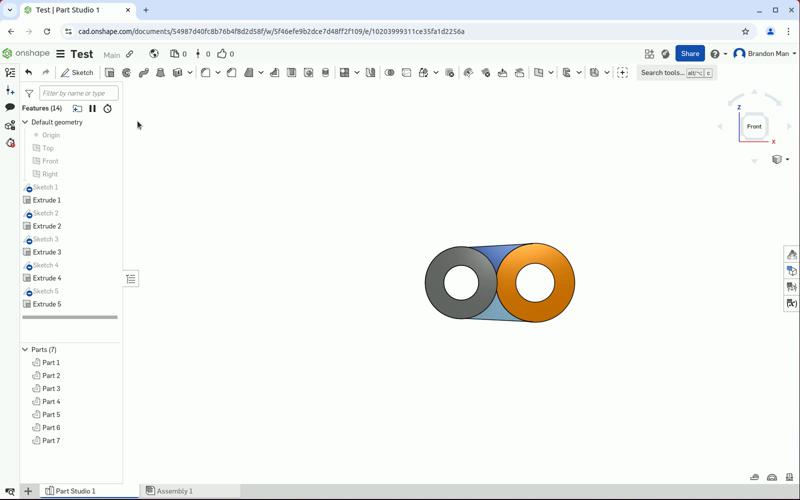
key(shift+h)
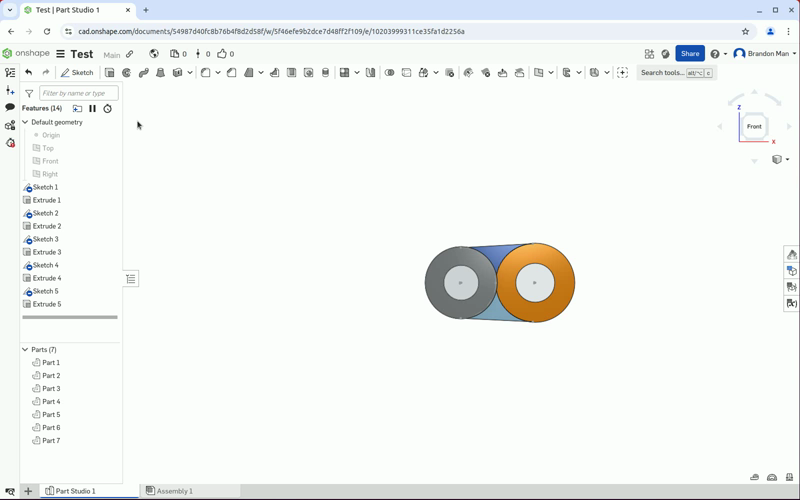
key(shift+7)
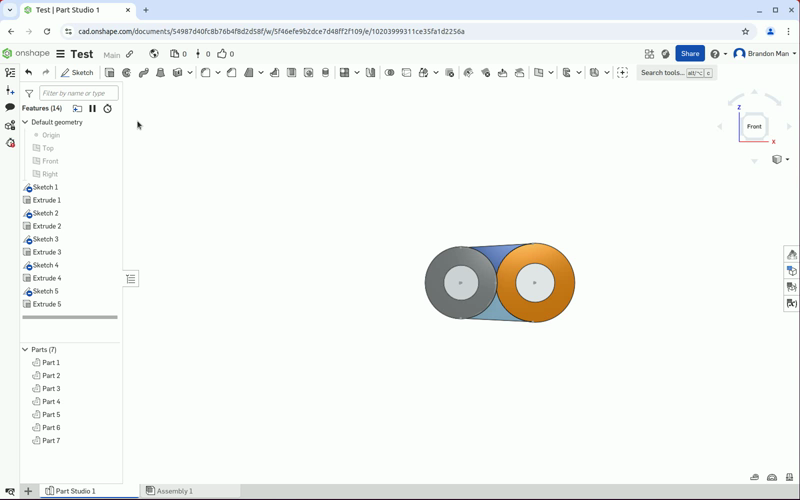
key(left, 2)
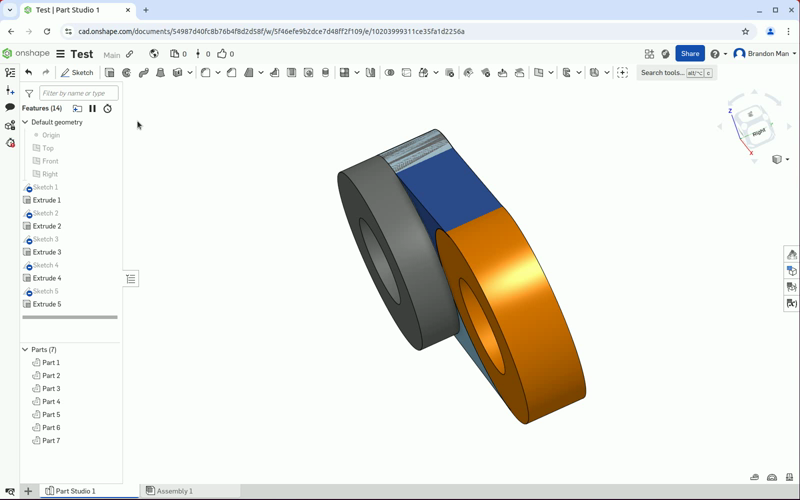
key(down, 2)
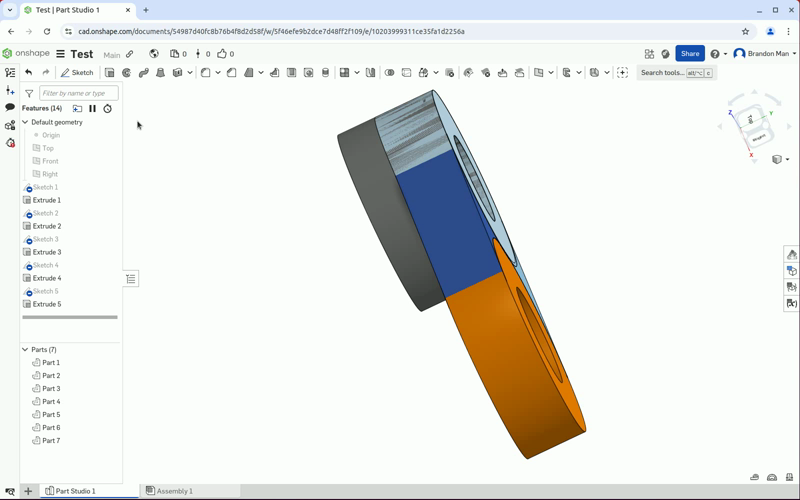
key(up, 2)
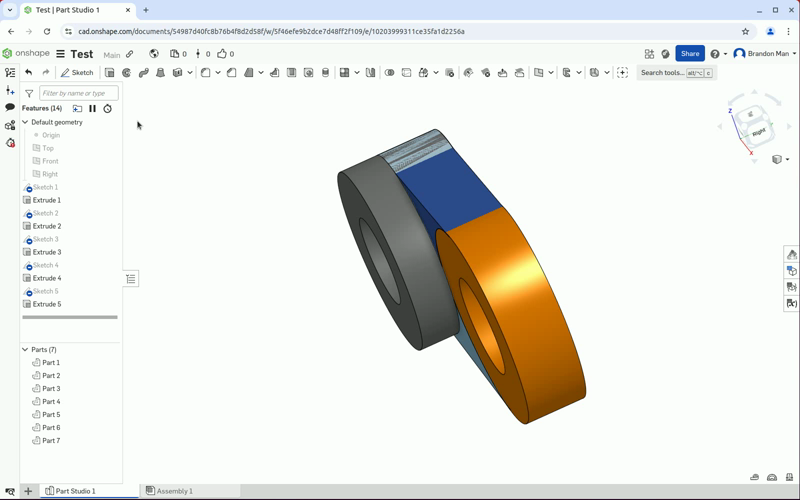
key(right, 2)
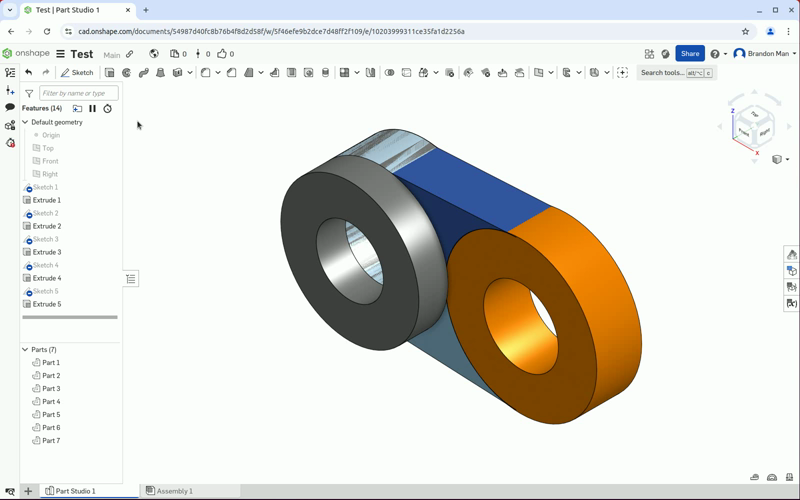
mouse_move(73, 189)
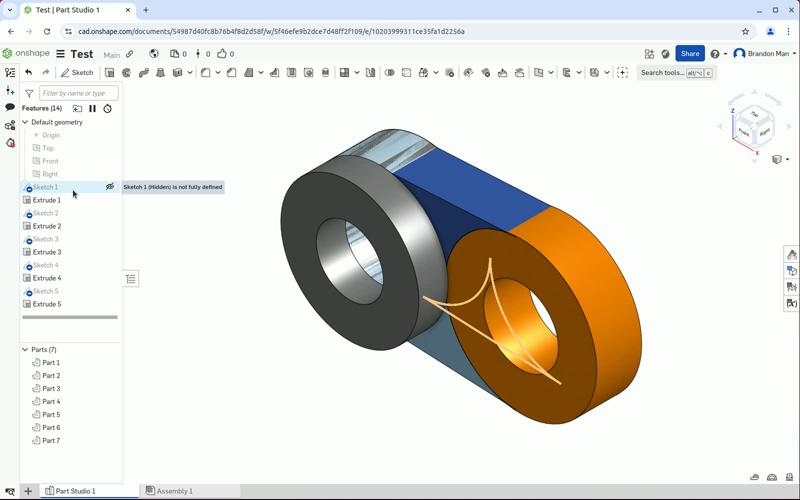
click(73, 189)